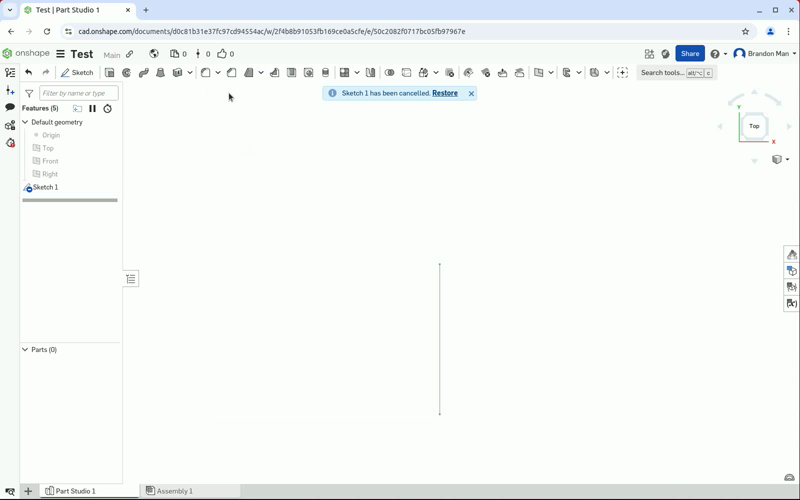
key(shift+h)
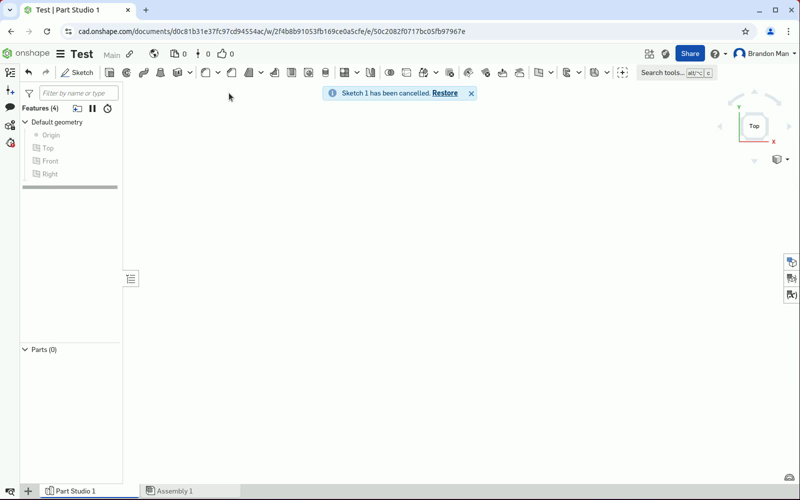
mouse_move(73, 352)
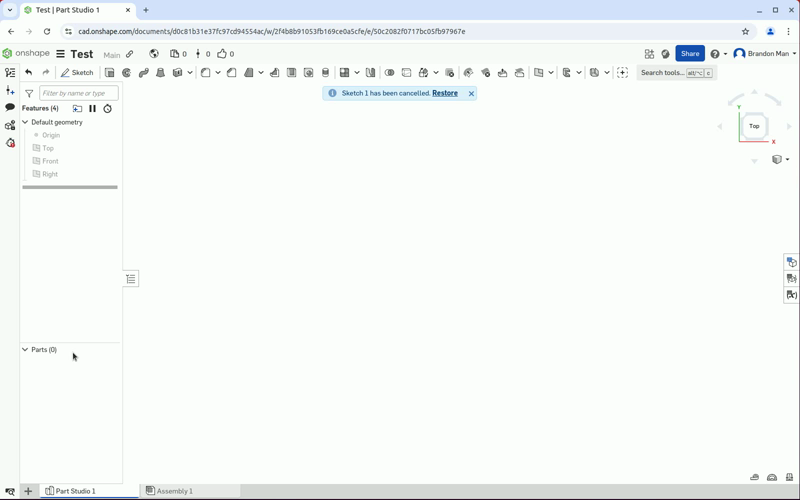
key(y)
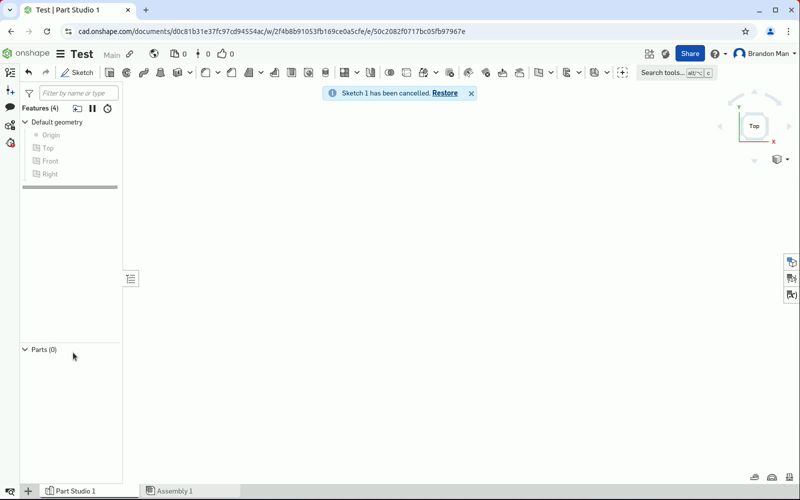
key(shift+p)
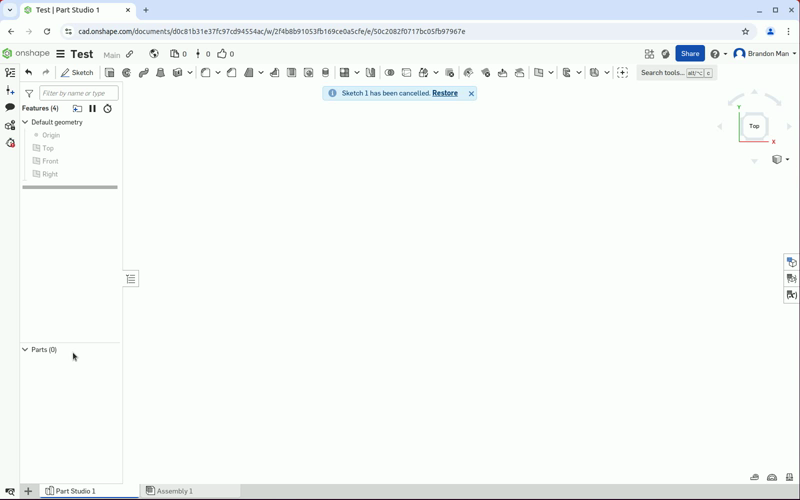
key(space)
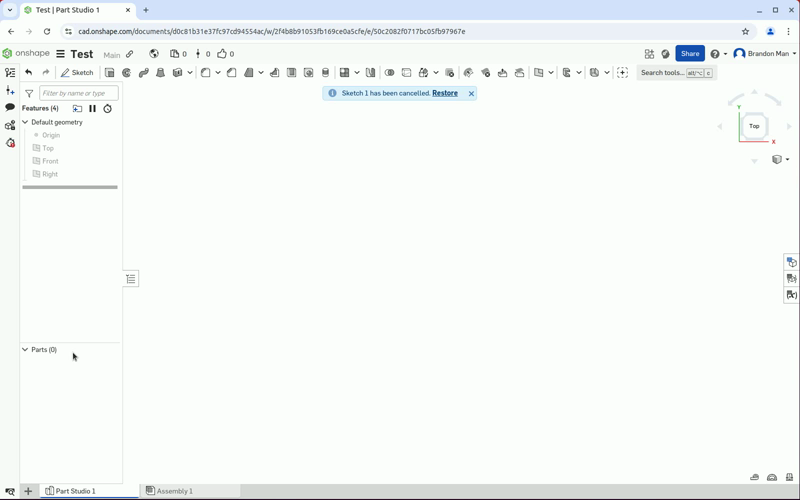
key_down(shift)
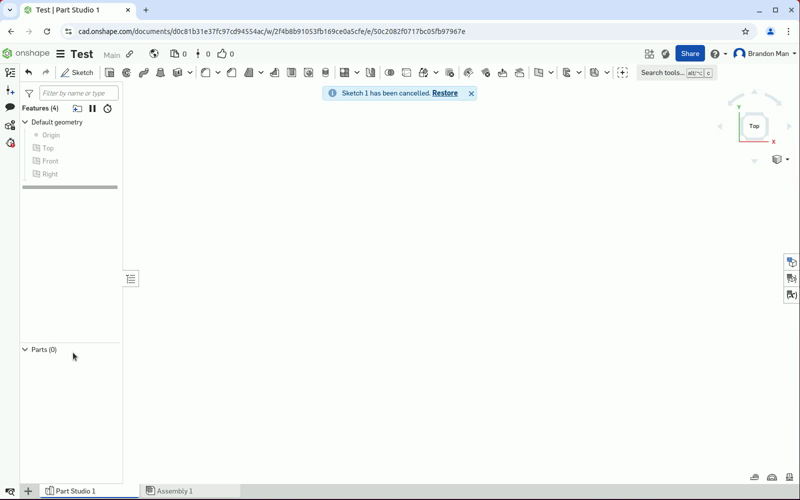
key(up)
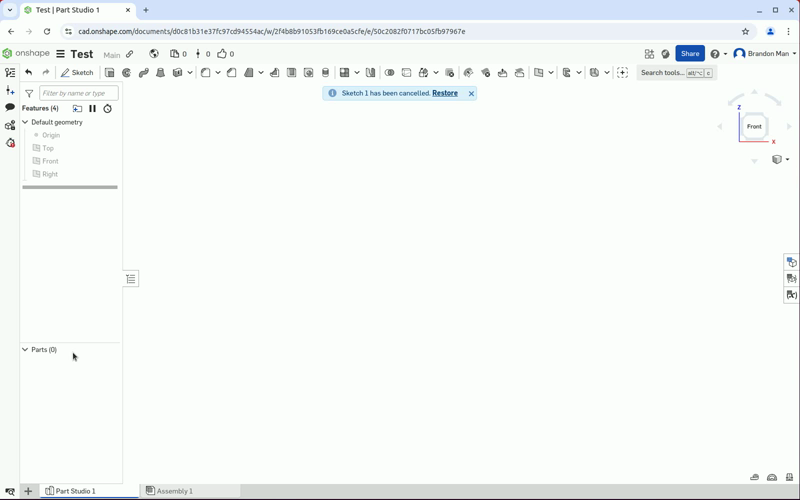
key_up(shift)
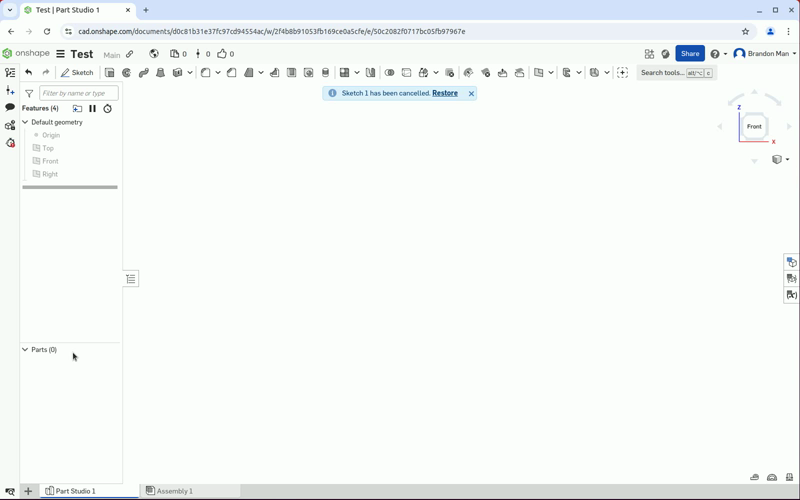
mouse_move(73, 352)
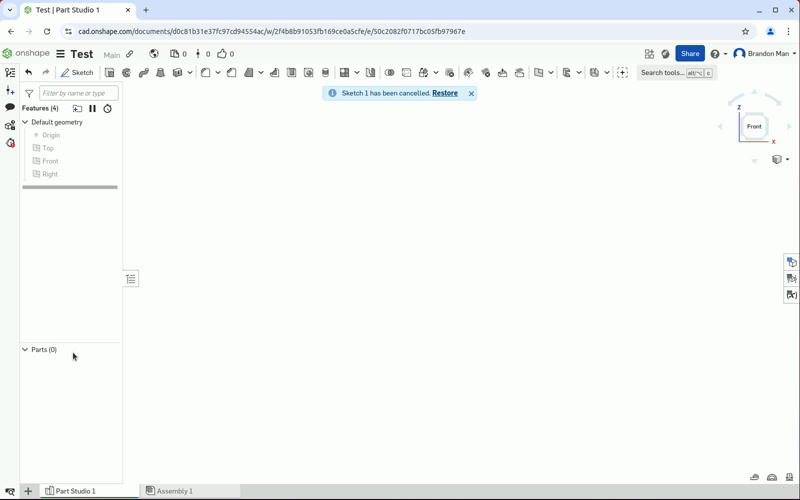
key(shift+y)
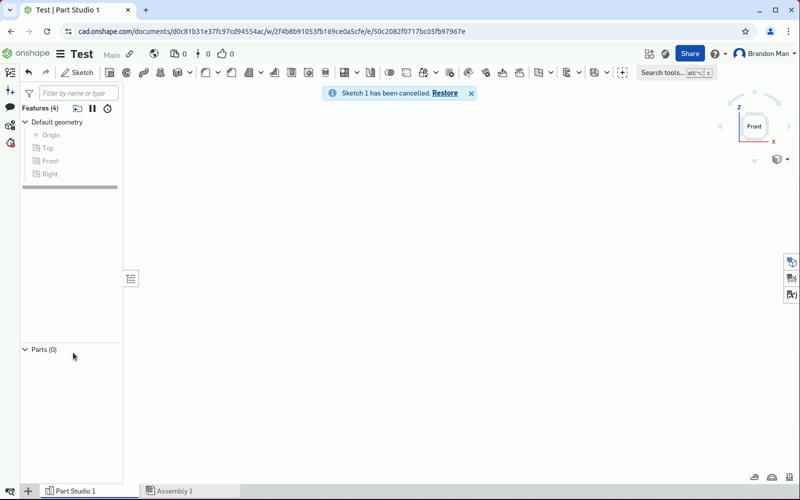
key(shift+s)
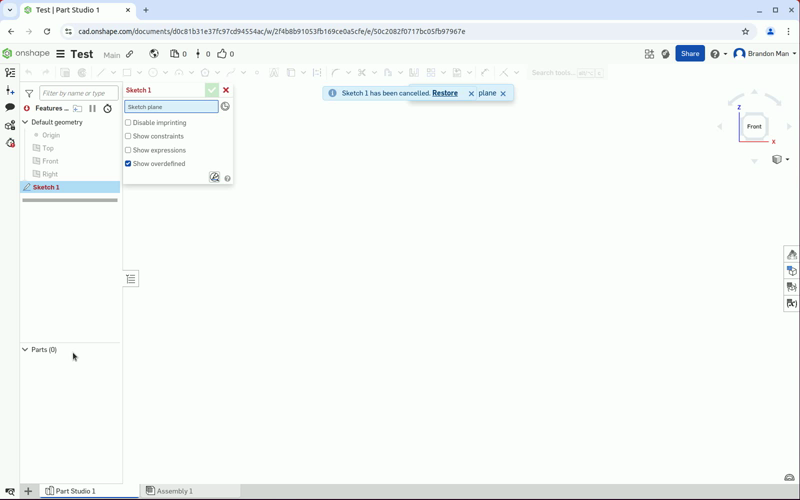
mouse_move(73, 163)
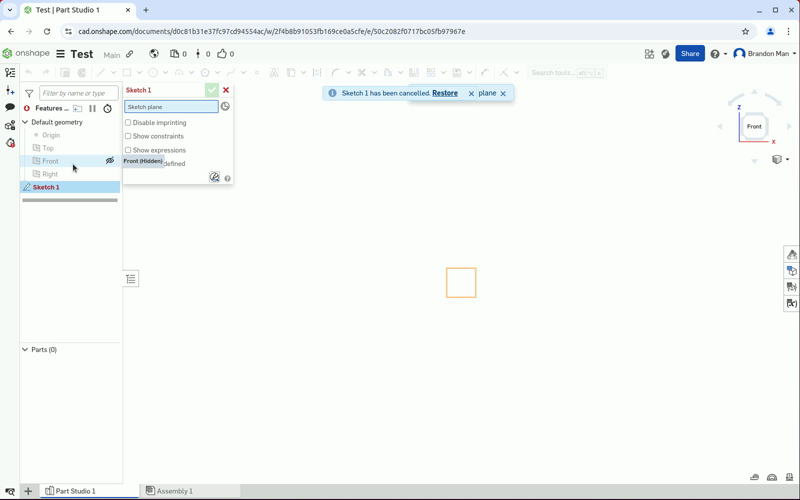
click(73, 163)
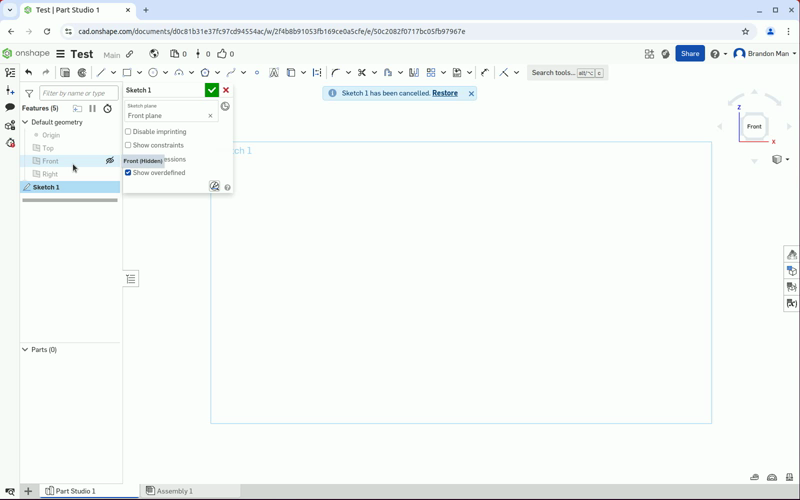
mouse_move(73, 352)
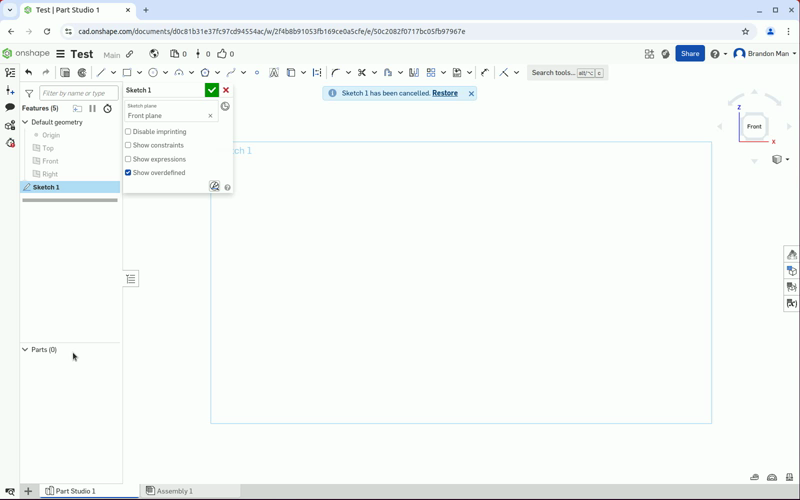
key(y)
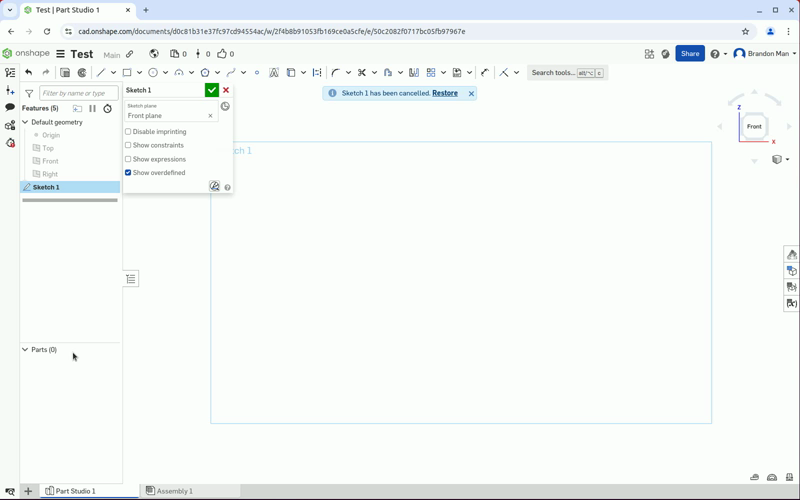
key(l)
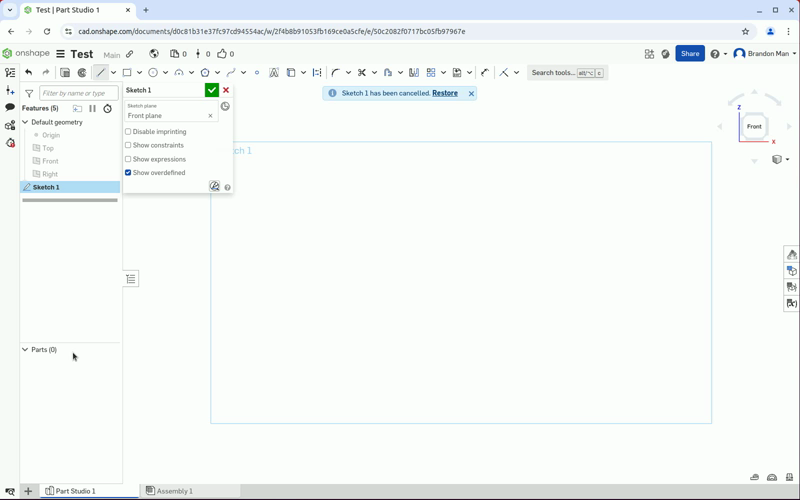
key_down(shift)
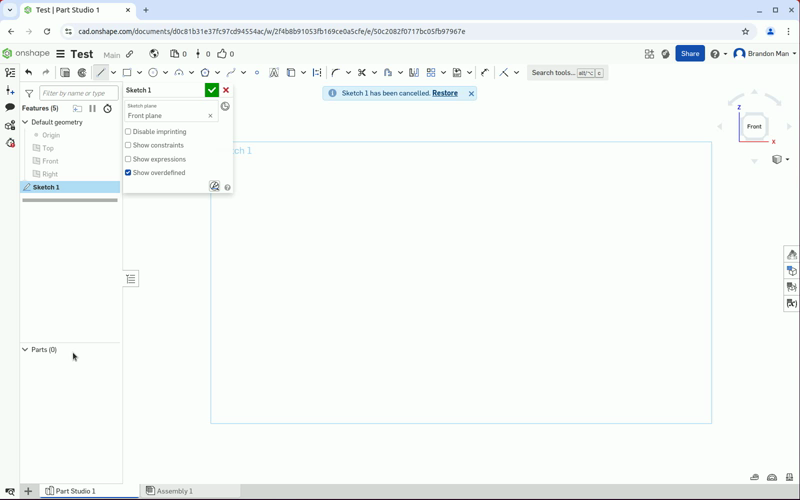
mouse_move(374, 240)
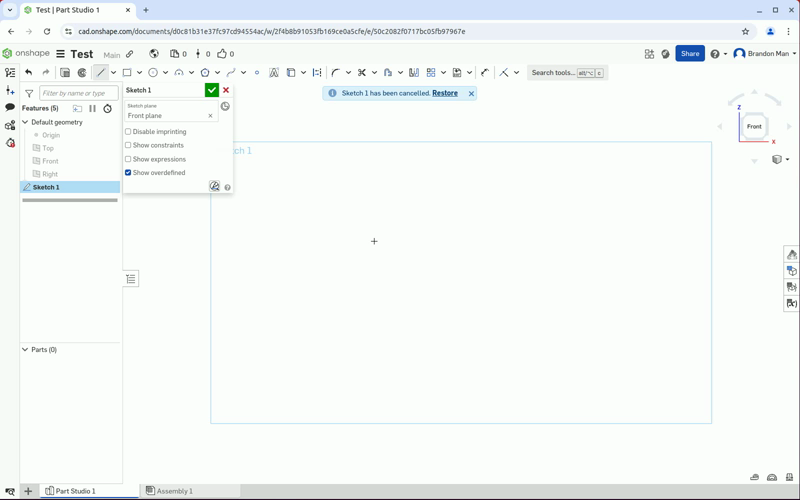
click(374, 240)
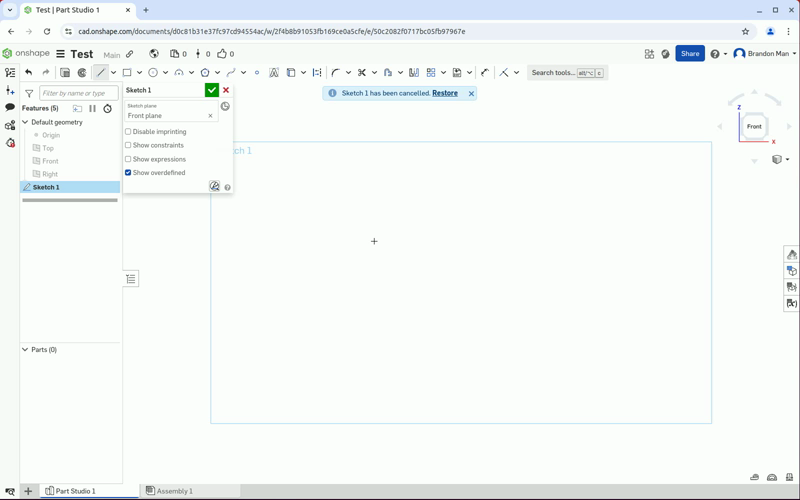
key_up(shift)
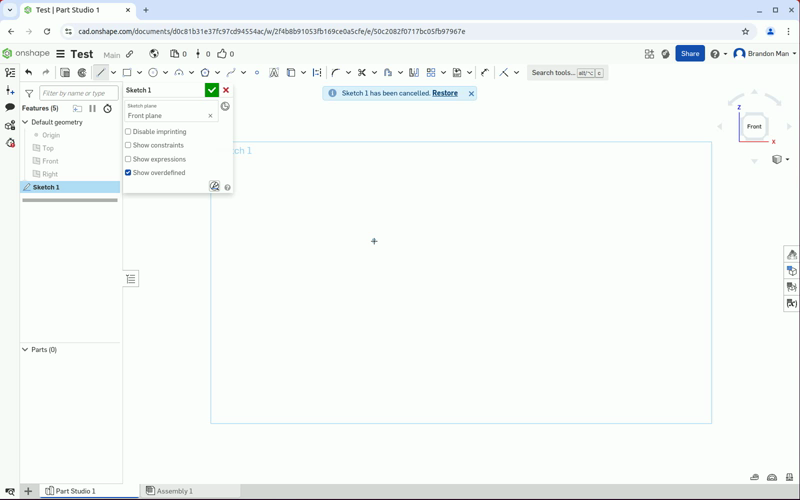
key_down(shift)
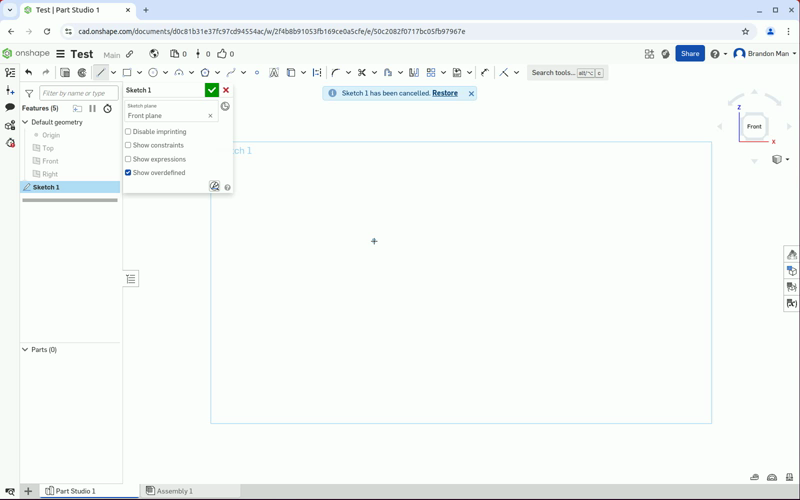
mouse_move(489, 240)
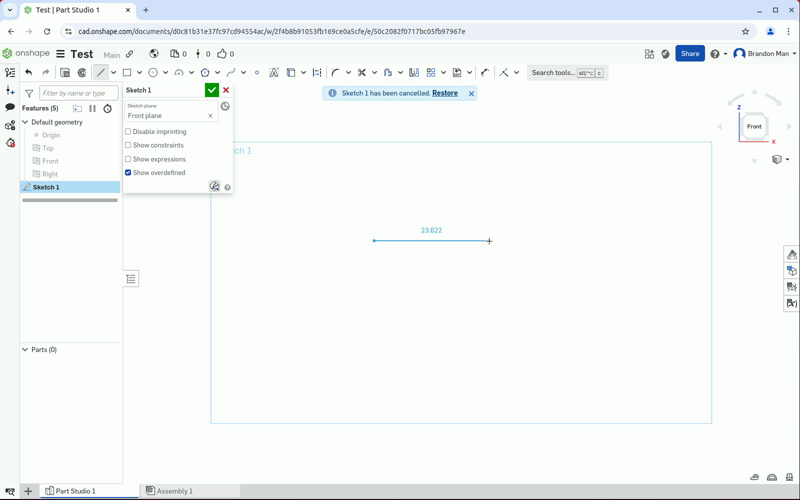
click(489, 240)
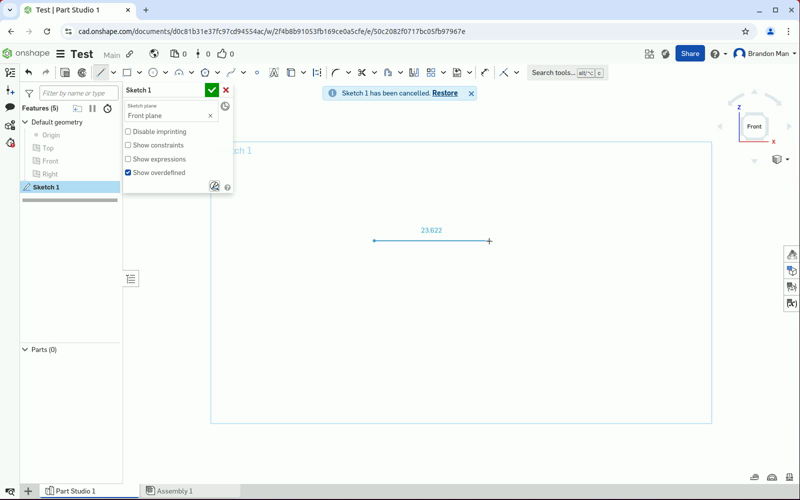
key_up(shift)
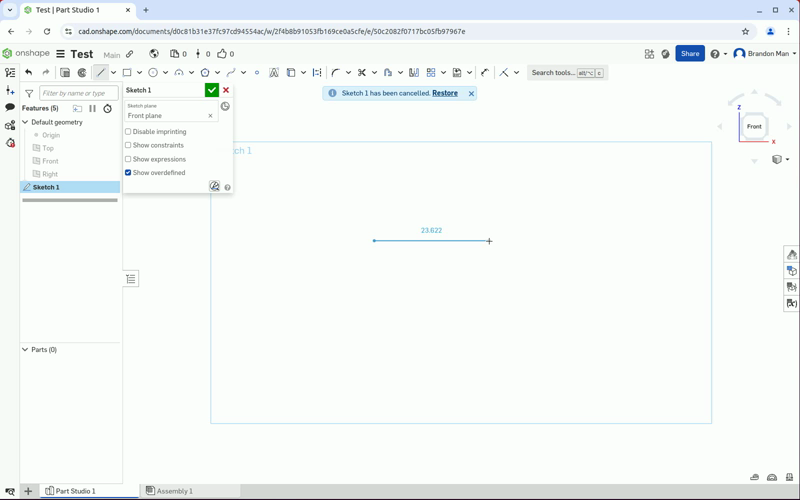
key_down(shift)
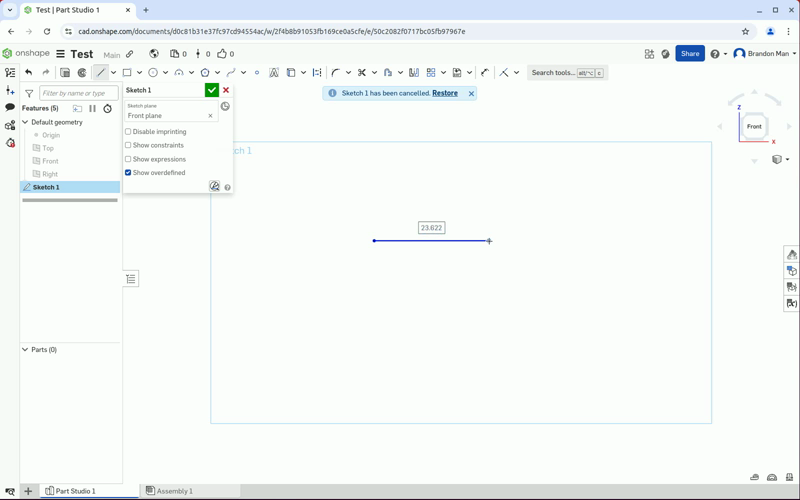
mouse_move(519, 240)
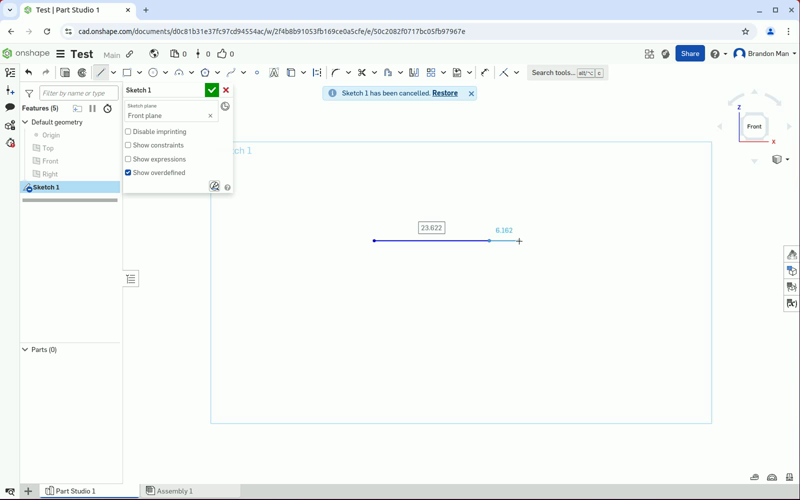
mouse_move(489, 234)
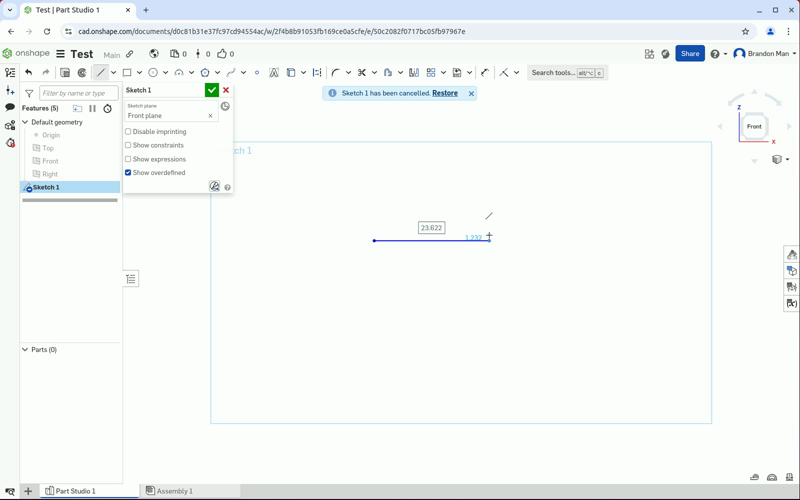
scroll(6)
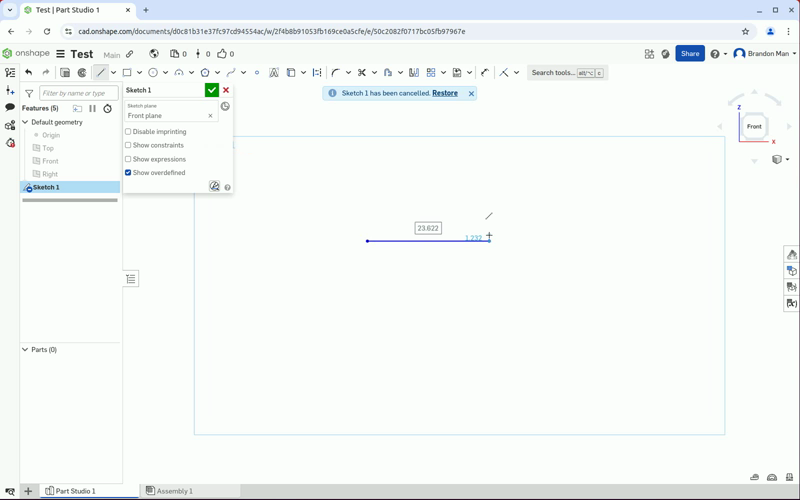
scroll(6)
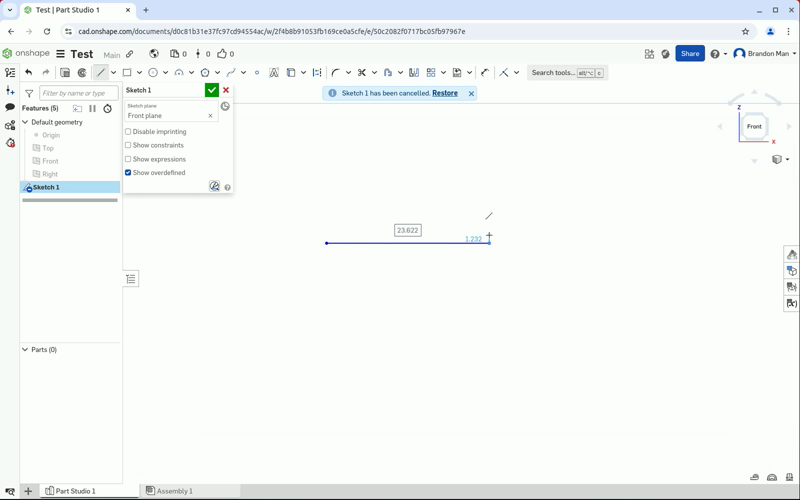
scroll(6)
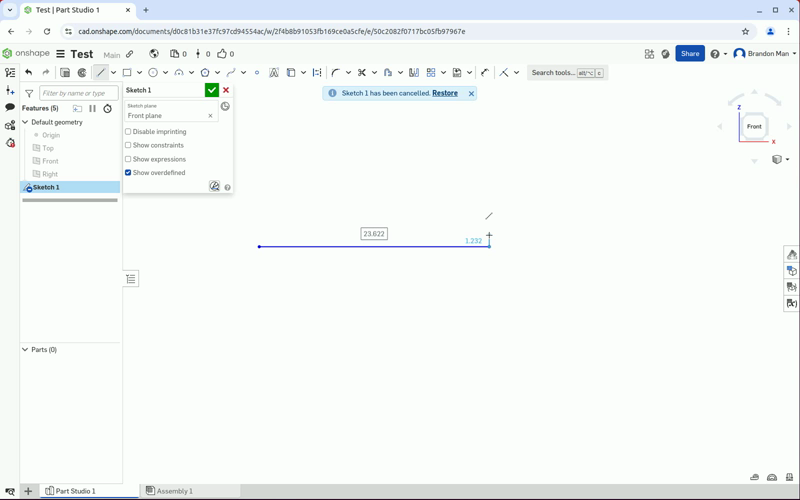
scroll(6)
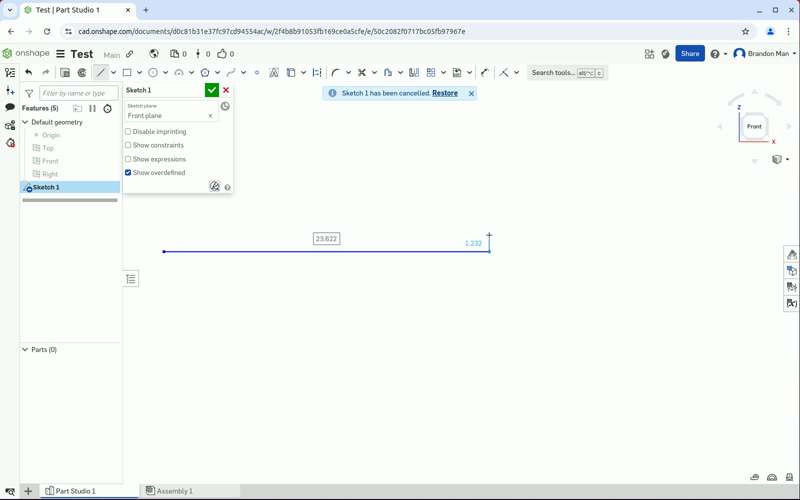
scroll(6)
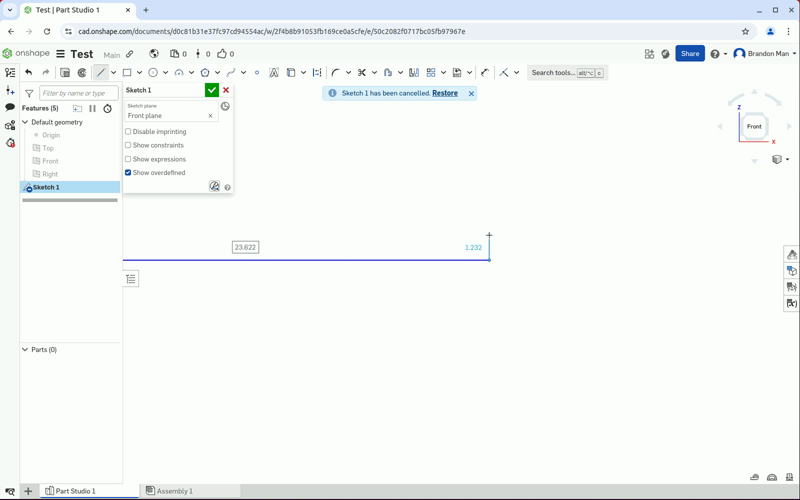
scroll(6)
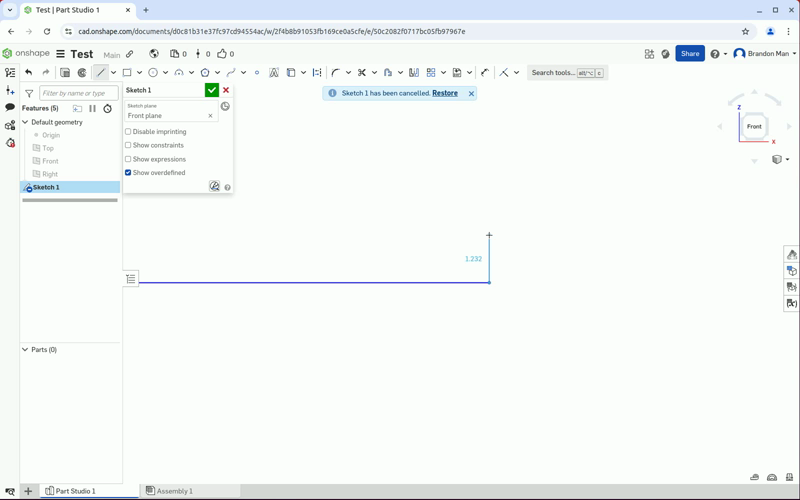
scroll(6)
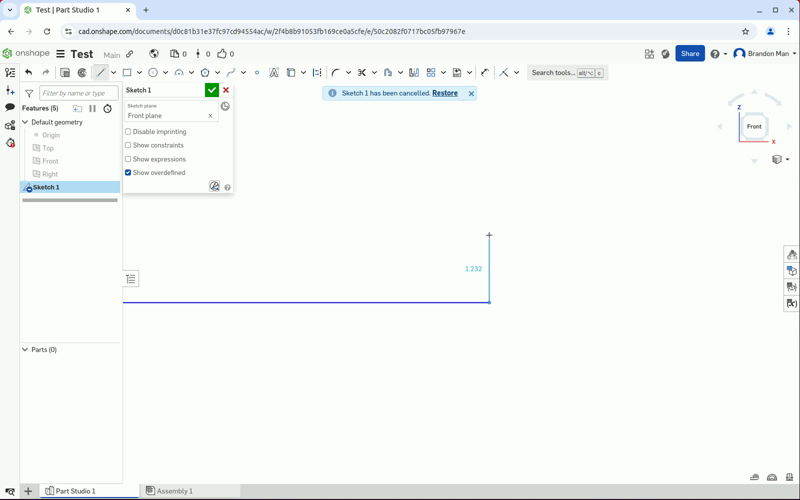
click(489, 234)
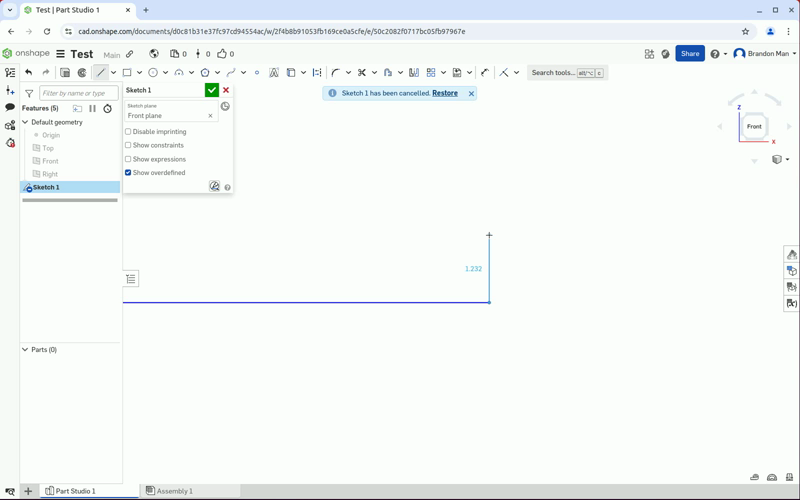
scroll(-6)
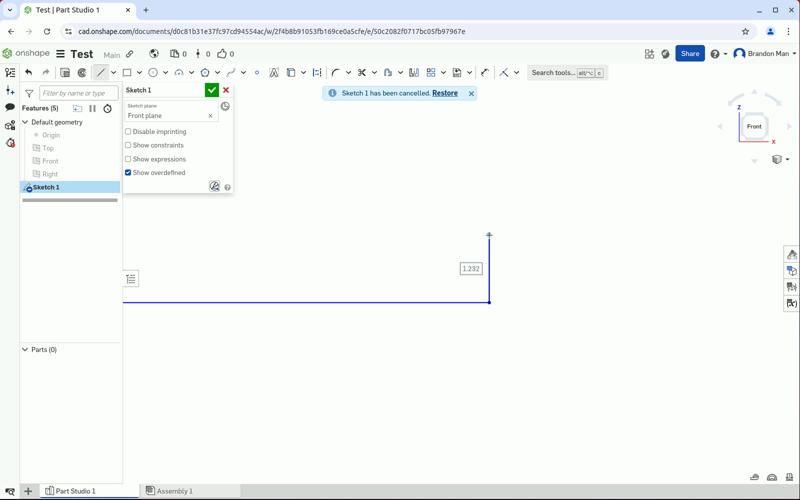
scroll(-6)
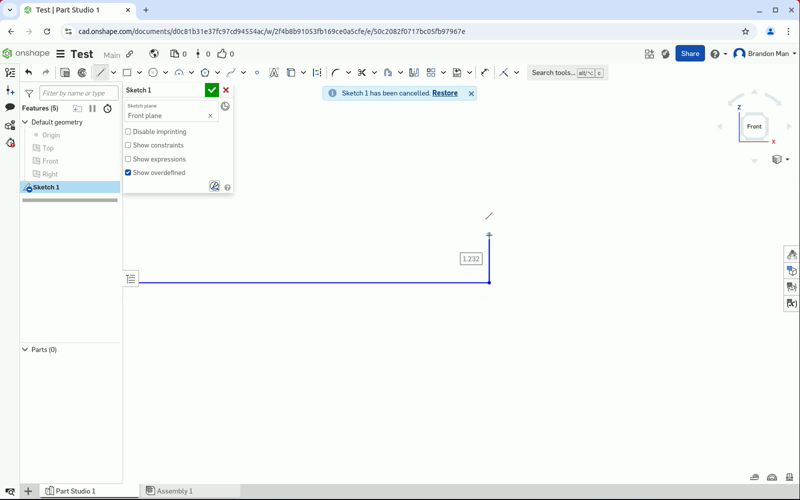
scroll(-6)
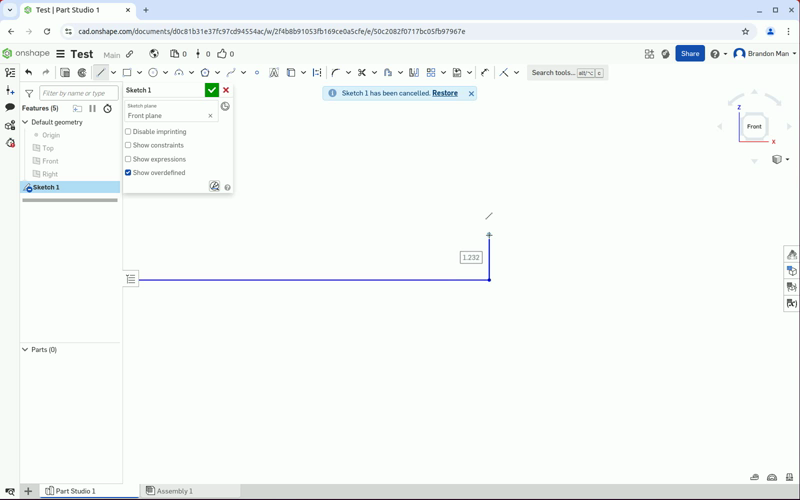
scroll(-6)
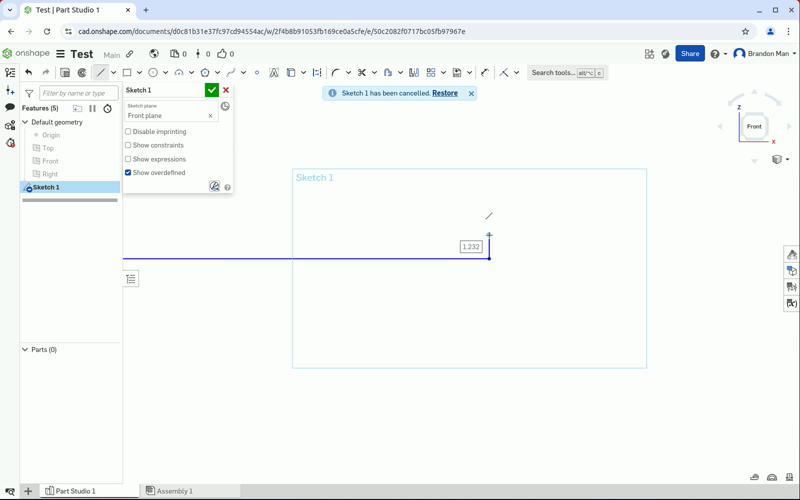
scroll(-6)
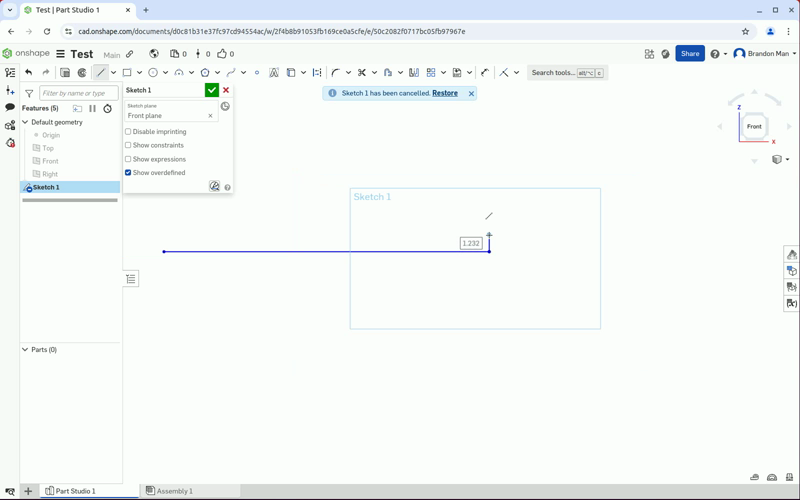
scroll(-6)
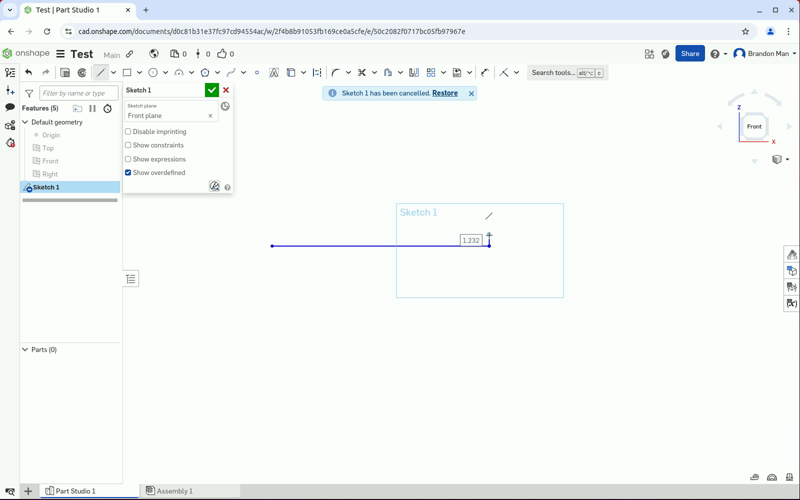
scroll(-6)
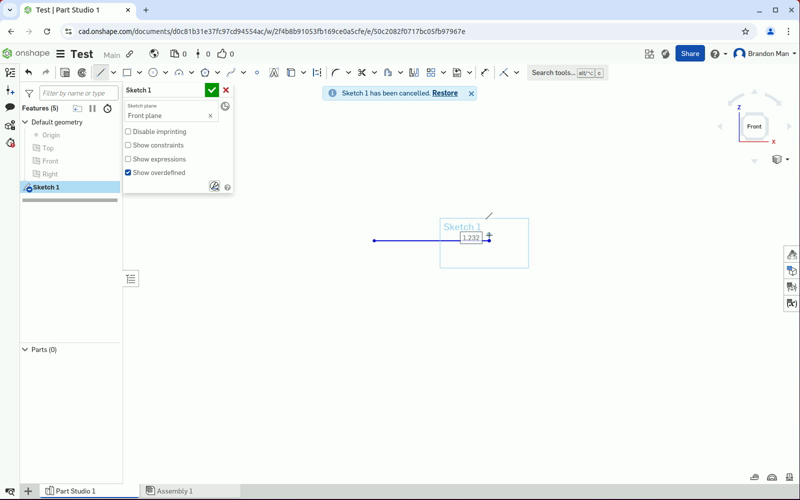
key_up(shift)
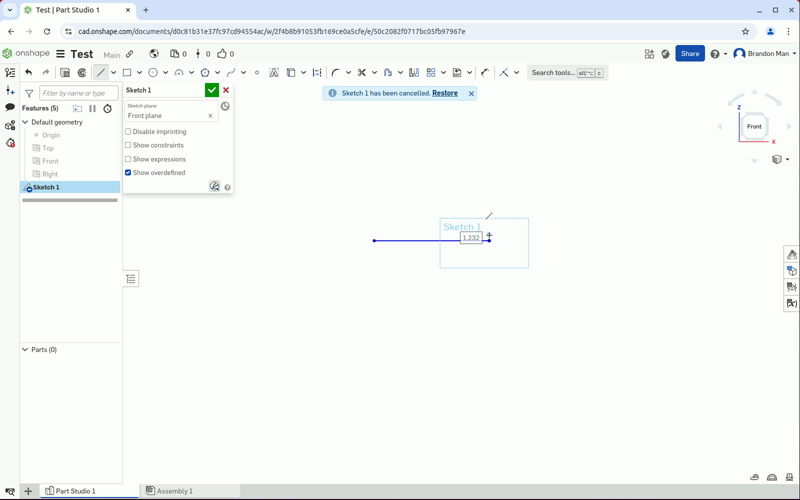
key_down(shift)
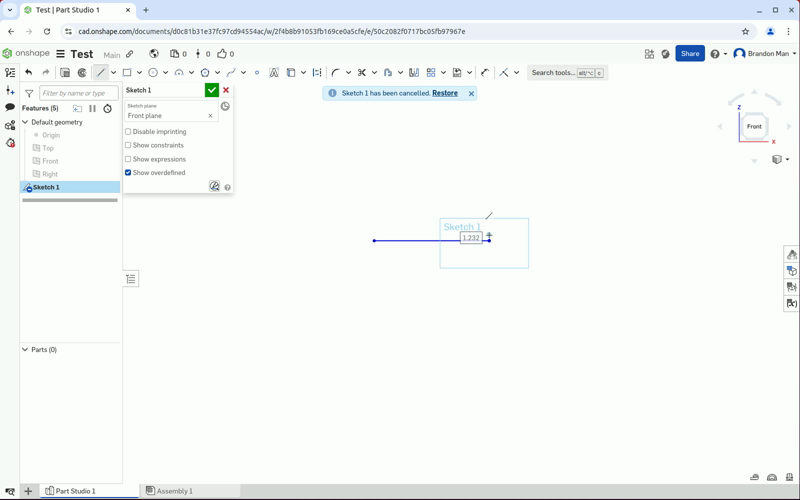
mouse_move(519, 234)
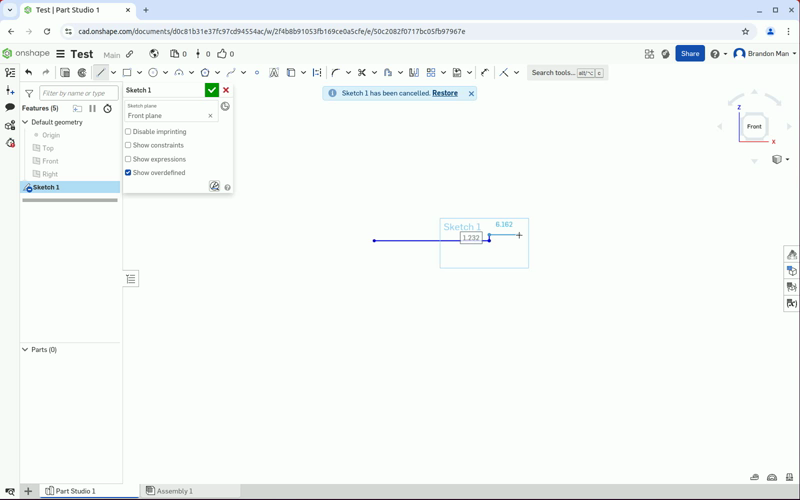
mouse_move(489, 227)
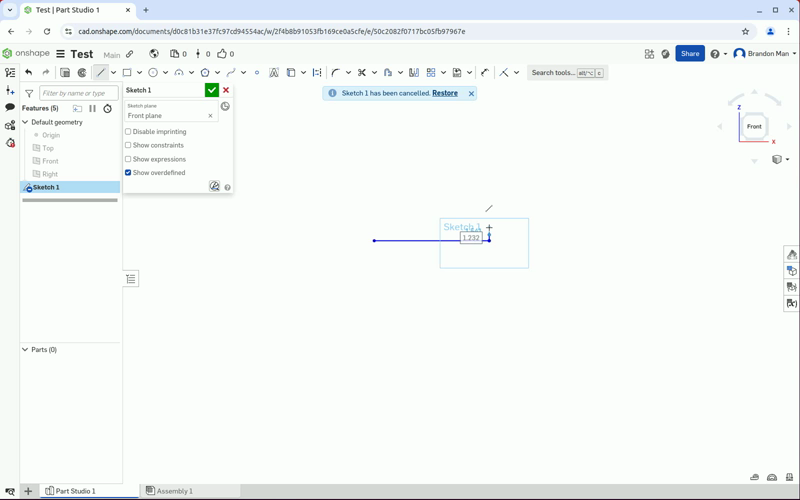
scroll(6)
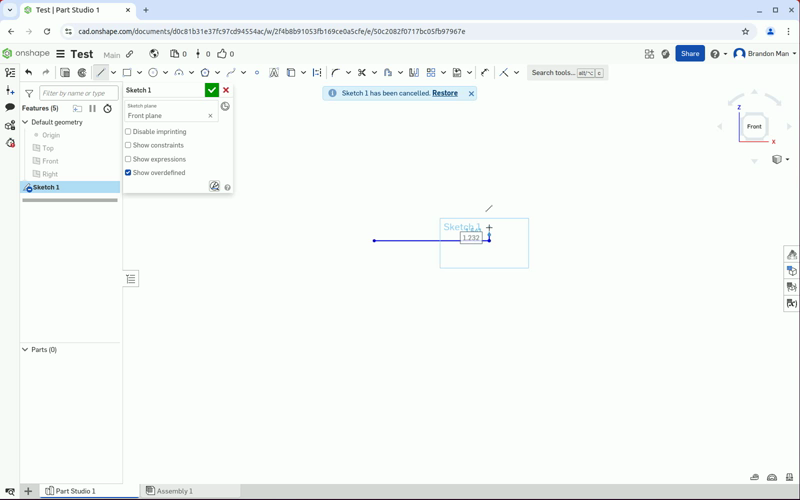
scroll(6)
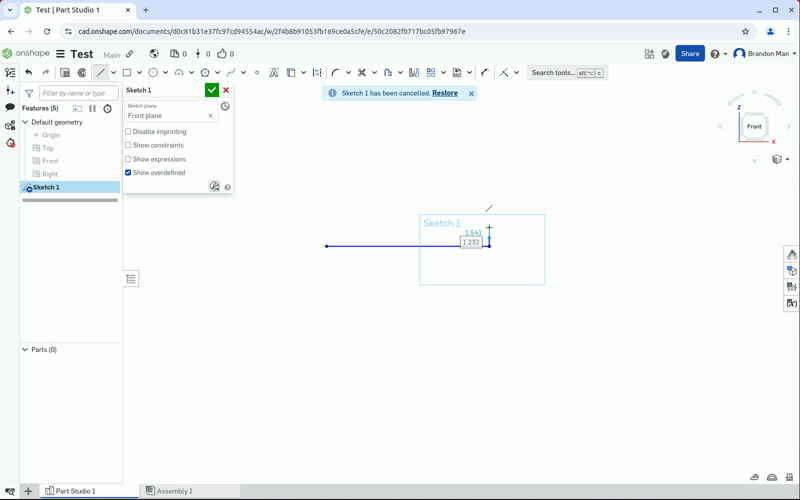
scroll(6)
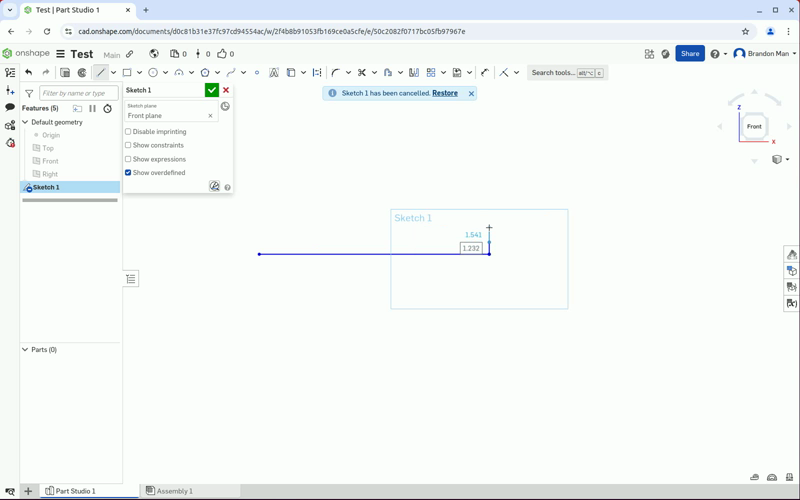
scroll(6)
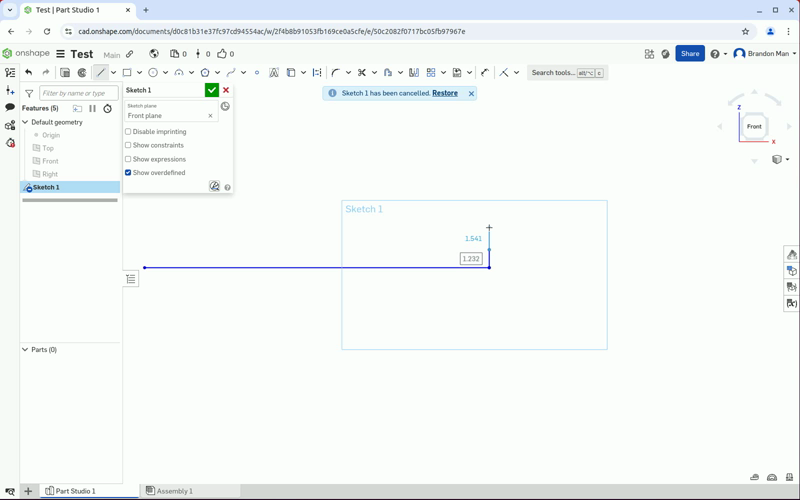
scroll(6)
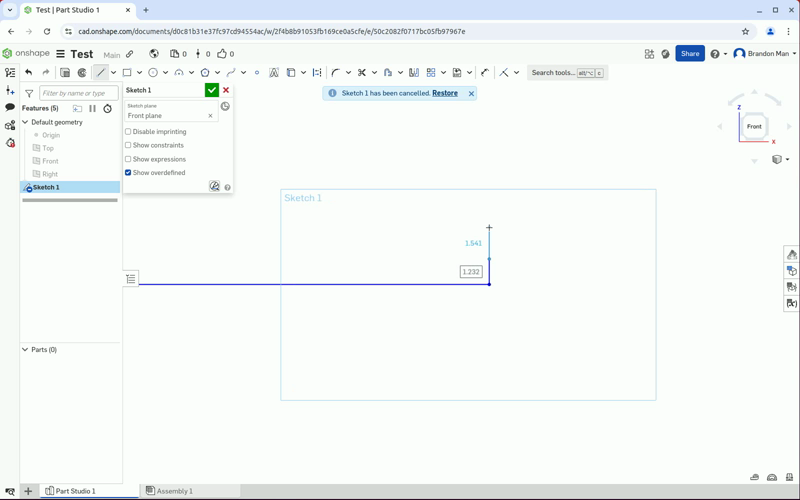
scroll(6)
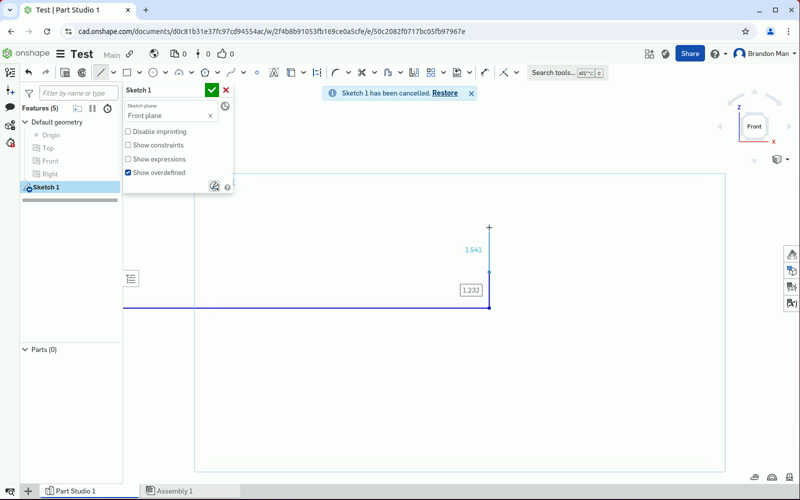
scroll(6)
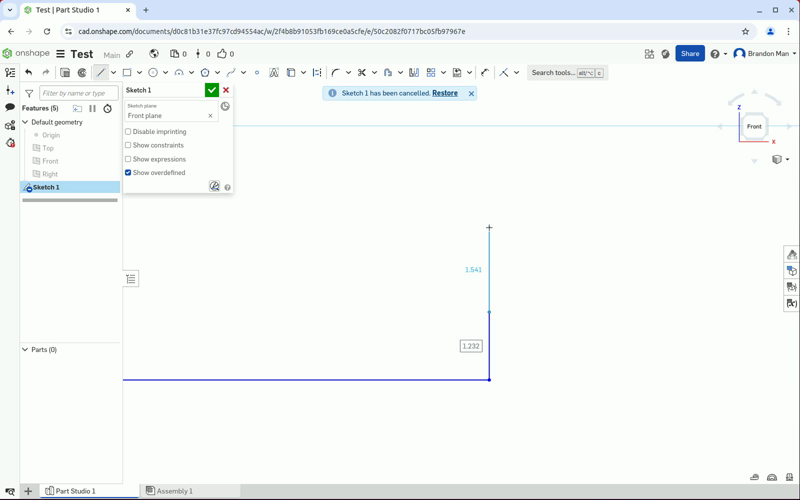
click(489, 227)
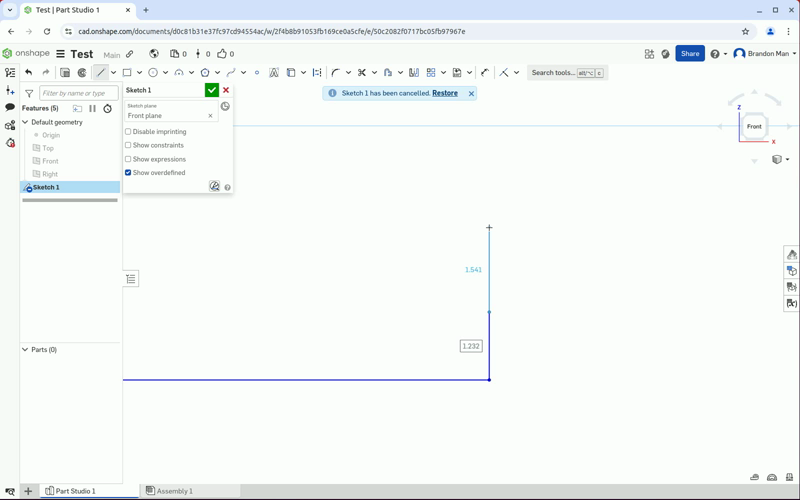
scroll(-6)
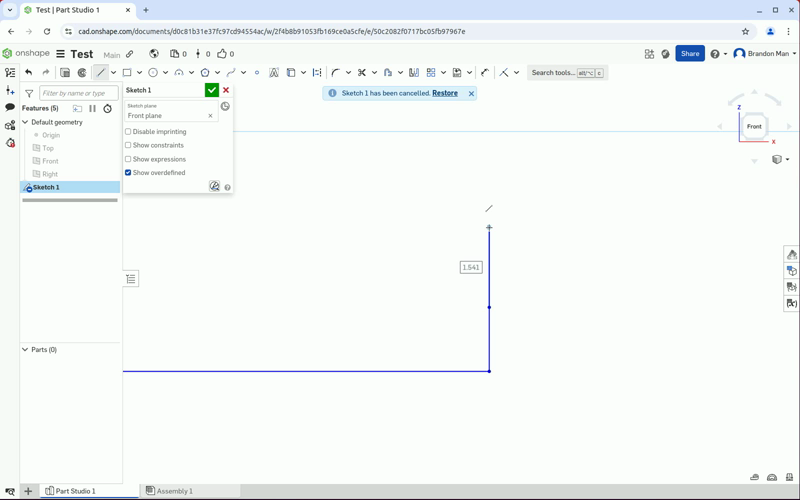
scroll(-6)
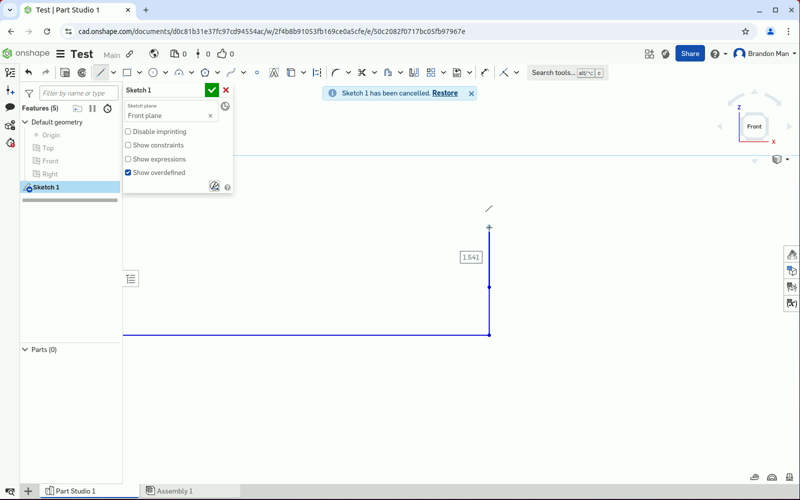
scroll(-6)
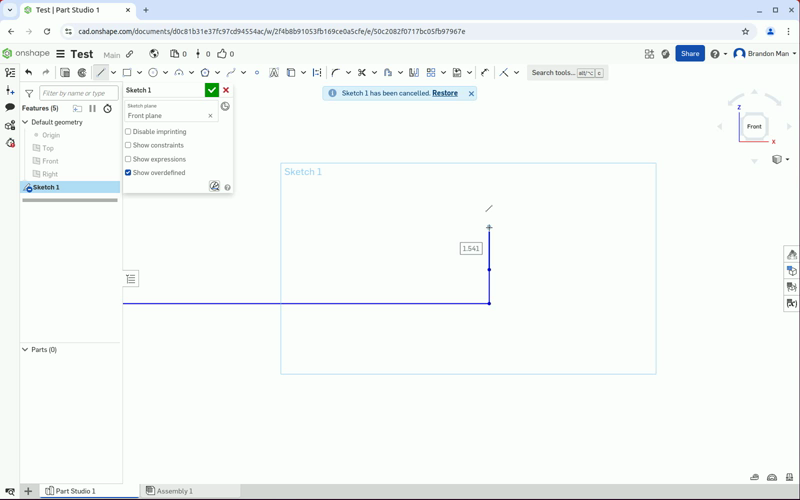
scroll(-6)
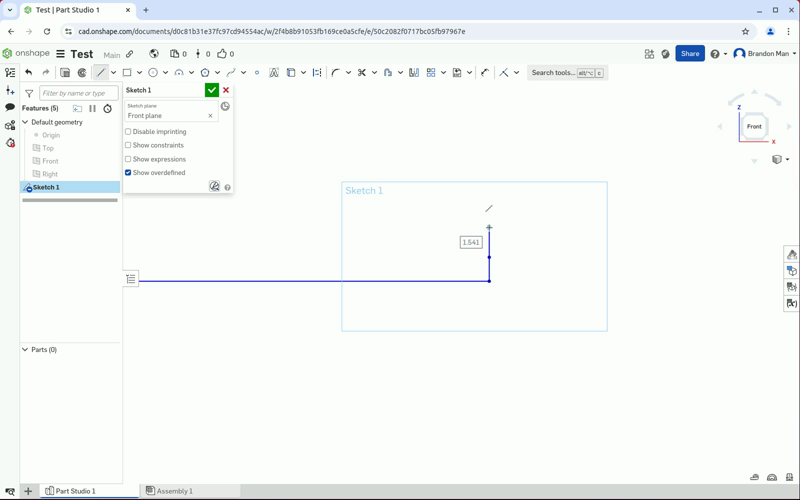
scroll(-6)
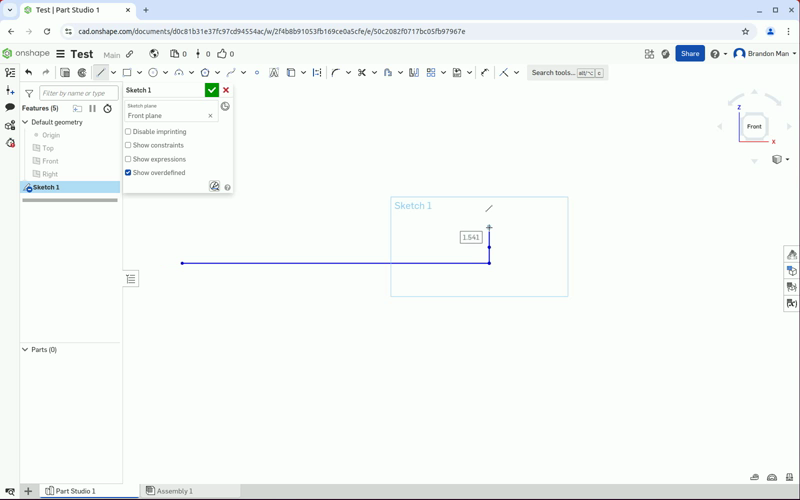
scroll(-6)
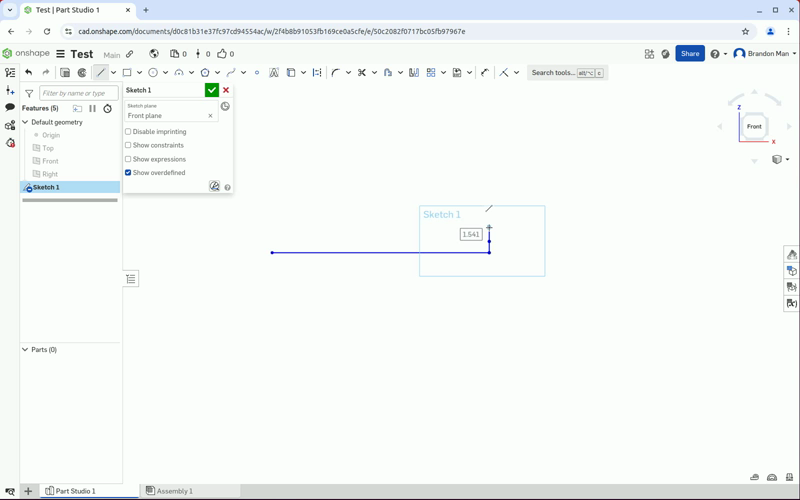
scroll(-6)
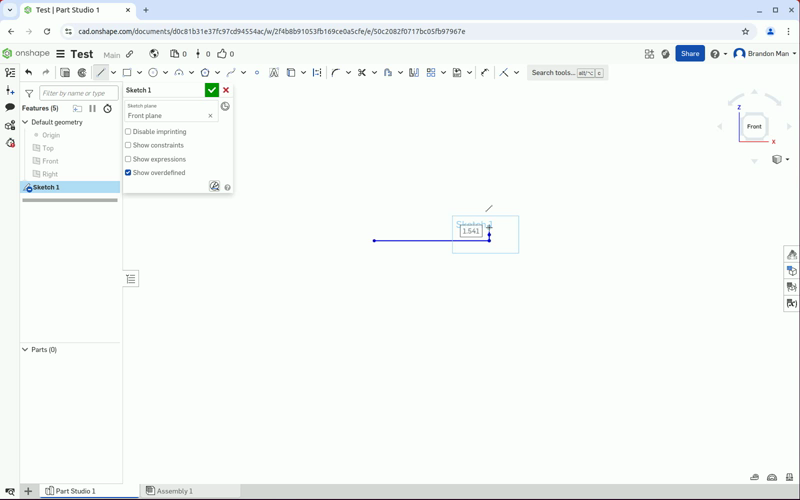
key_up(shift)
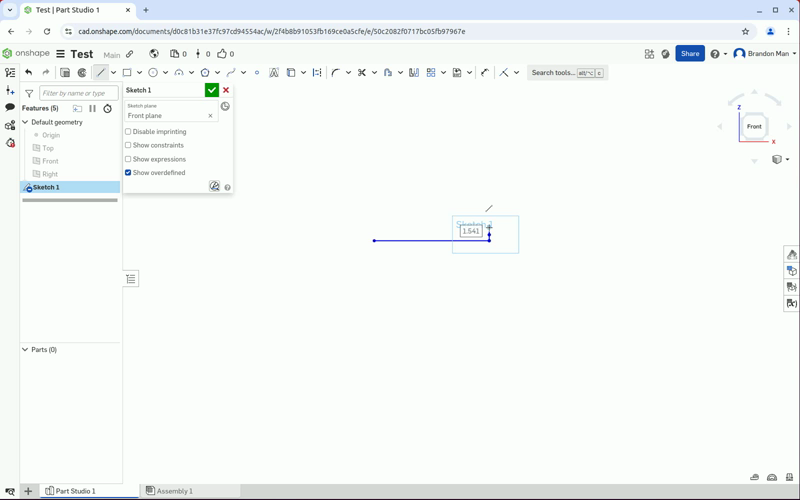
key_down(shift)
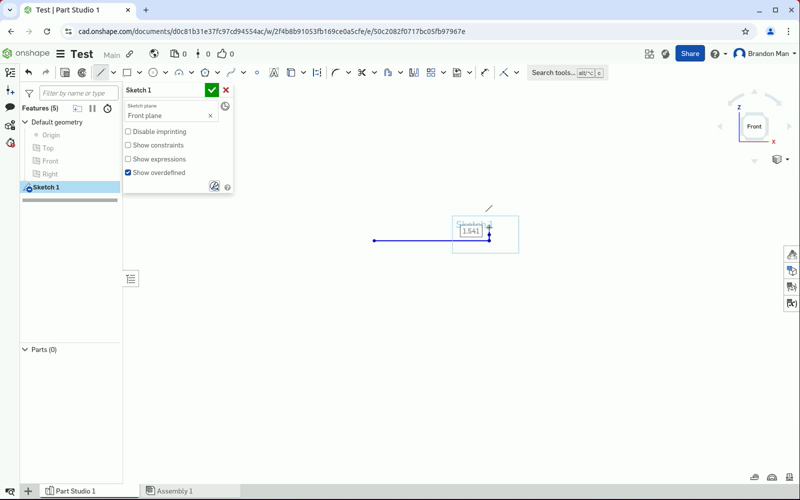
mouse_move(519, 227)
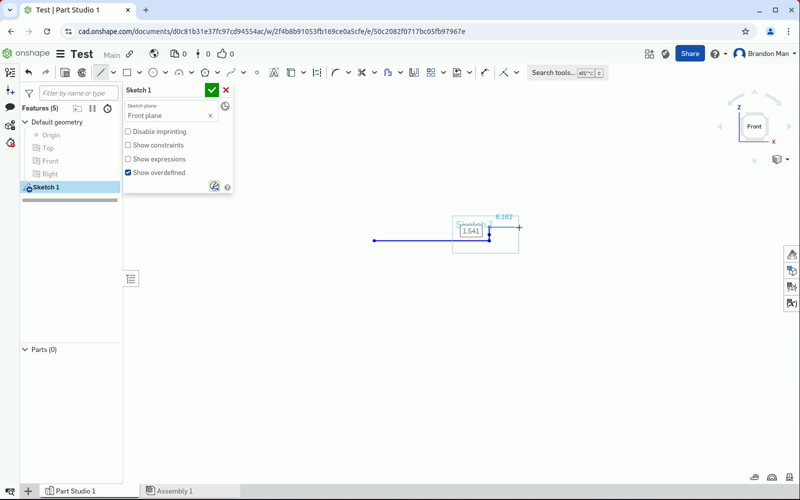
mouse_move(489, 201)
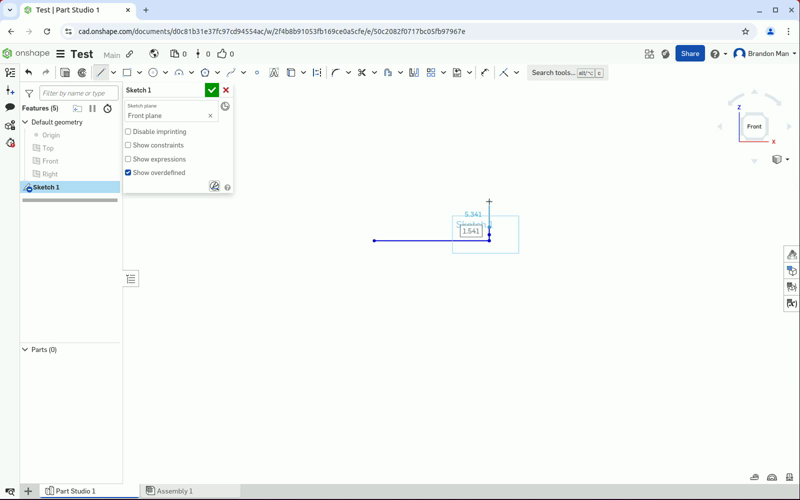
click(489, 201)
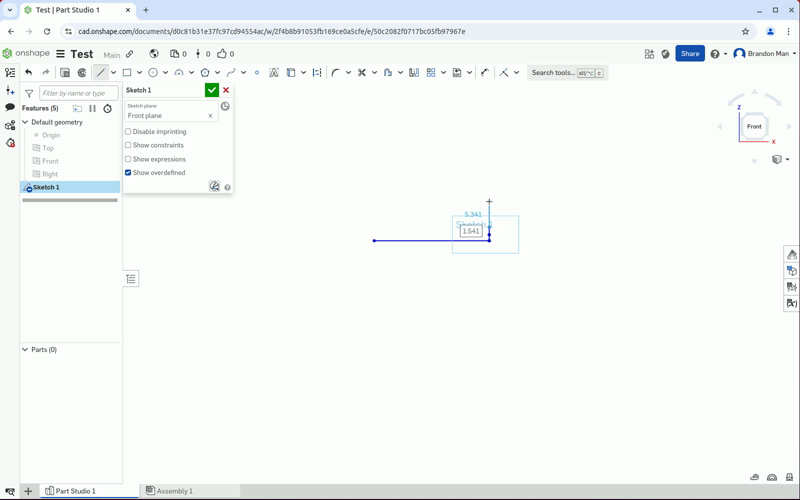
key_up(shift)
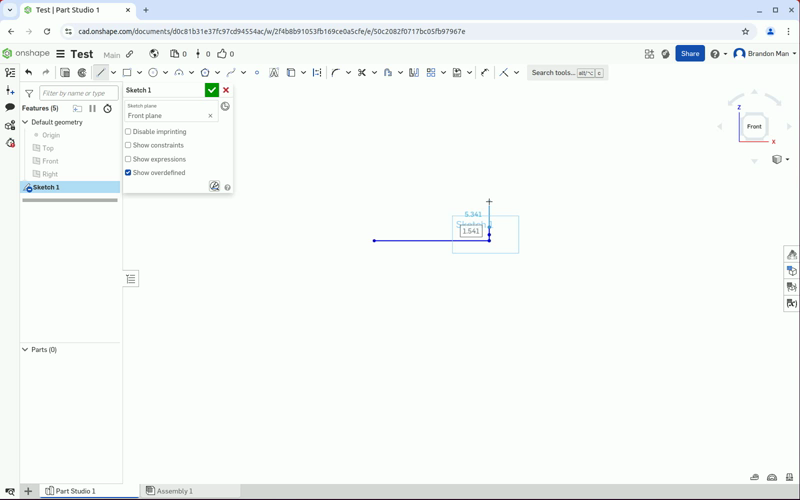
key_down(shift)
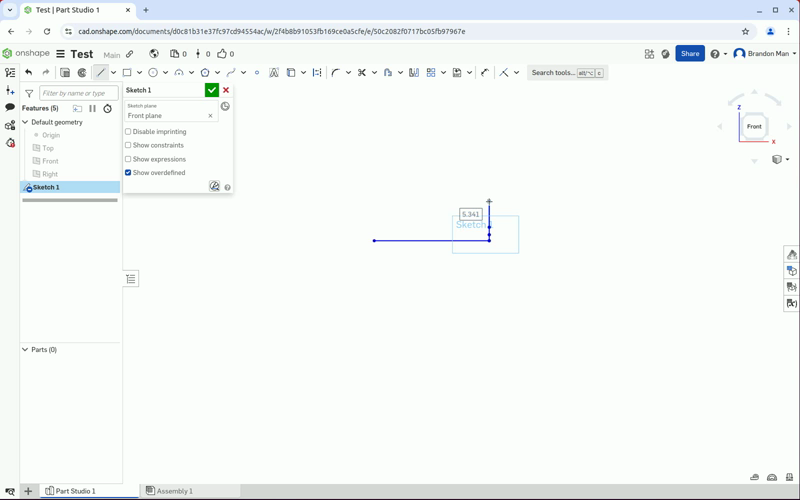
mouse_move(374, 201)
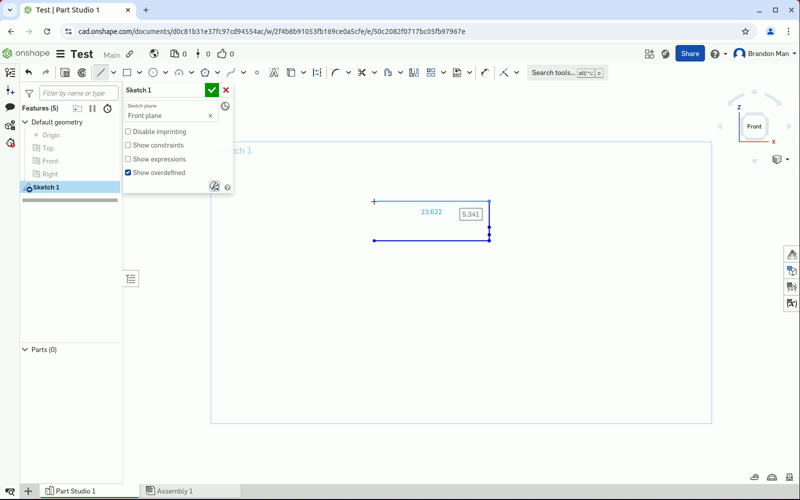
click(374, 201)
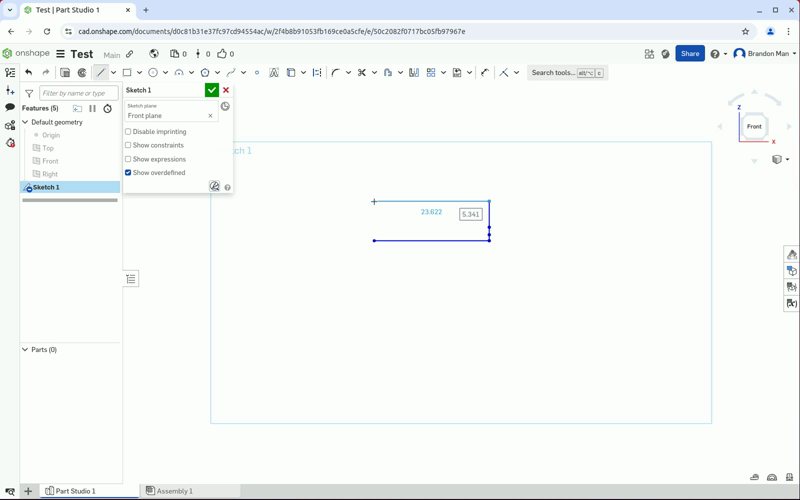
key_up(shift)
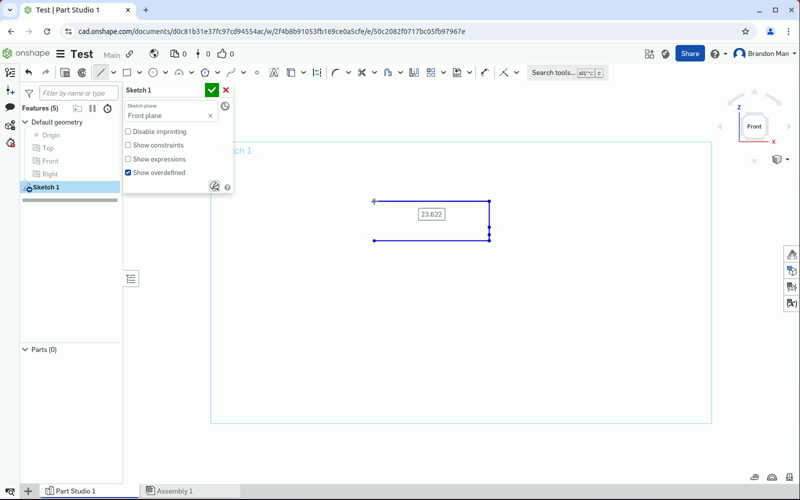
key_down(shift)
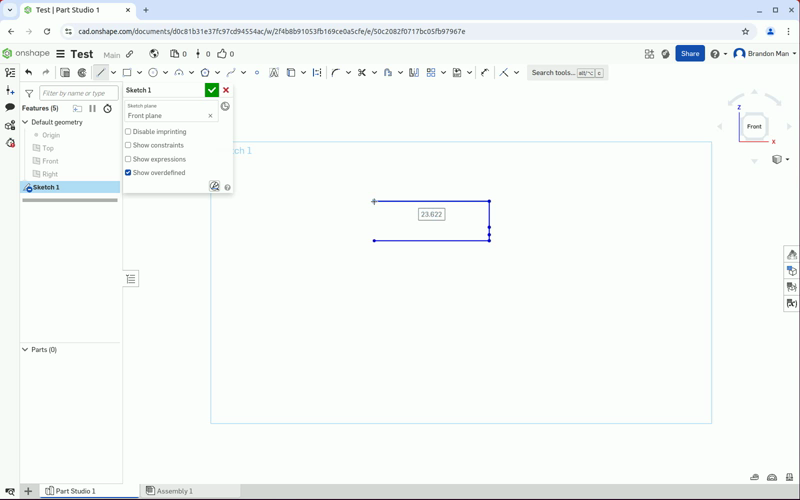
mouse_move(404, 201)
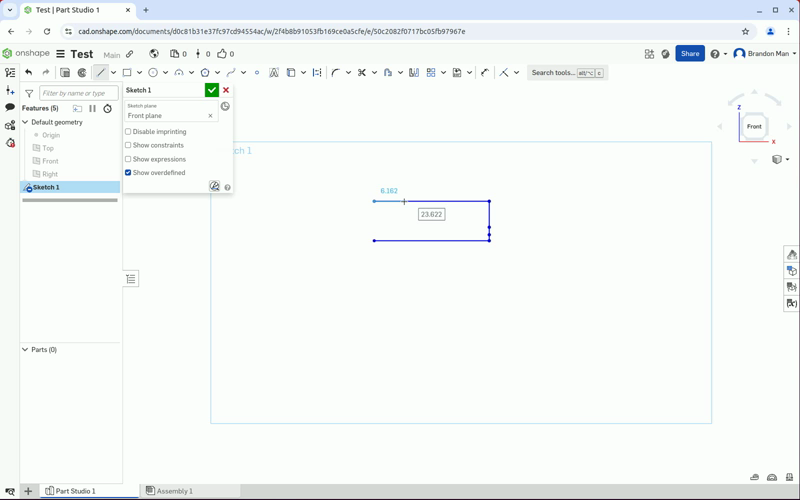
mouse_move(374, 227)
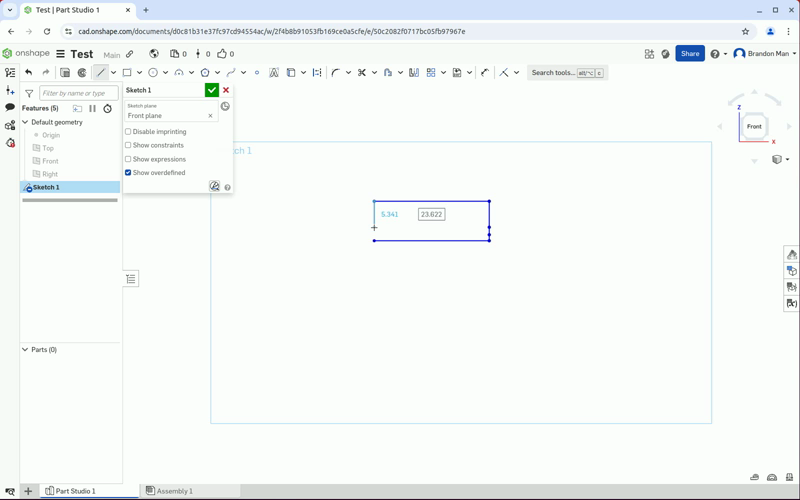
click(374, 227)
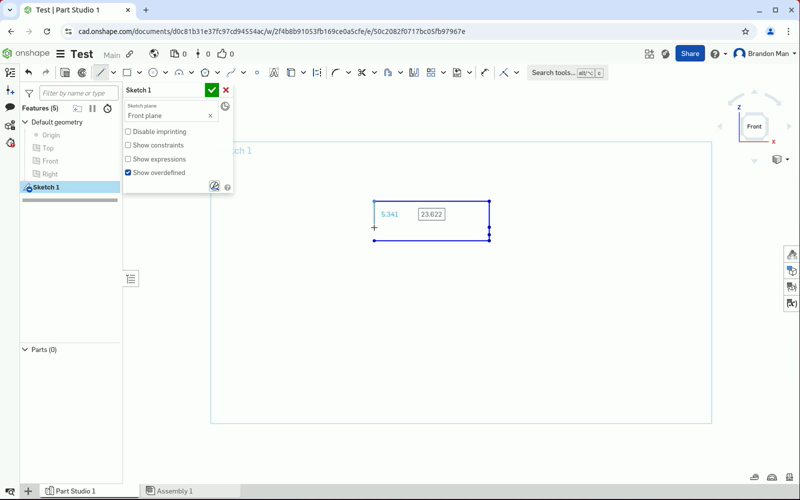
key_up(shift)
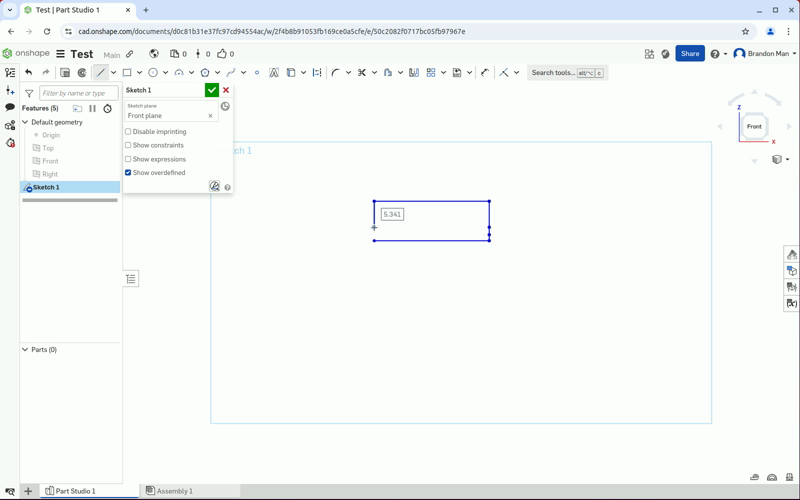
key_down(shift)
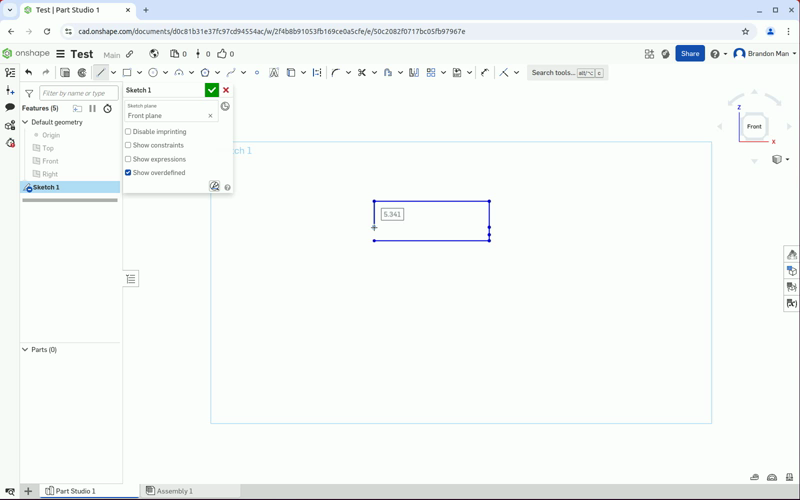
mouse_move(404, 227)
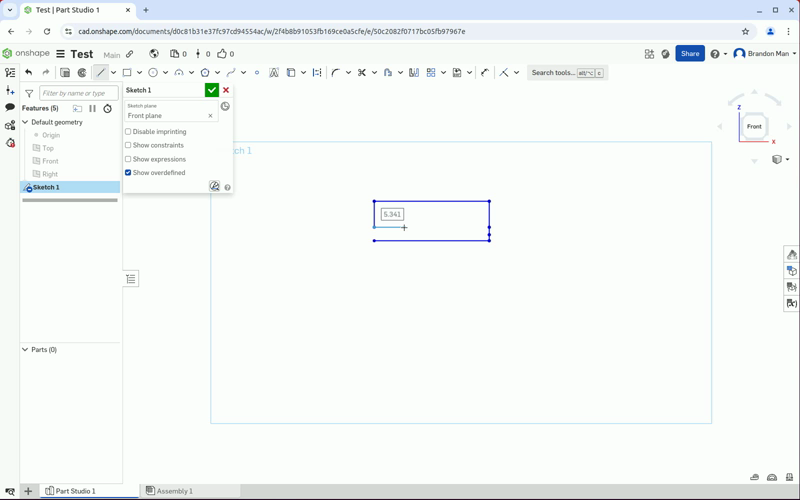
mouse_move(374, 233)
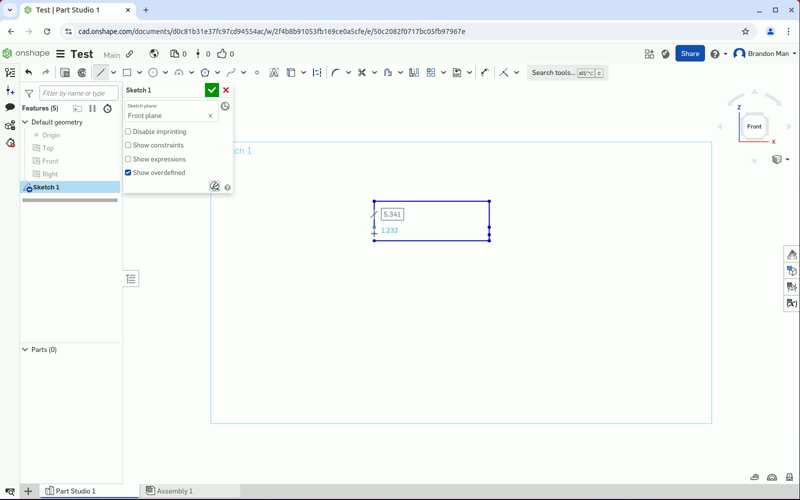
scroll(6)
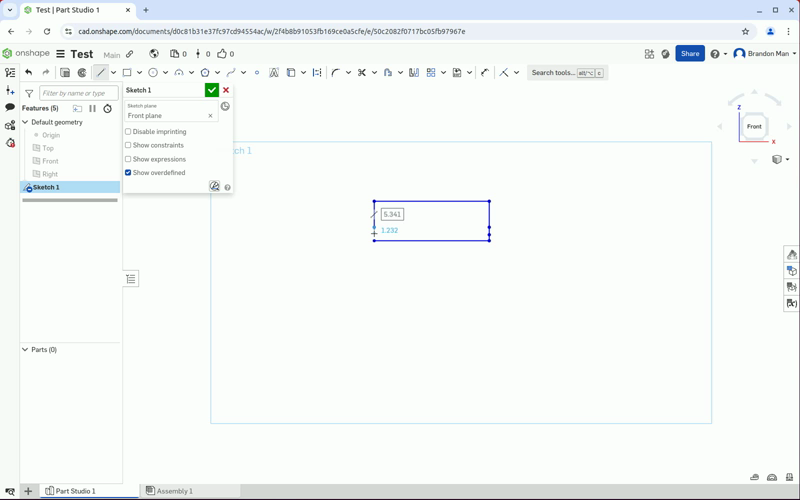
scroll(6)
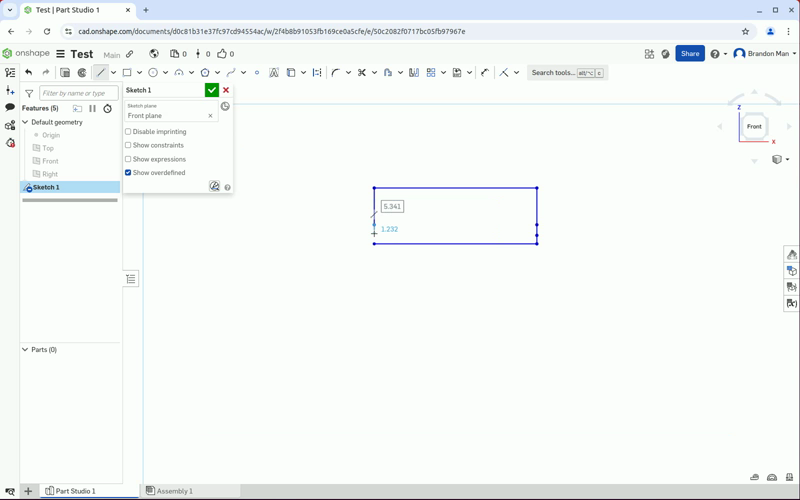
scroll(6)
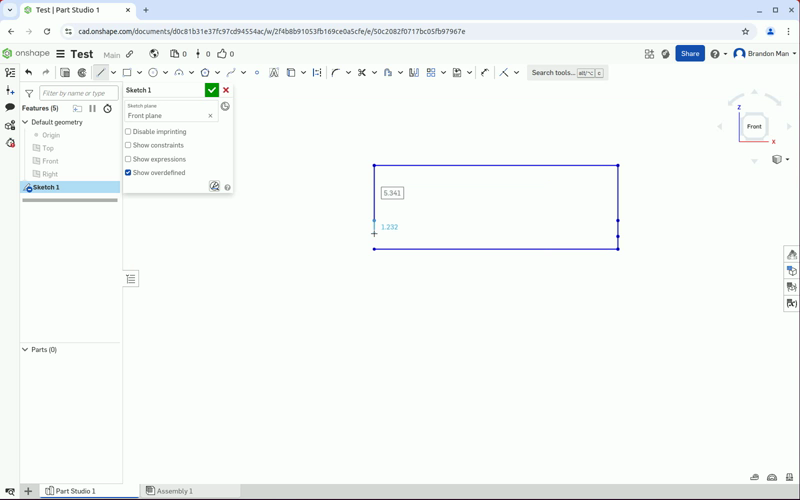
scroll(6)
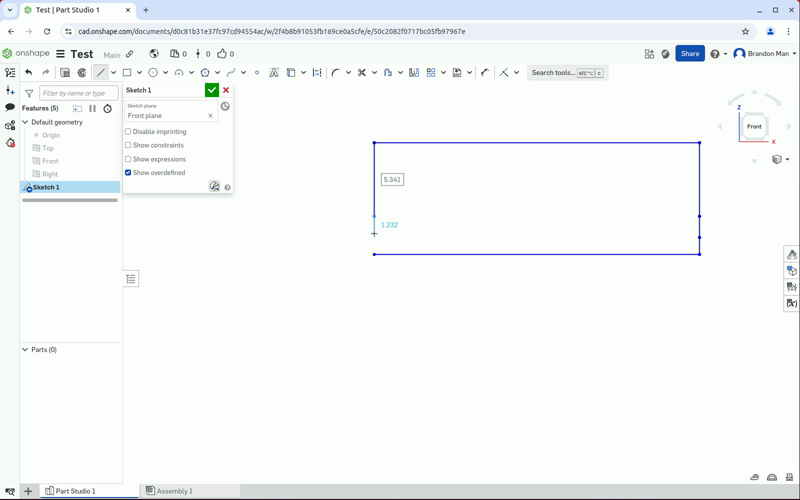
scroll(6)
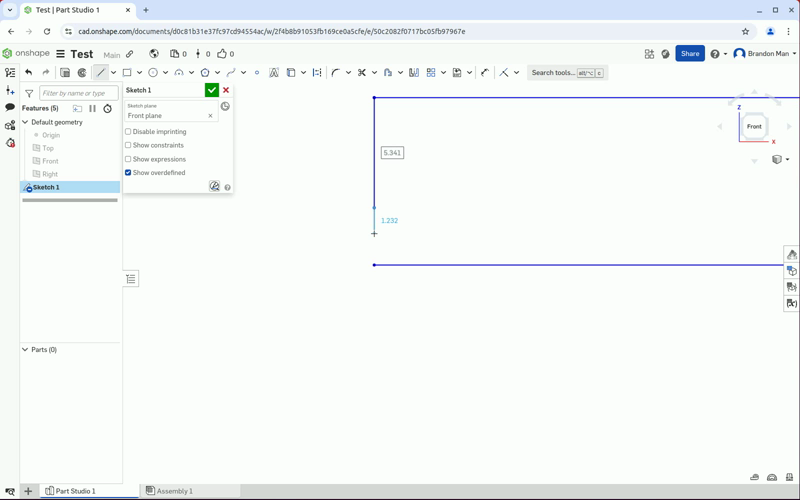
scroll(6)
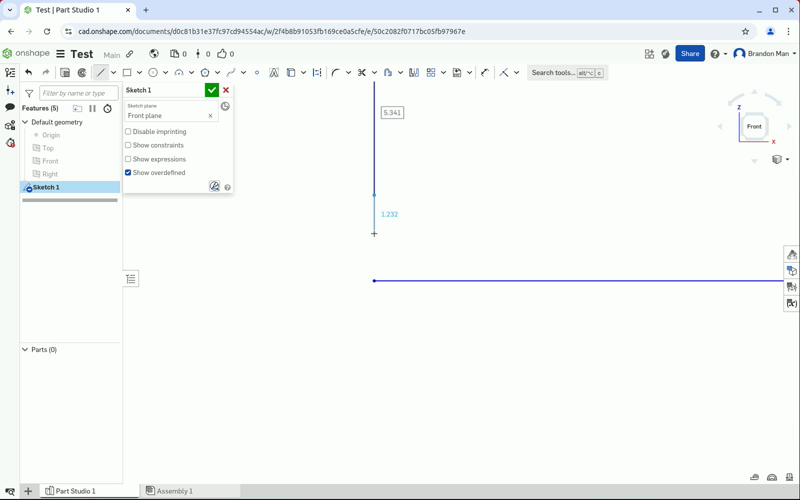
scroll(6)
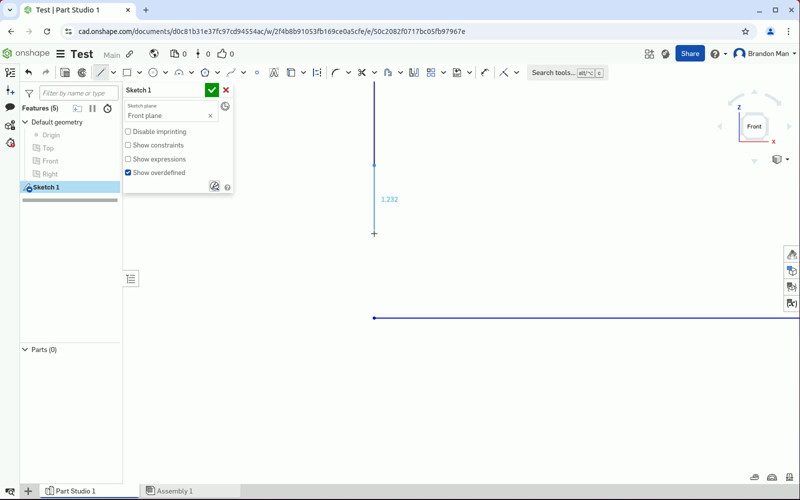
click(374, 233)
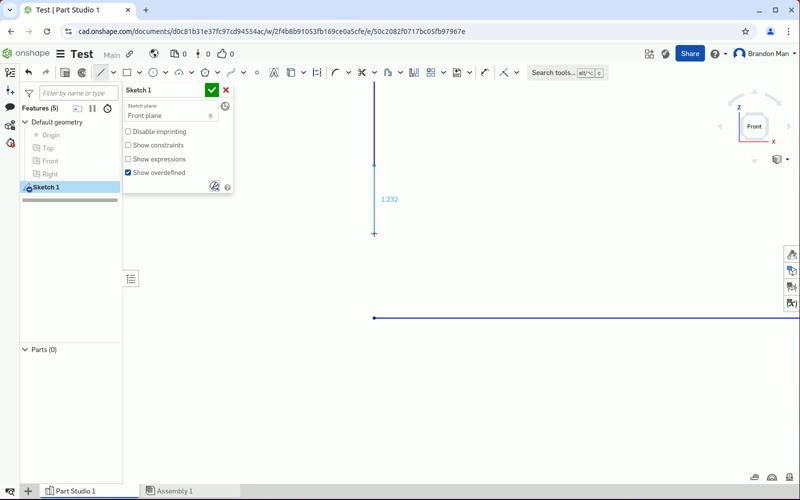
scroll(-6)
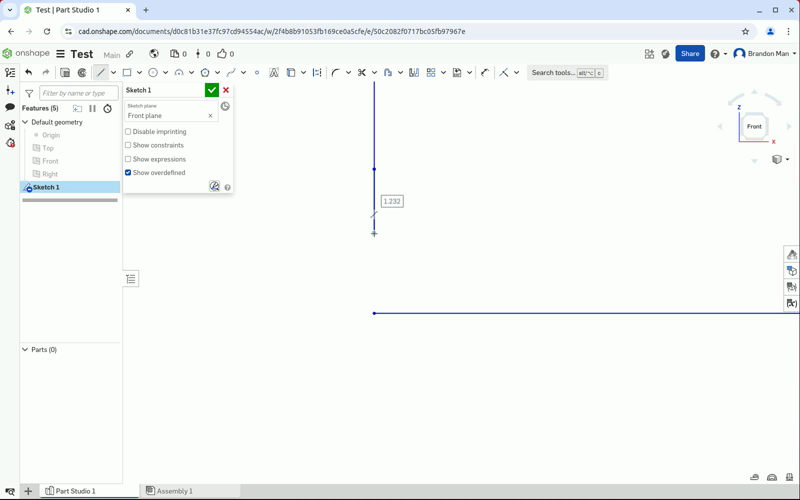
scroll(-6)
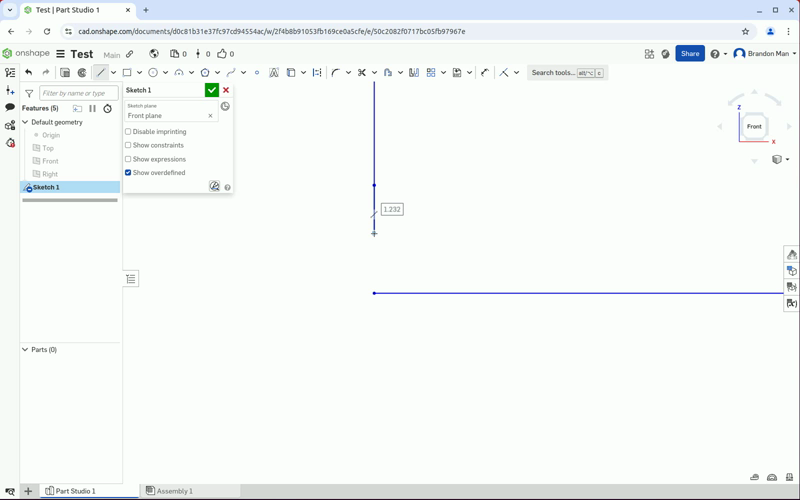
scroll(-6)
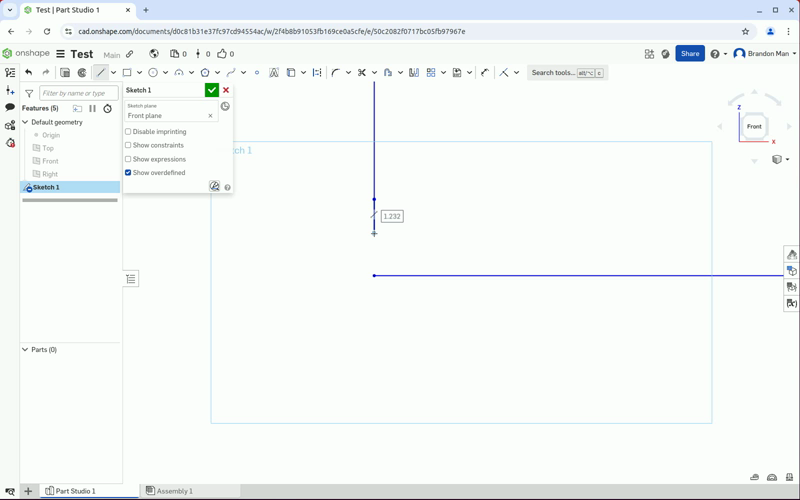
scroll(-6)
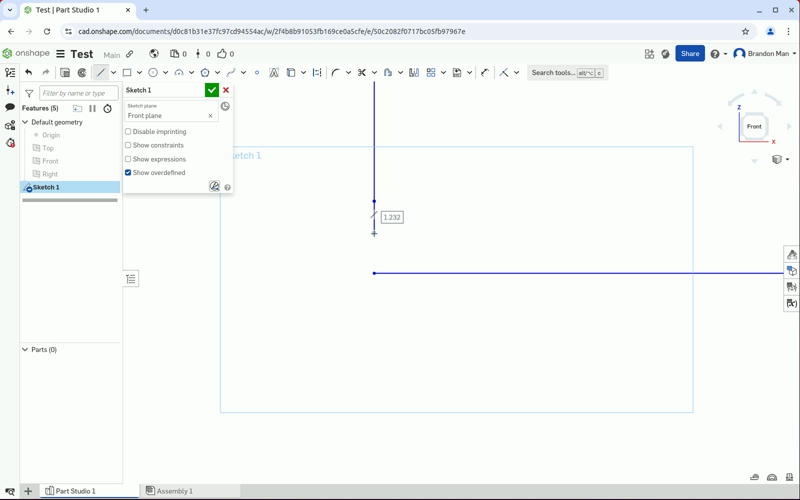
scroll(-6)
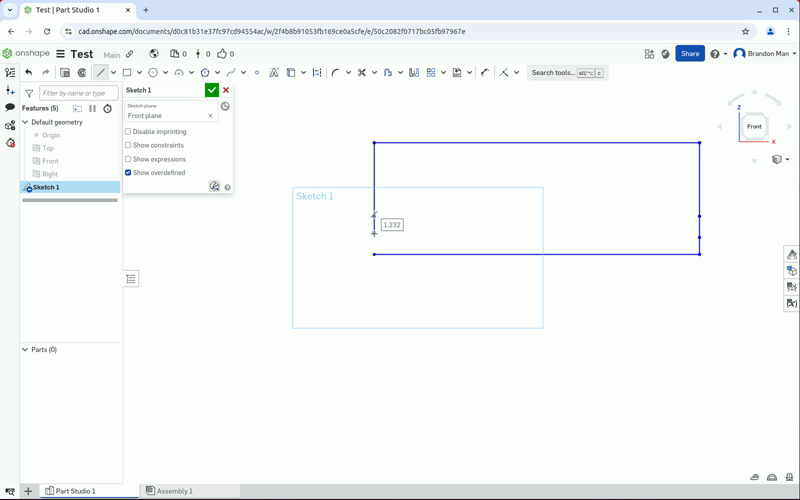
scroll(-6)
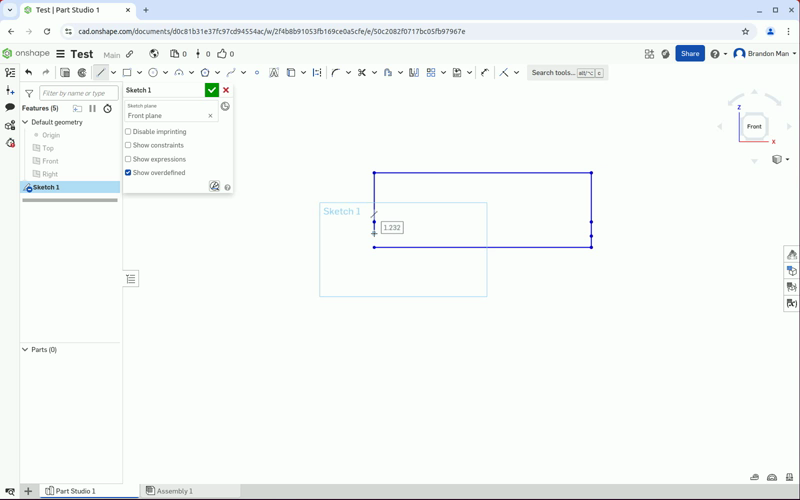
scroll(-6)
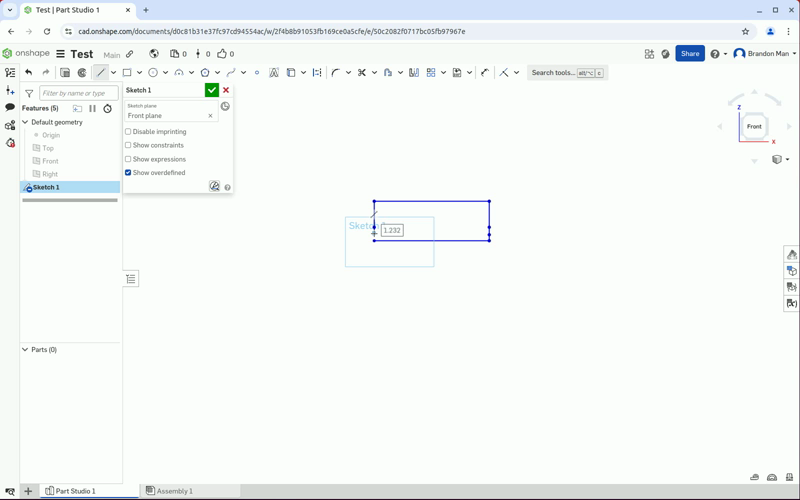
key_up(shift)
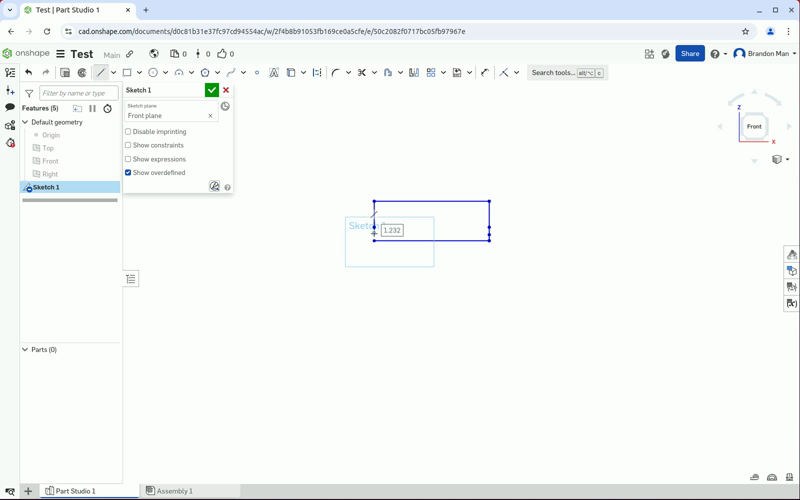
mouse_move(404, 233)
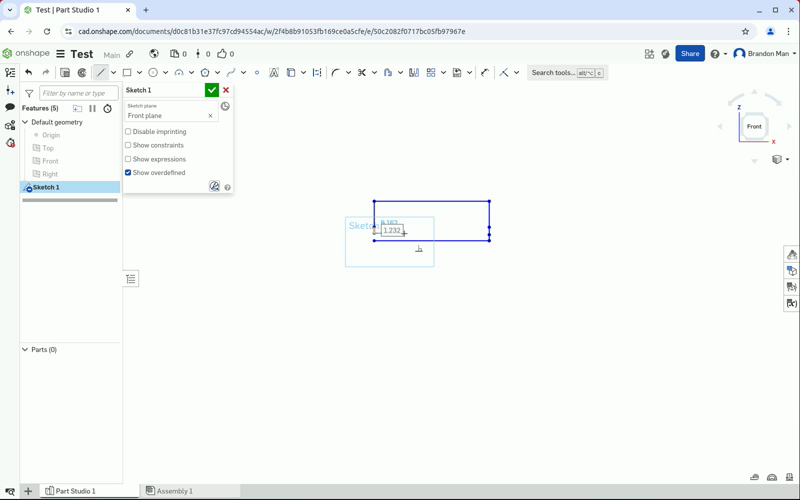
key_down(shift)
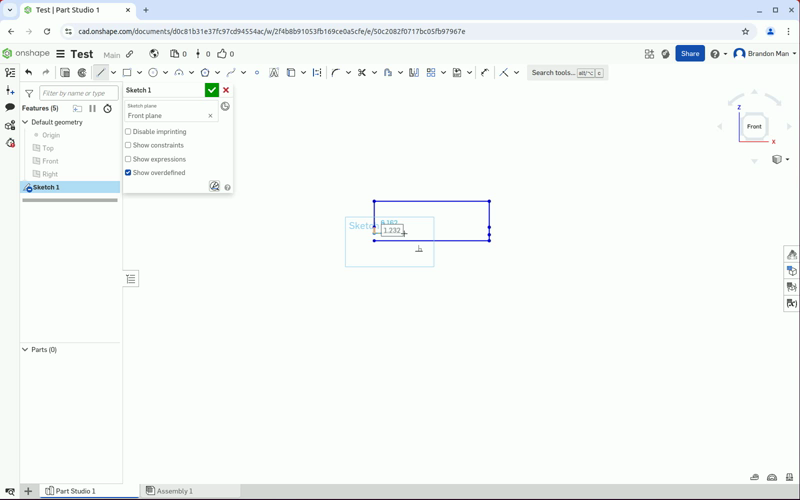
mouse_move(374, 240)
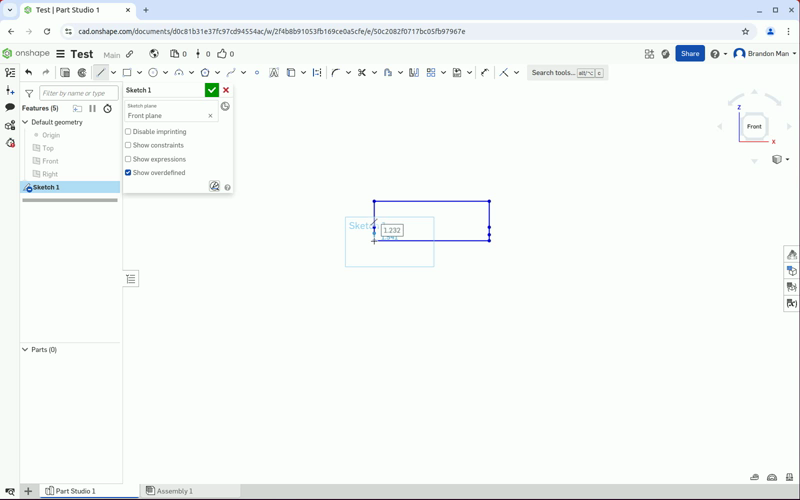
scroll(6)
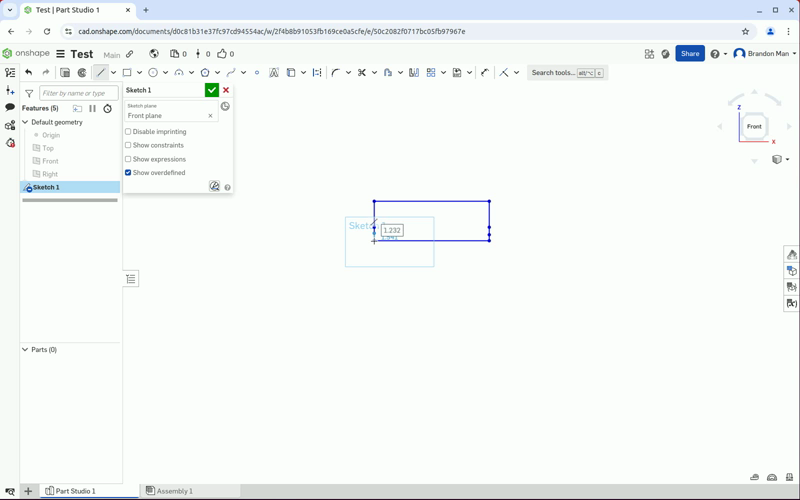
scroll(6)
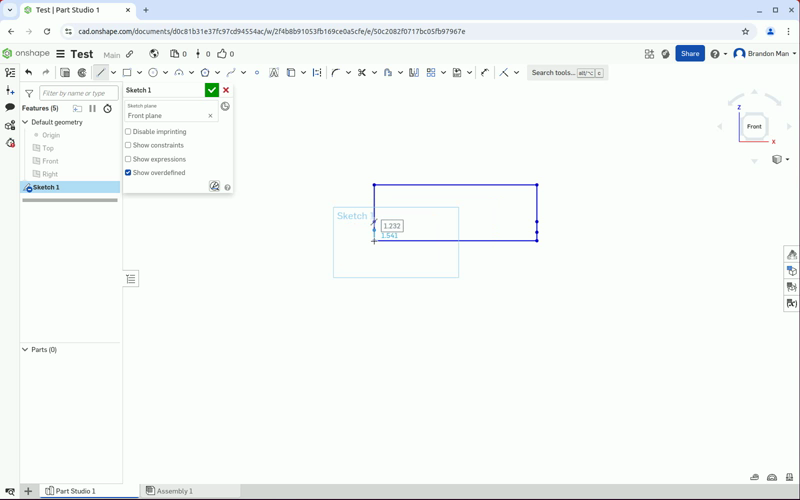
scroll(6)
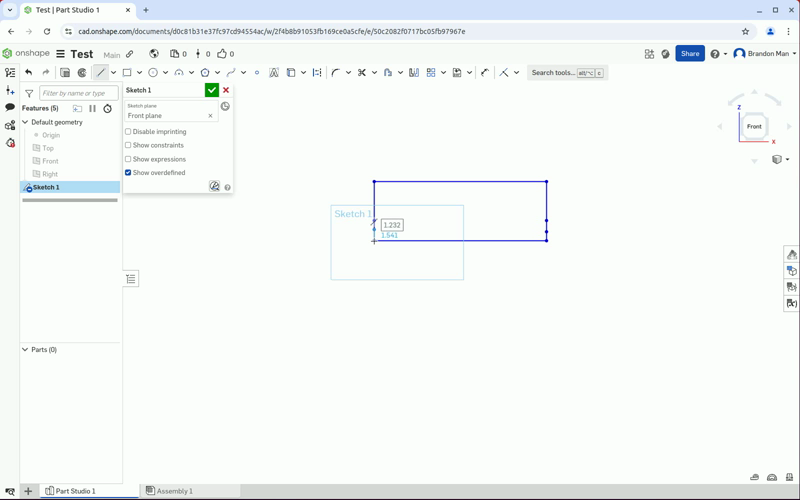
scroll(6)
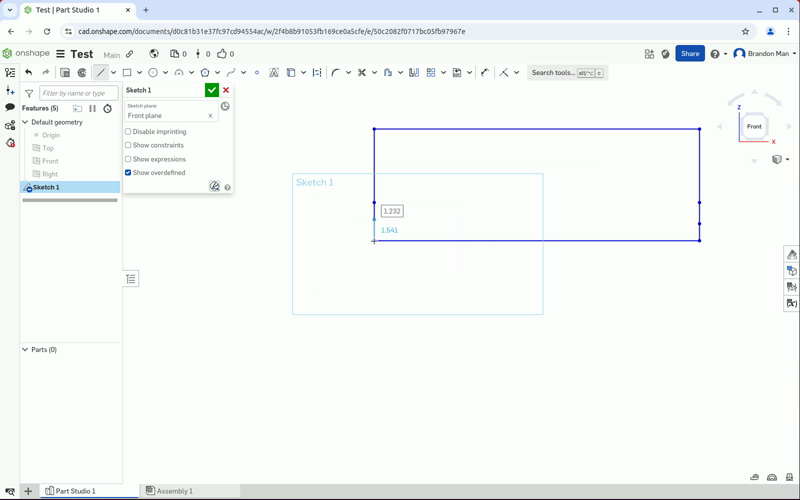
scroll(6)
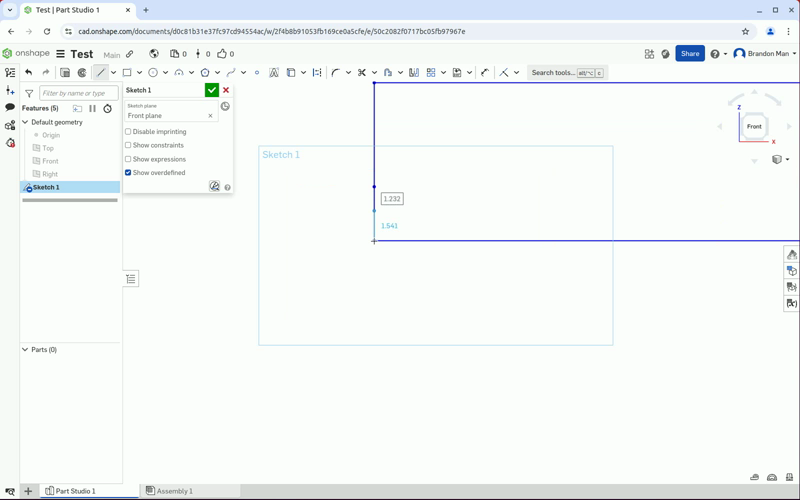
scroll(6)
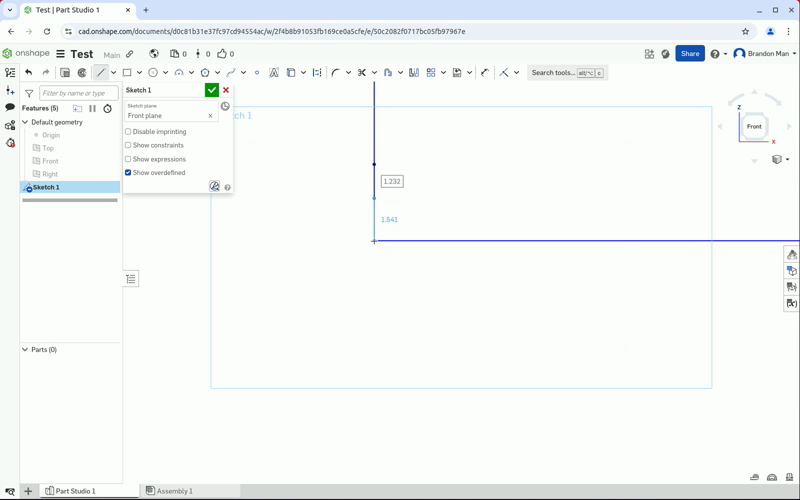
scroll(6)
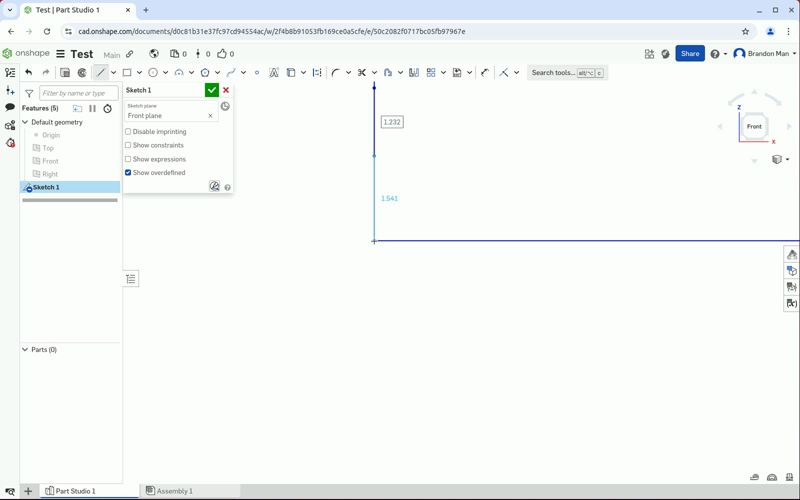
key_up(shift)
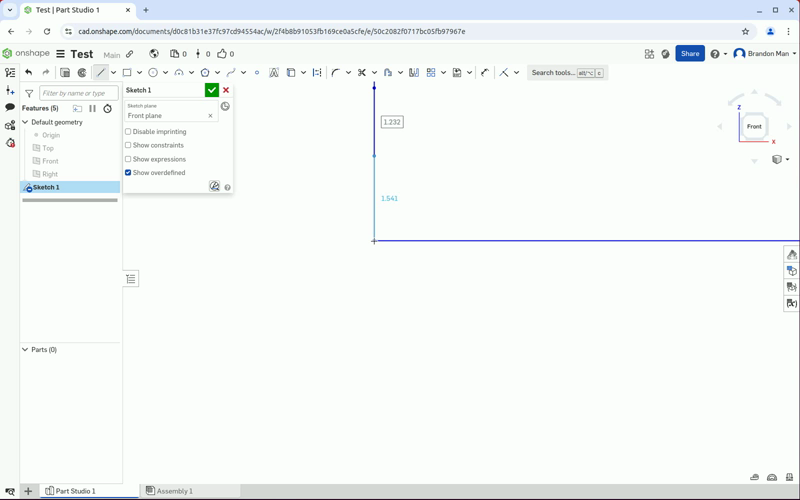
click(374, 240)
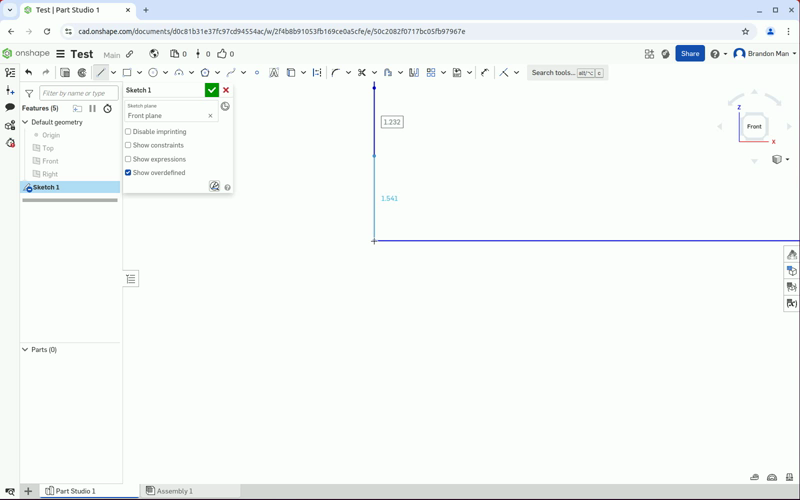
scroll(-6)
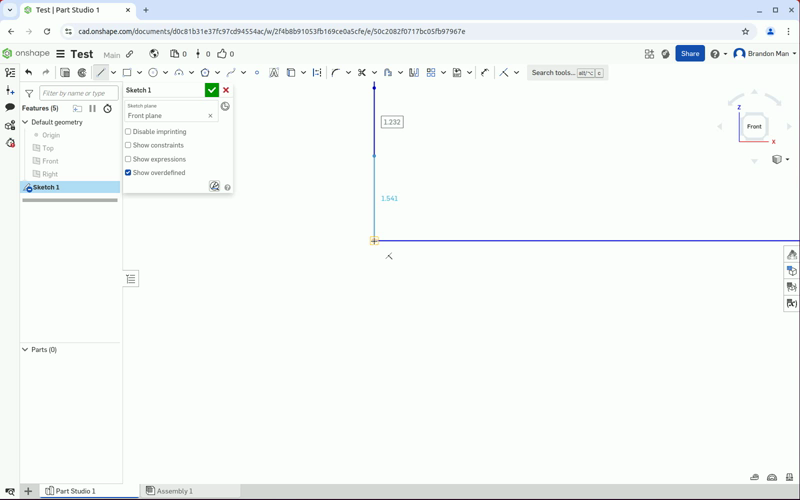
scroll(-6)
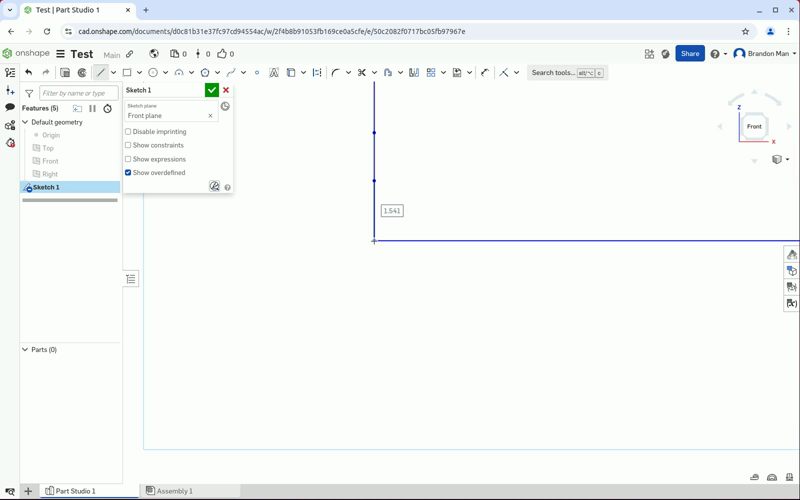
scroll(-6)
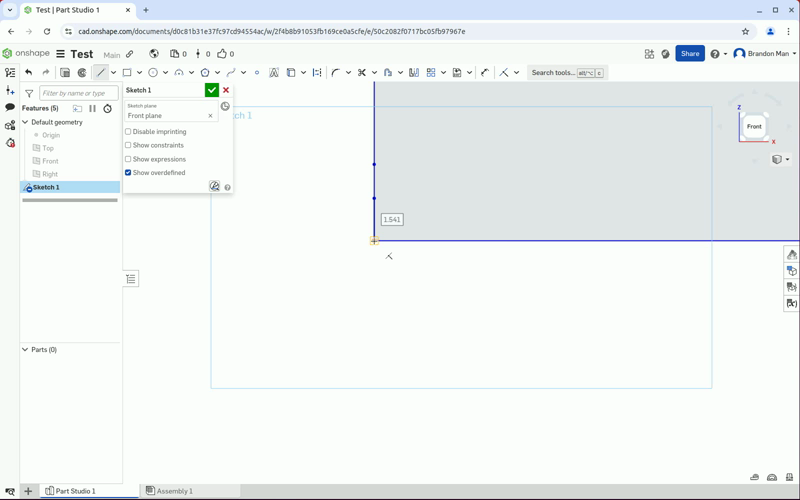
scroll(-6)
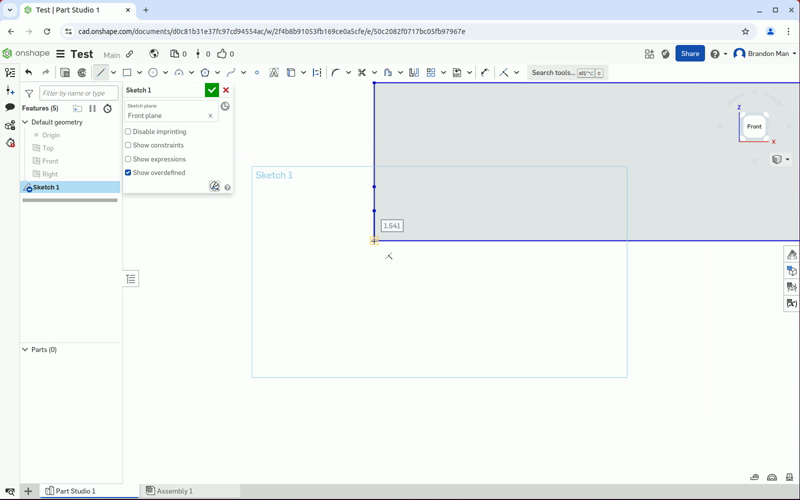
scroll(-6)
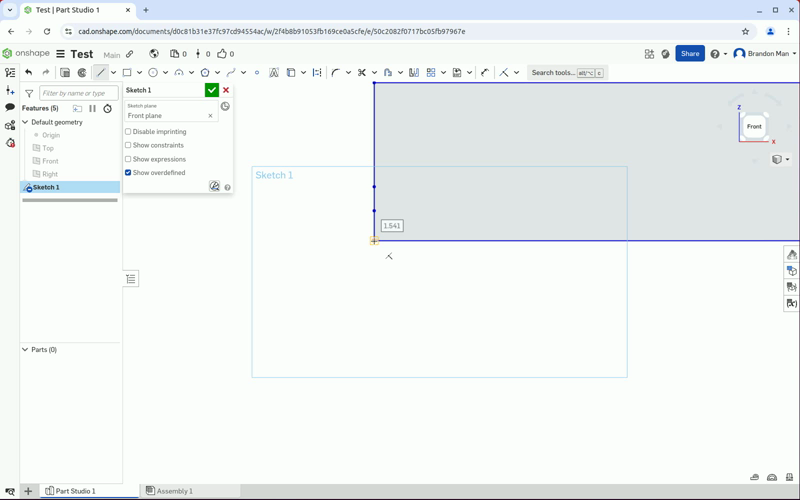
scroll(-6)
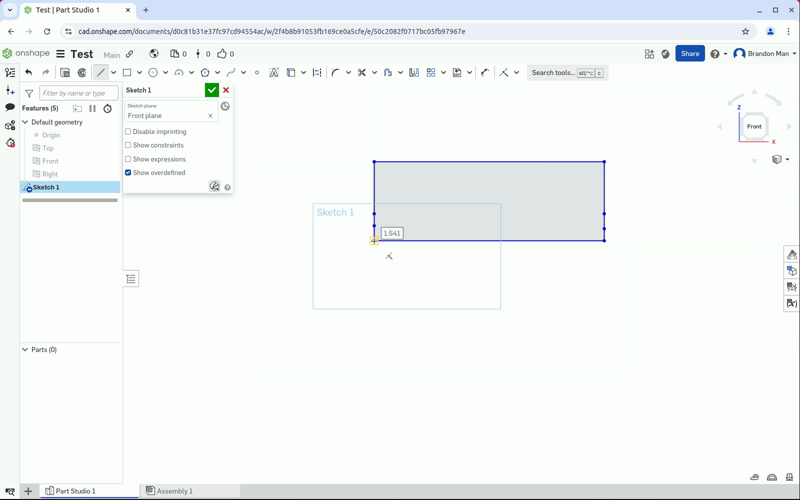
scroll(-6)
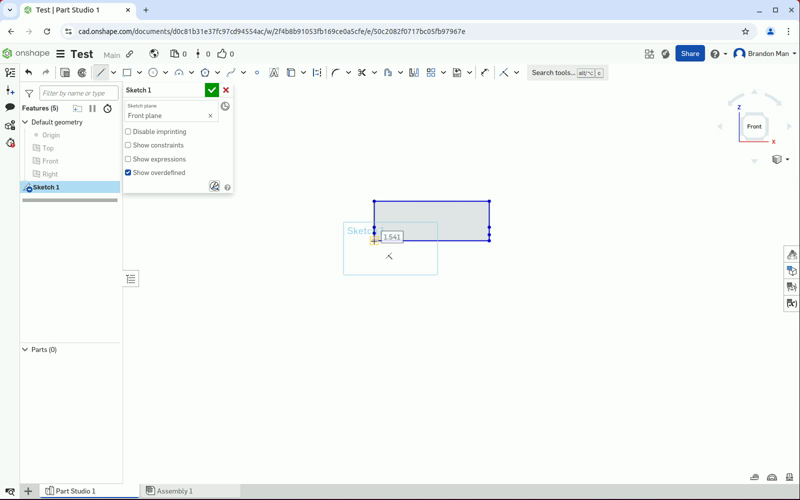
key(esc)
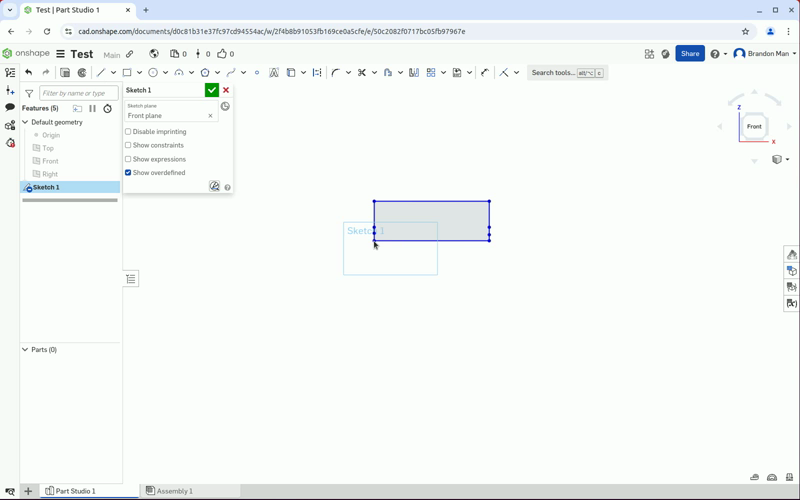
mouse_move(438, 222)
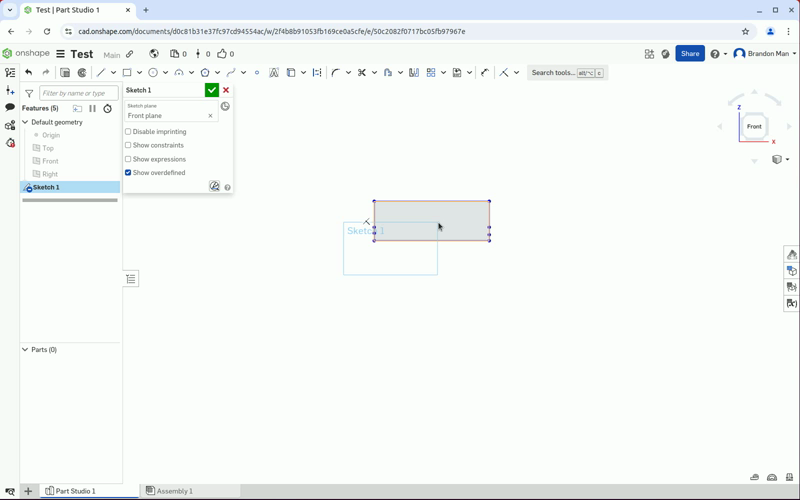
click(438, 222)
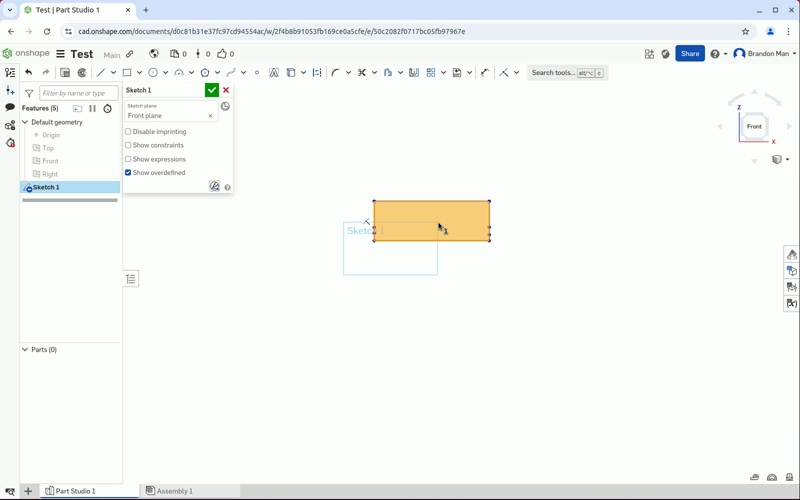
mouse_move(73, 352)
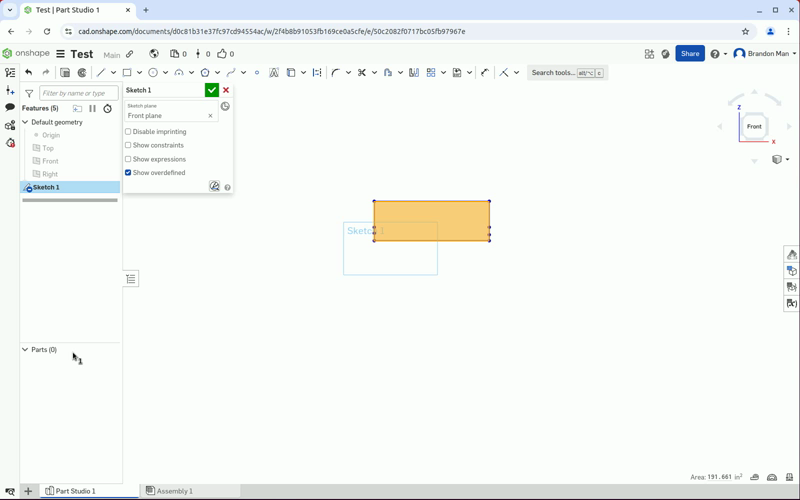
key(shift+y)
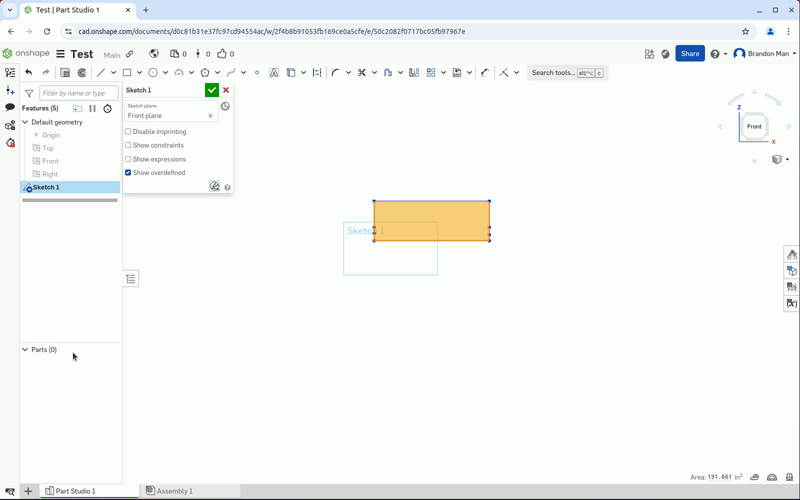
key(shift+e)
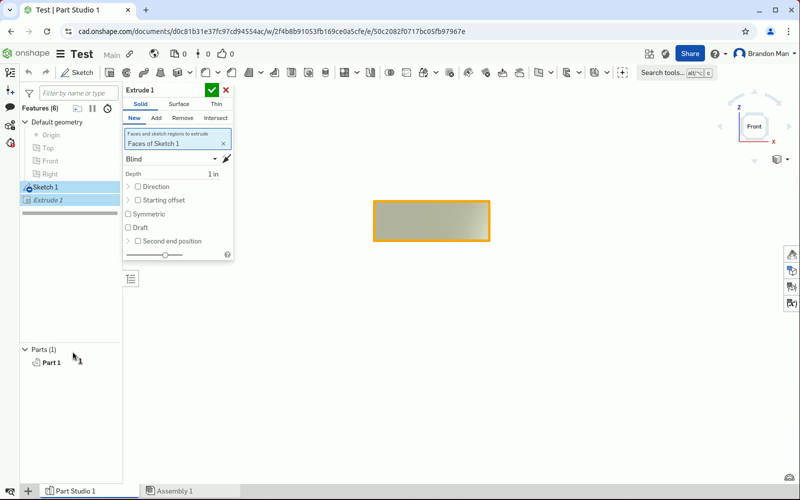
mouse_move(143, 106)
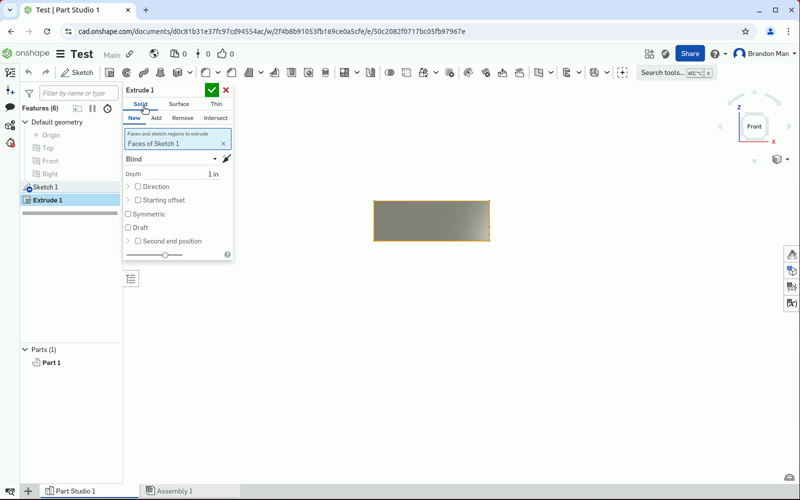
click(143, 106)
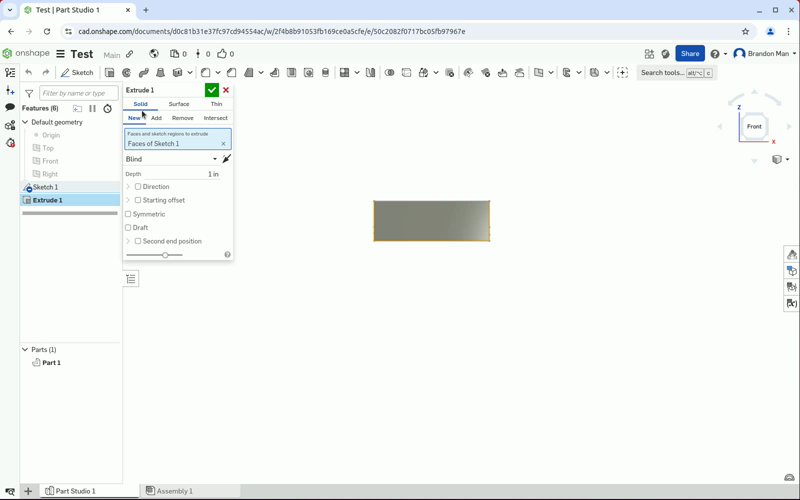
mouse_move(137, 120)
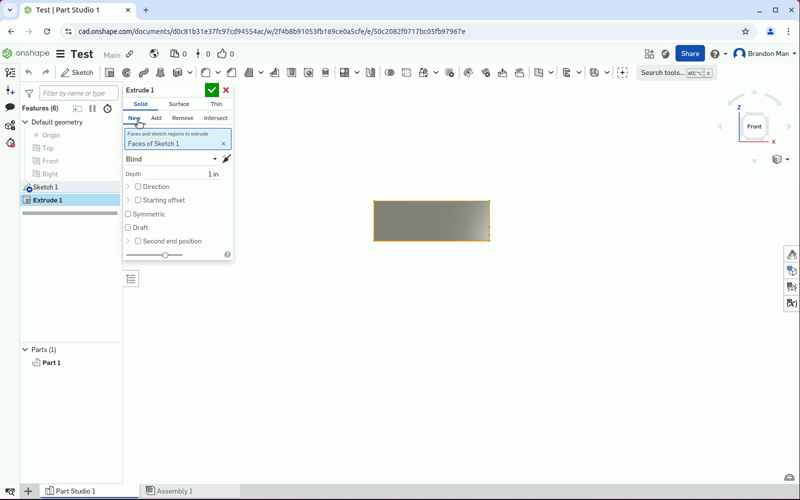
click(137, 120)
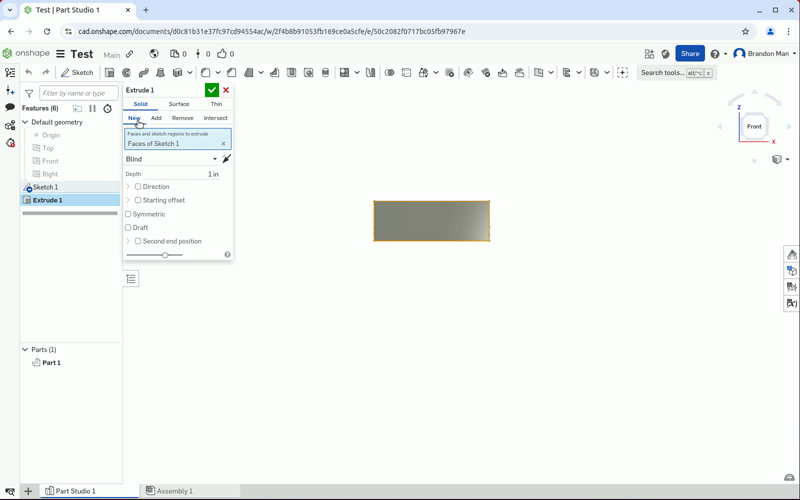
key(tab, 4)
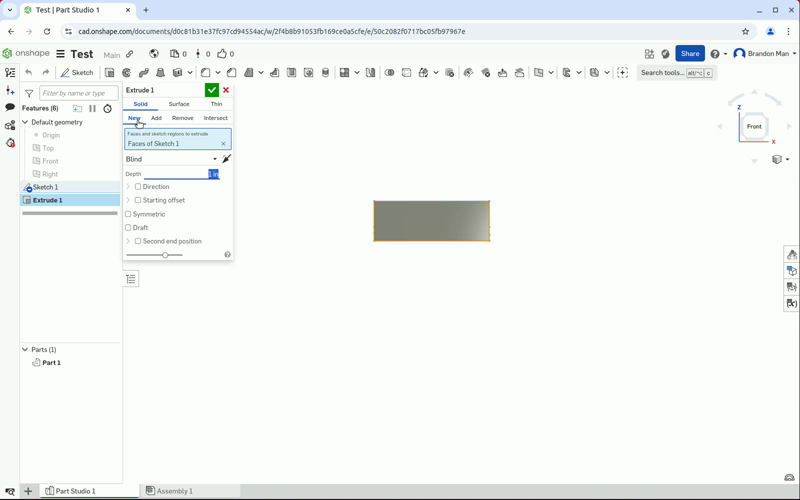
text(8.906)
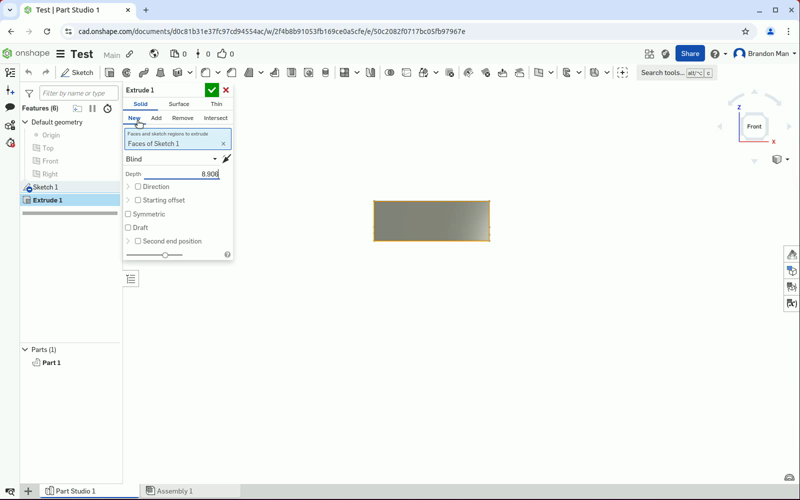
key(enter)
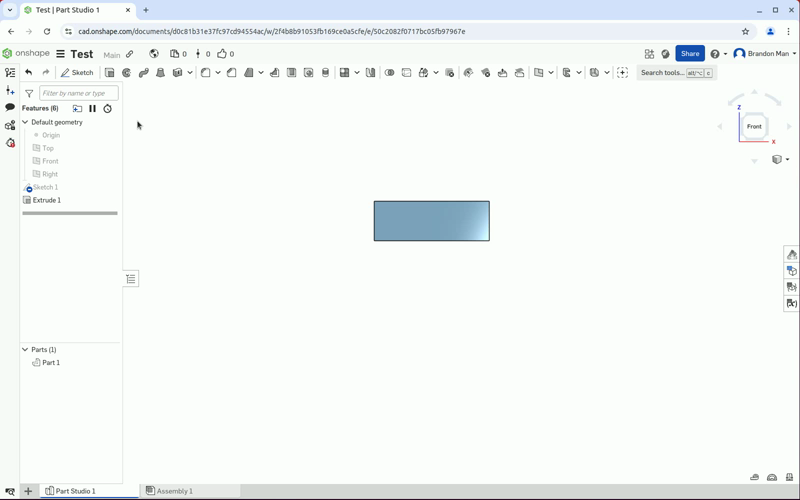
key(shift+h)
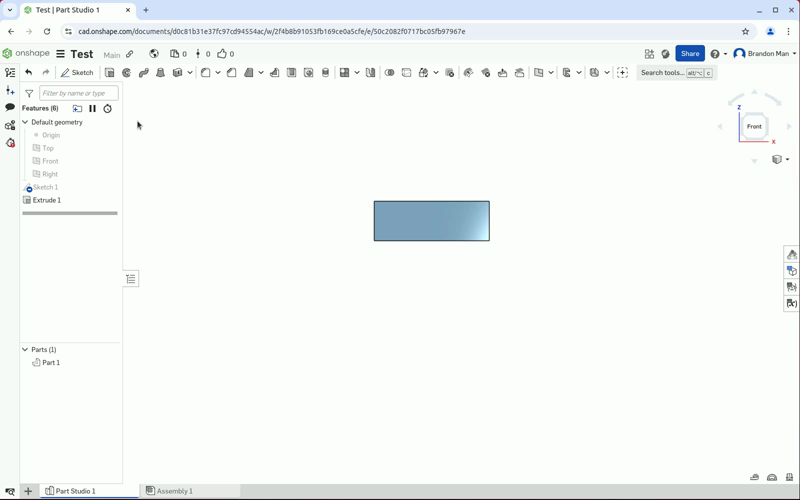
key(shift+h)
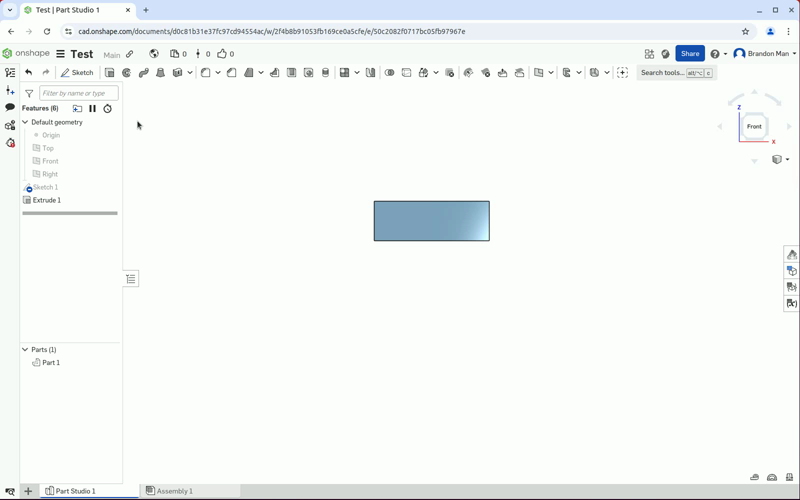
mouse_move(73, 189)
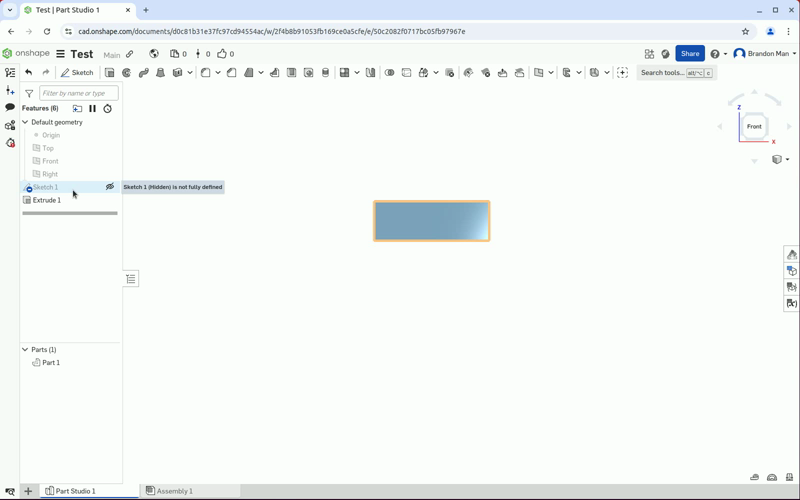
click(73, 189)
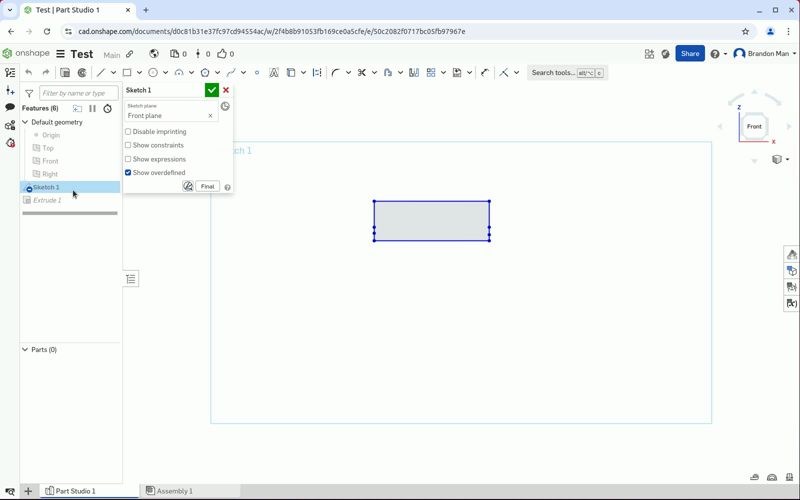
mouse_move(229, 92)
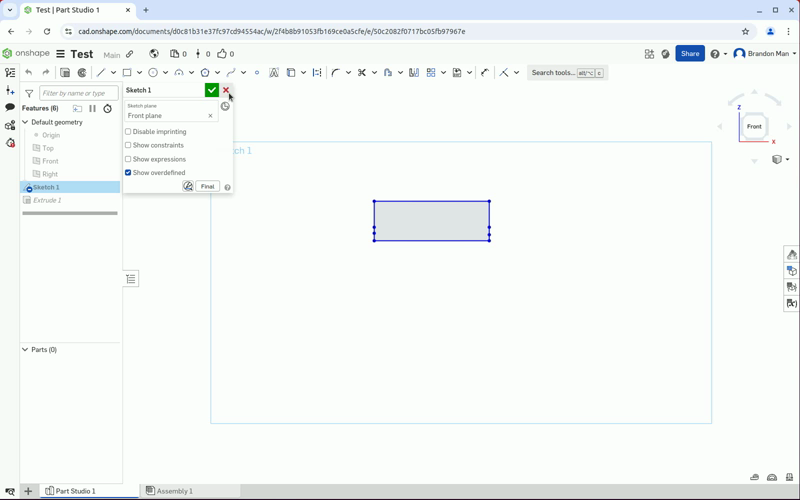
click(229, 92)
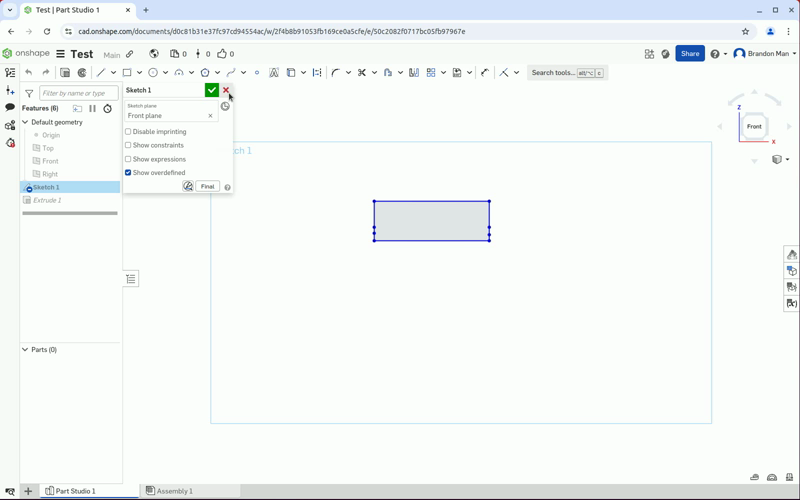
key(shift+s)
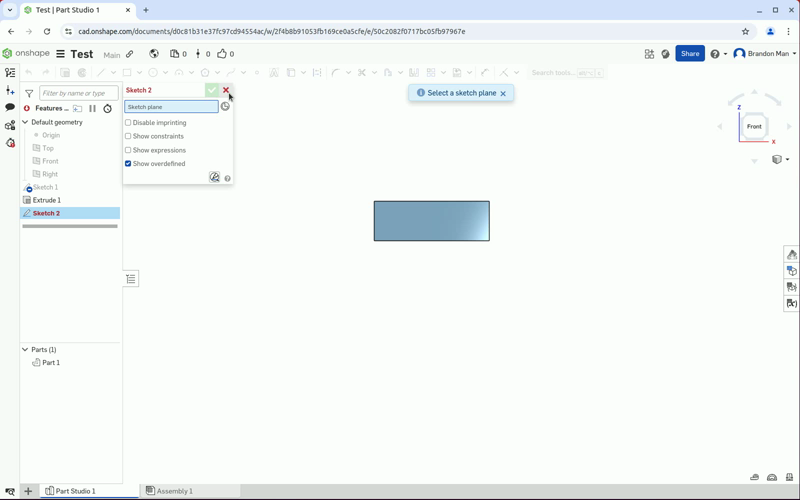
mouse_move(73, 163)
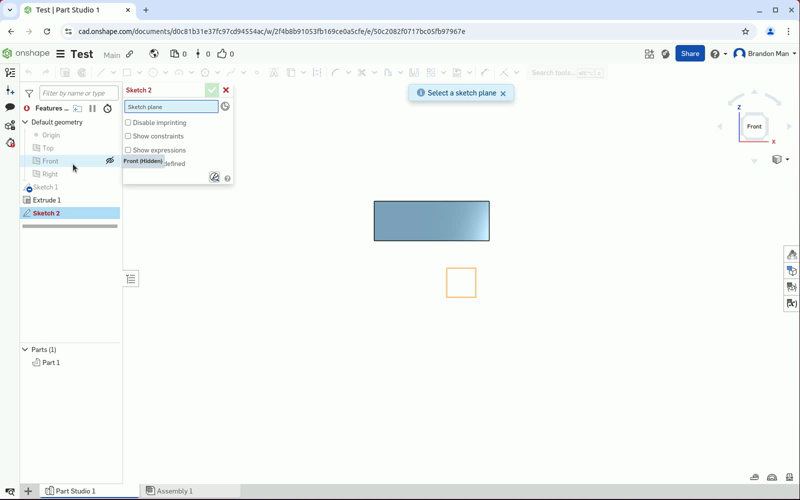
click(73, 163)
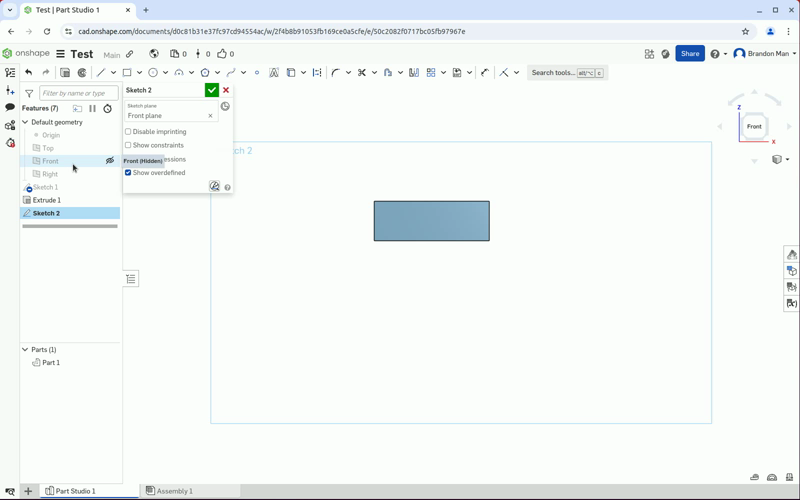
mouse_move(73, 352)
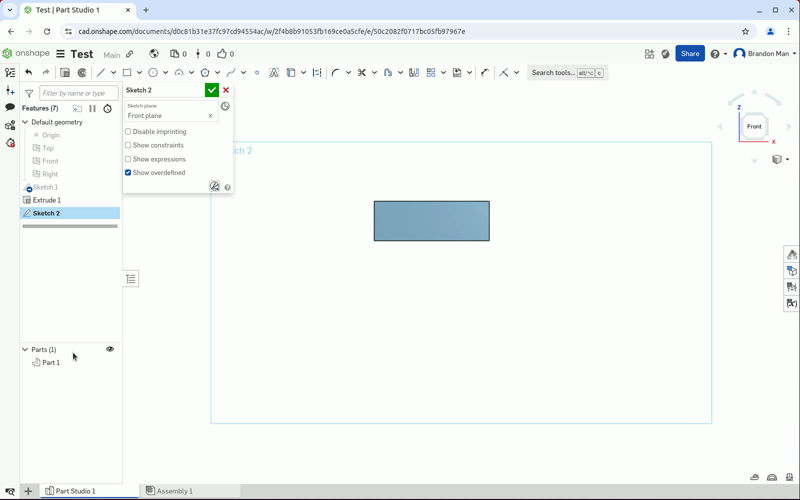
key(y)
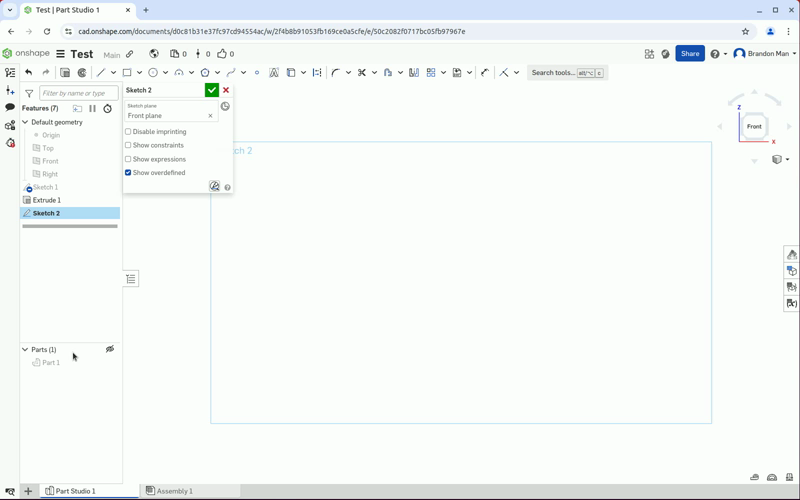
key(l)
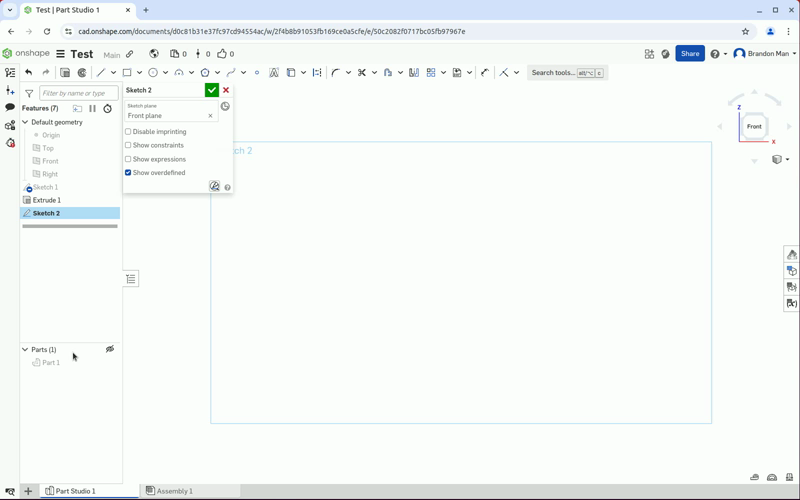
key_down(shift)
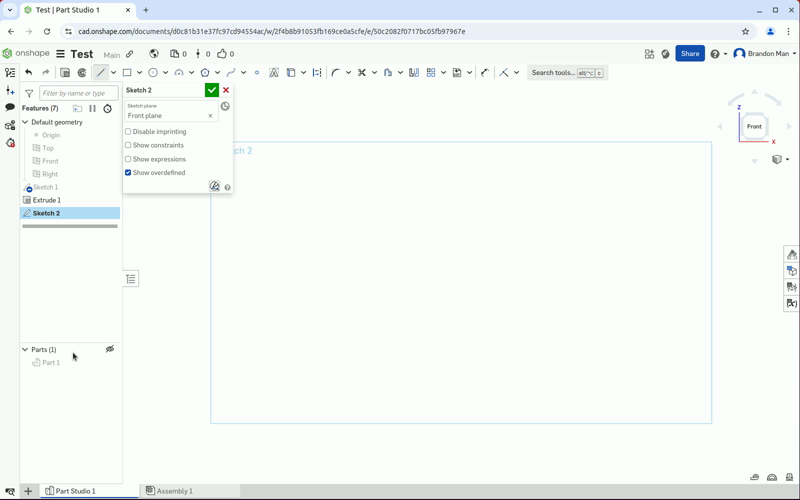
mouse_move(489, 234)
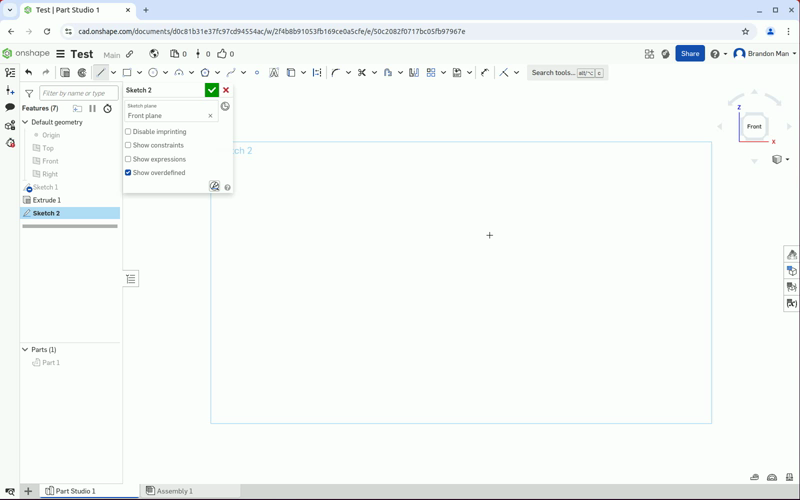
click(489, 234)
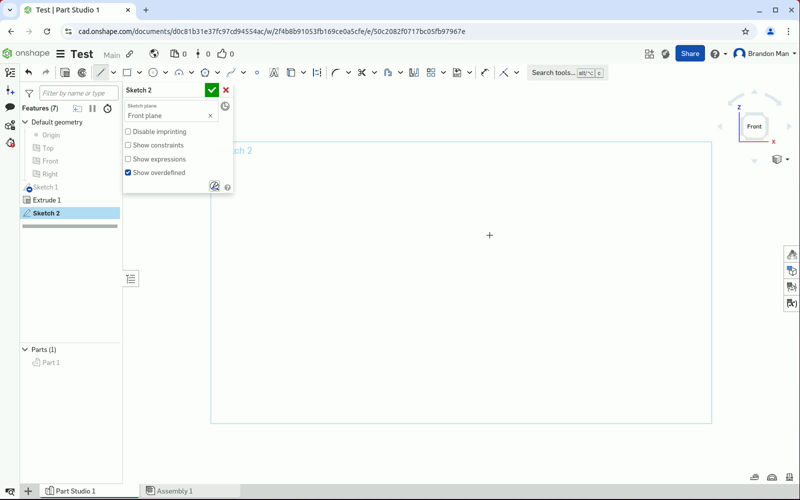
key_up(shift)
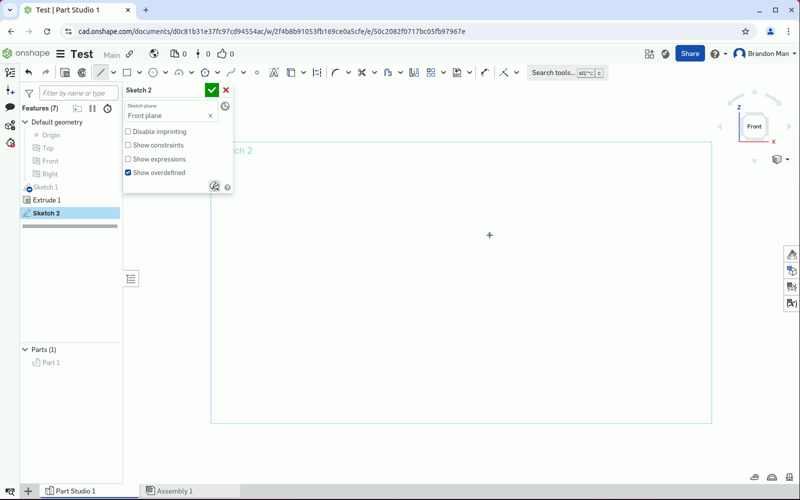
key_down(shift)
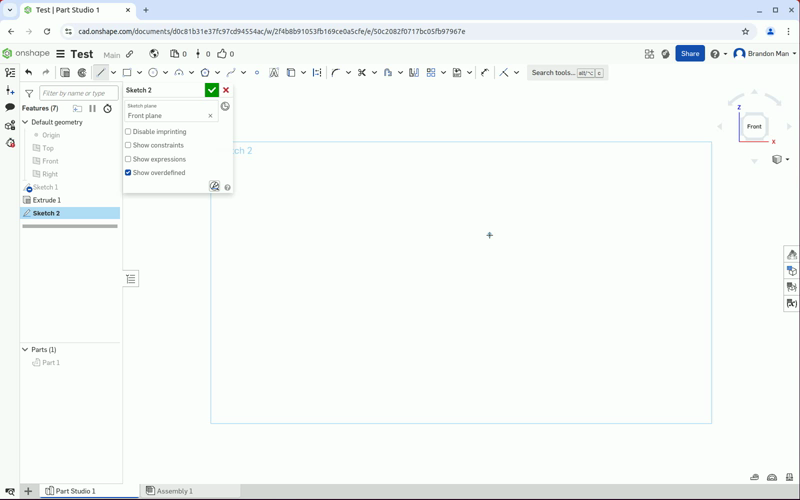
mouse_move(519, 234)
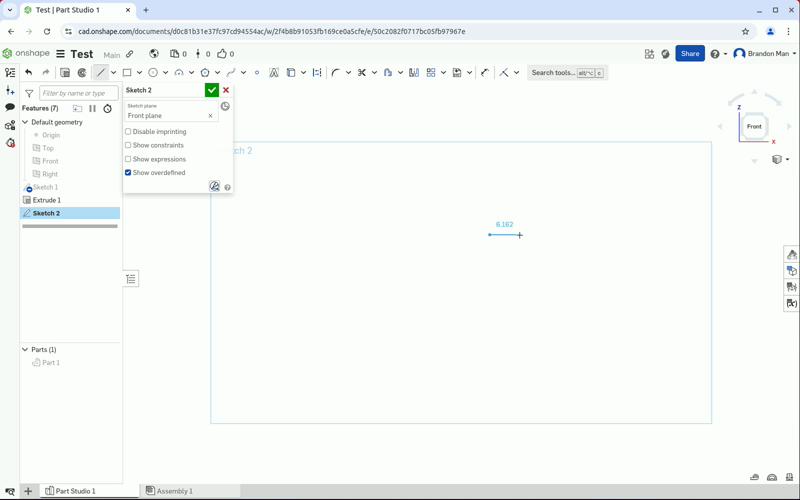
mouse_move(519, 234)
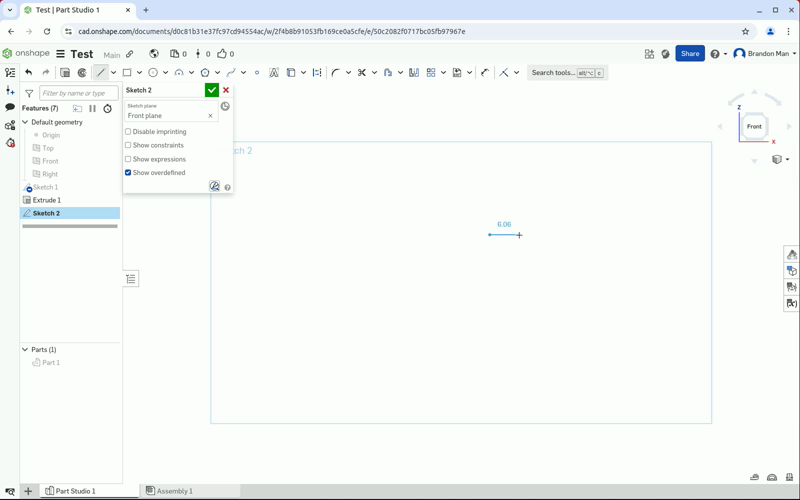
click(519, 234)
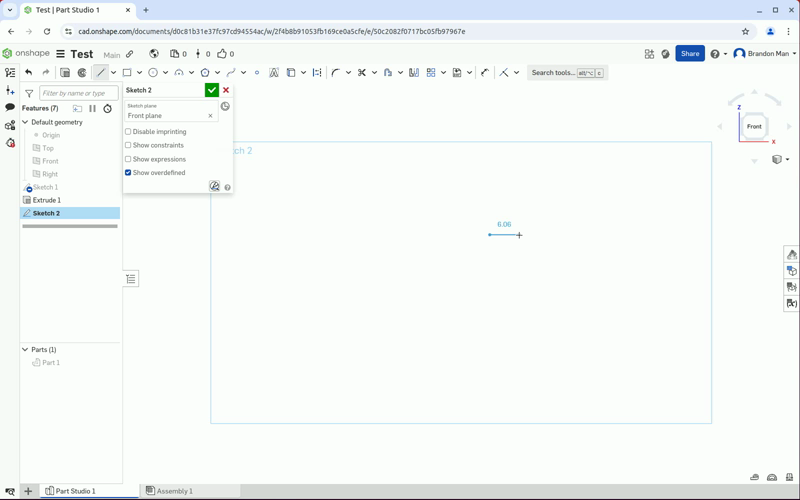
key_up(shift)
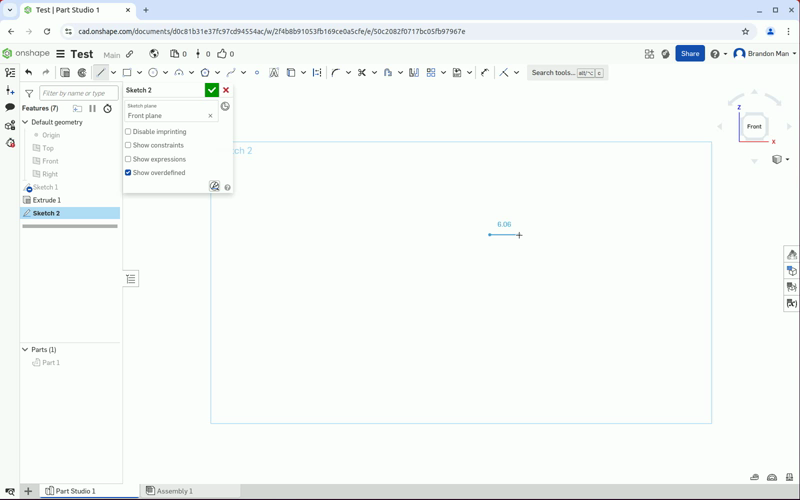
key_down(shift)
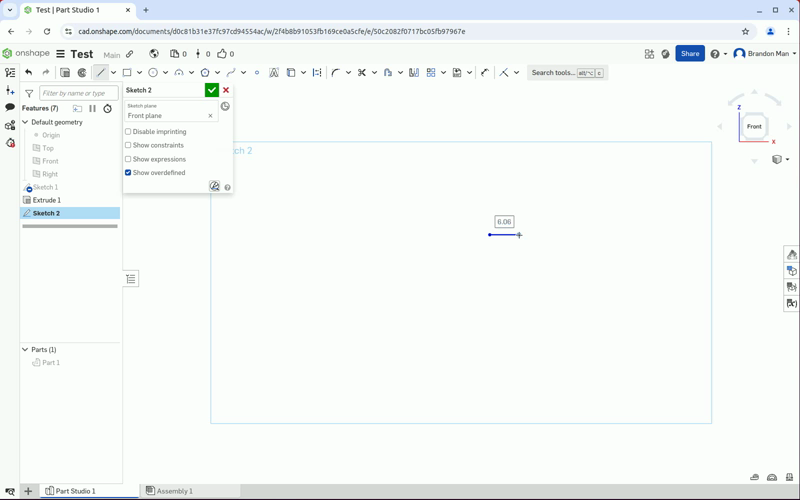
mouse_move(549, 234)
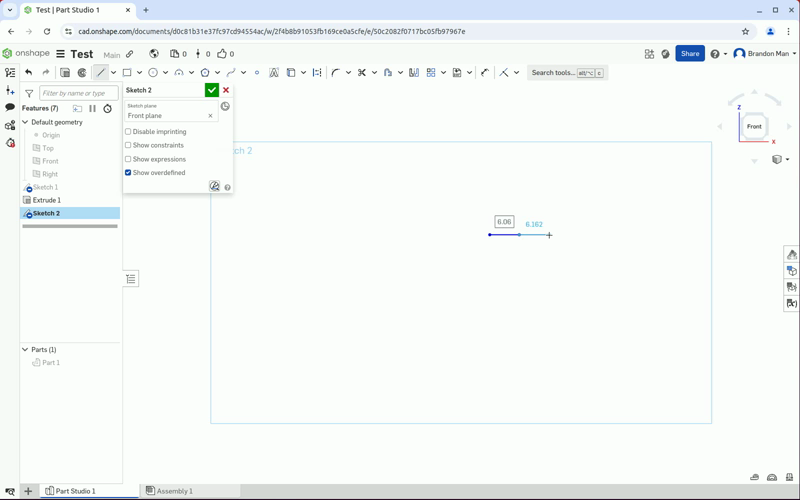
mouse_move(519, 228)
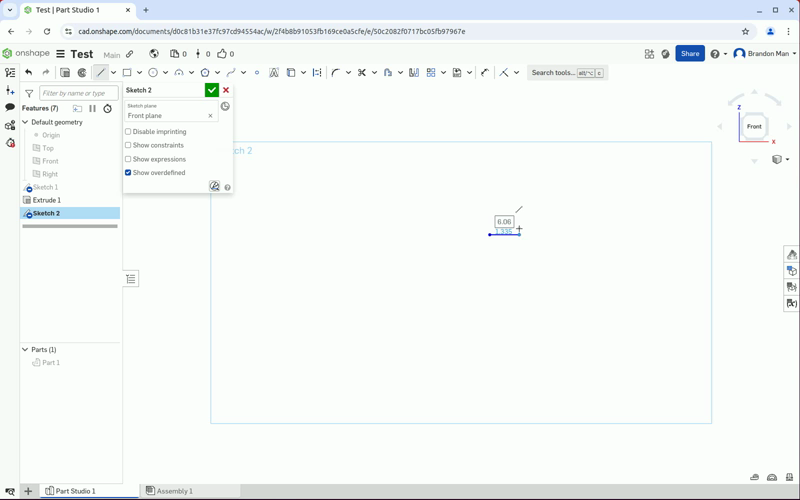
scroll(6)
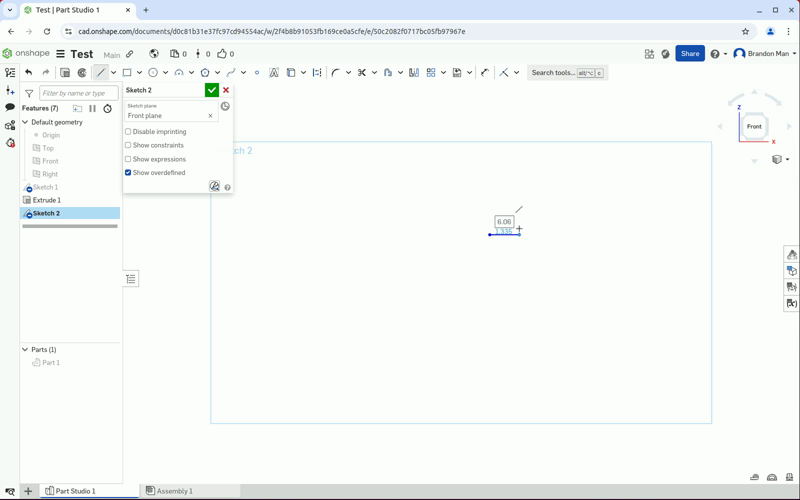
scroll(6)
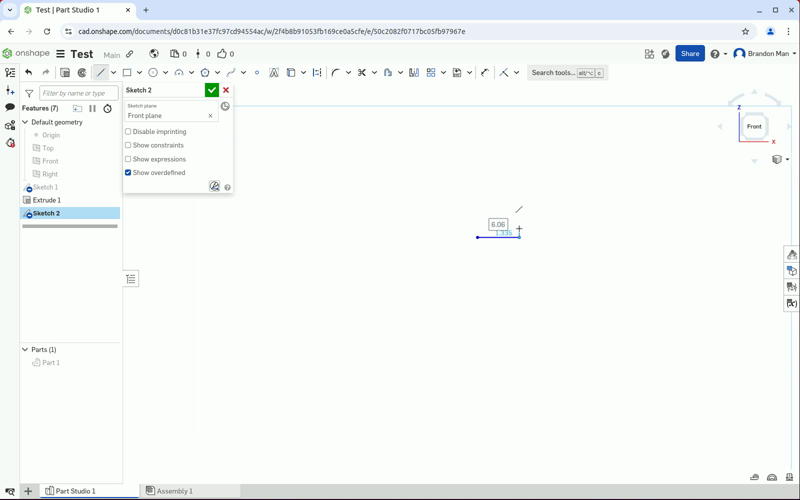
scroll(6)
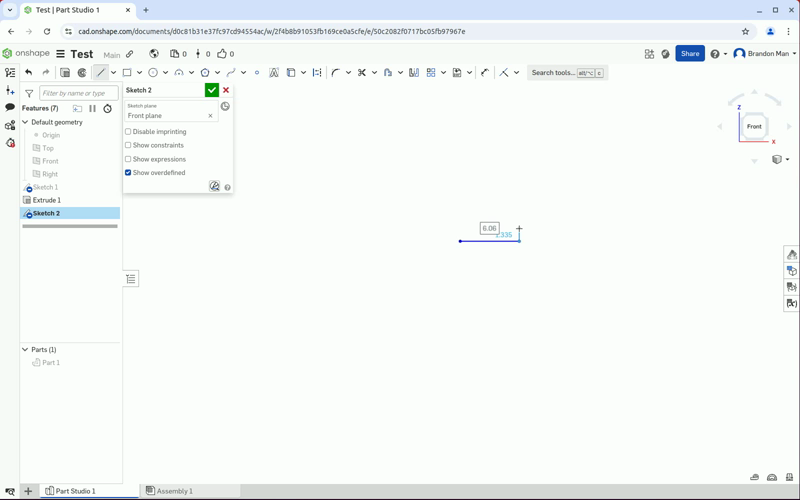
scroll(6)
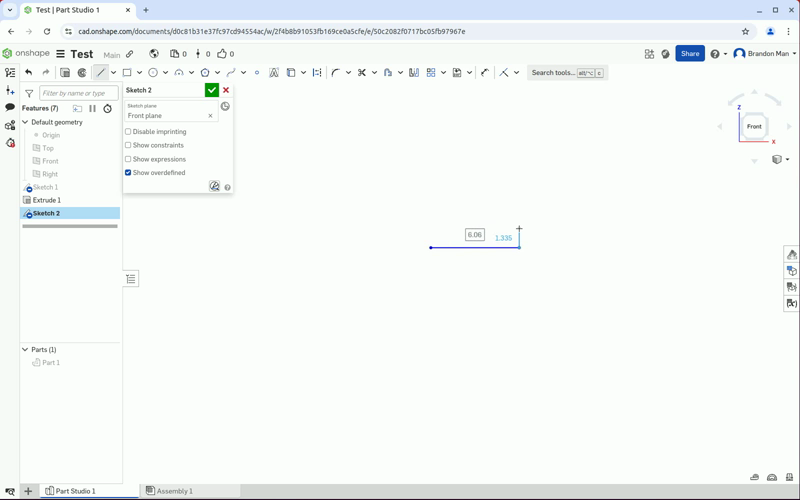
scroll(6)
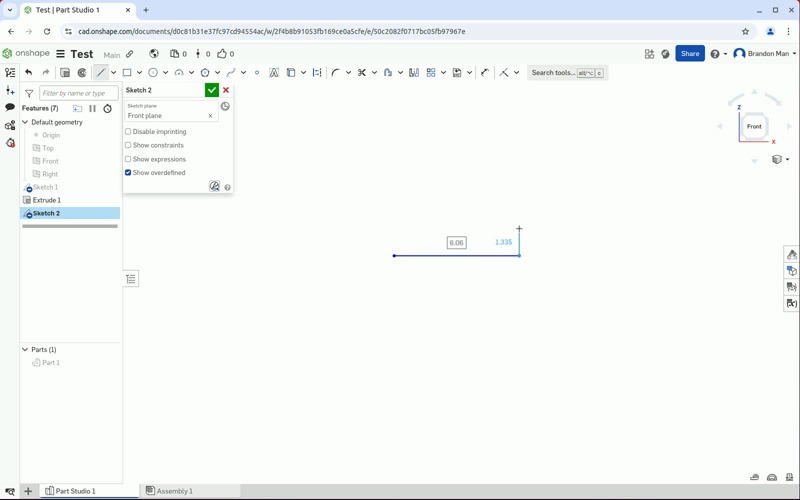
scroll(6)
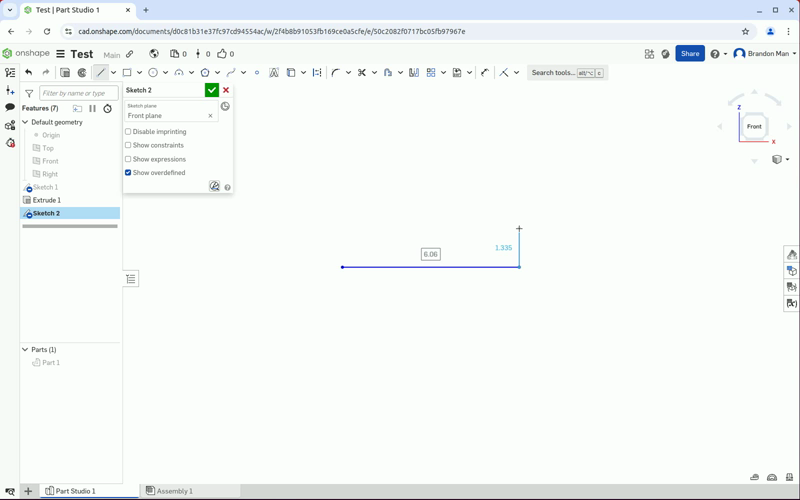
scroll(6)
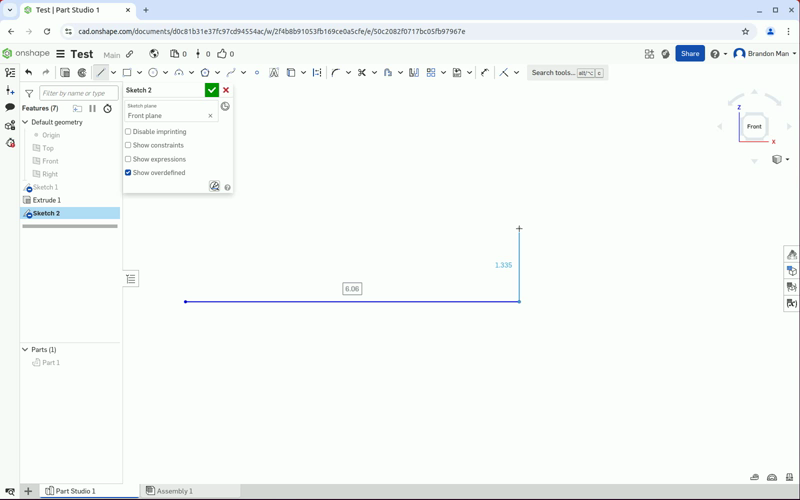
click(519, 228)
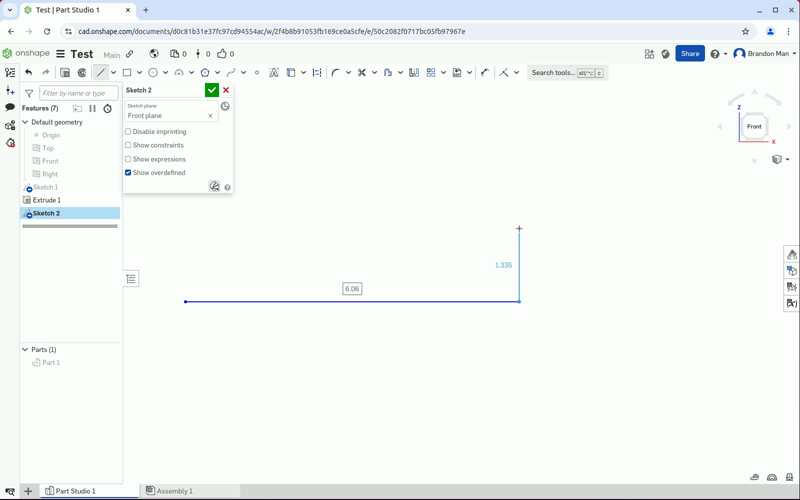
scroll(-6)
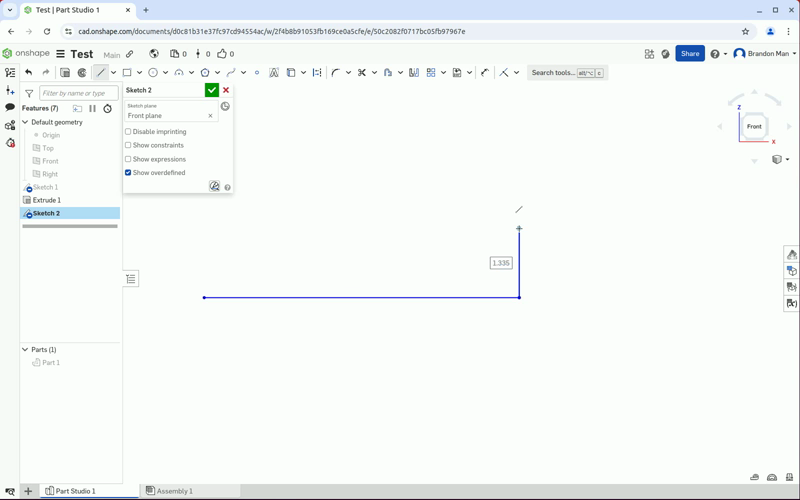
scroll(-6)
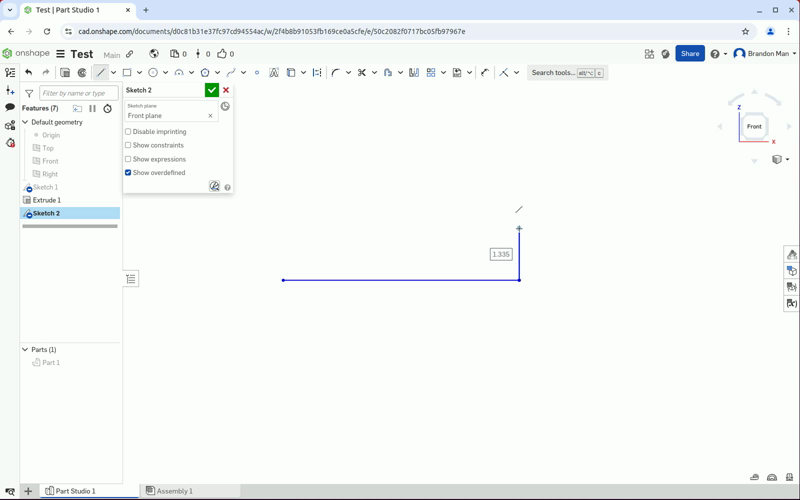
scroll(-6)
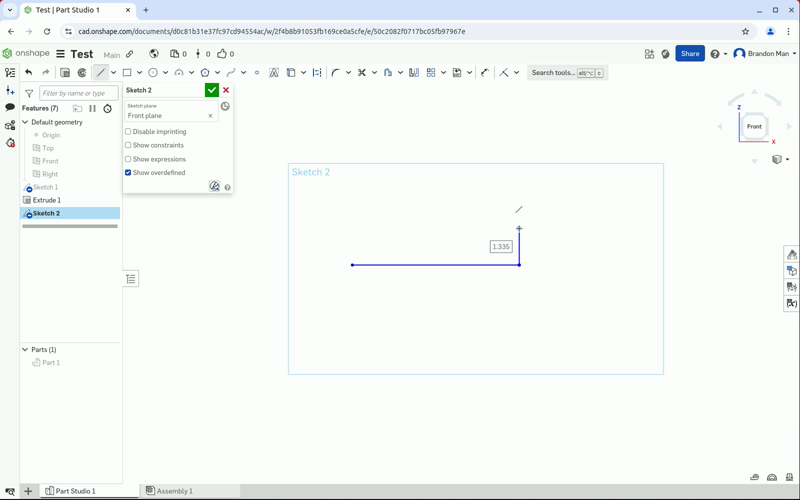
scroll(-6)
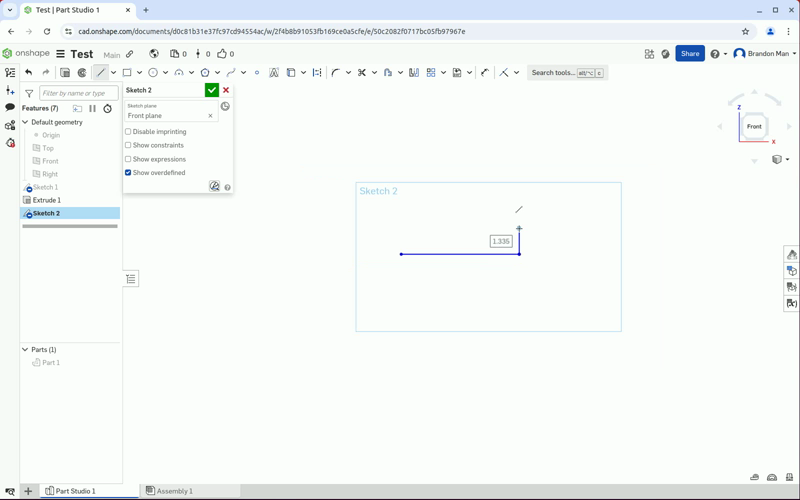
scroll(-6)
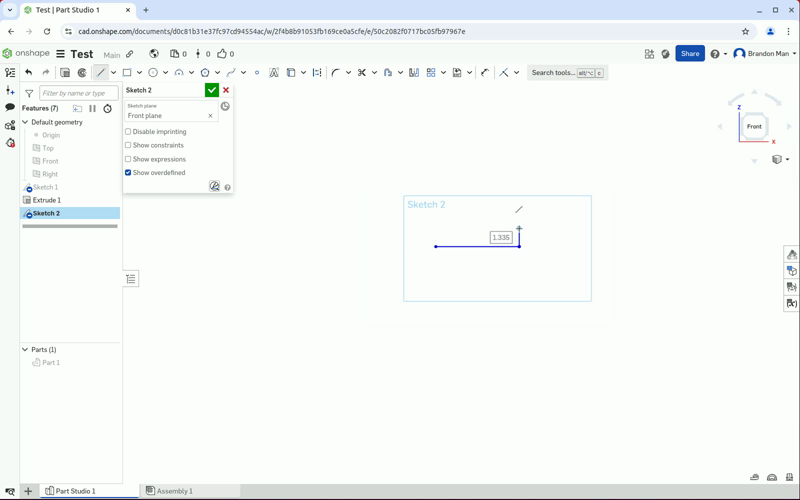
scroll(-6)
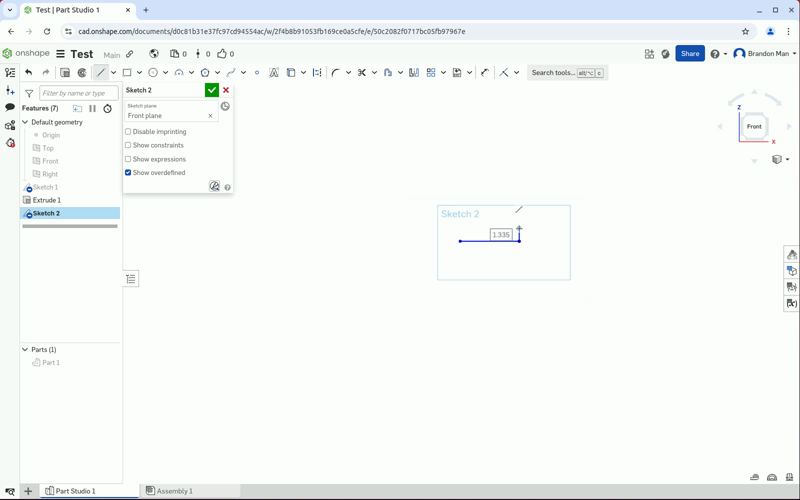
scroll(-6)
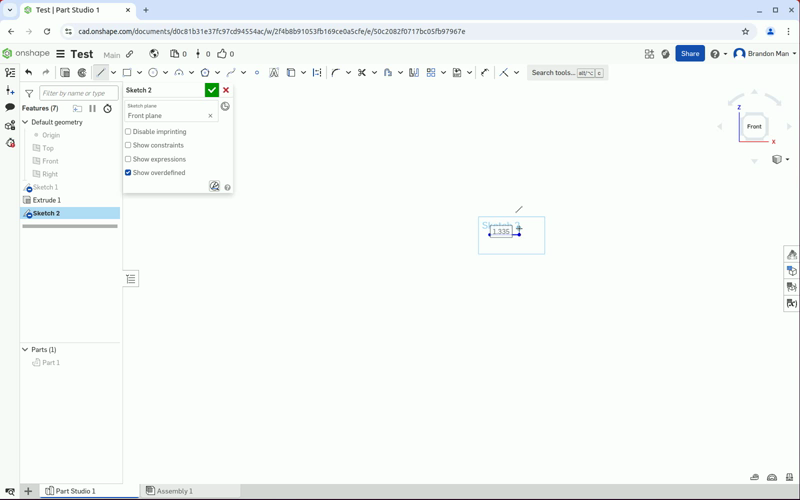
key_up(shift)
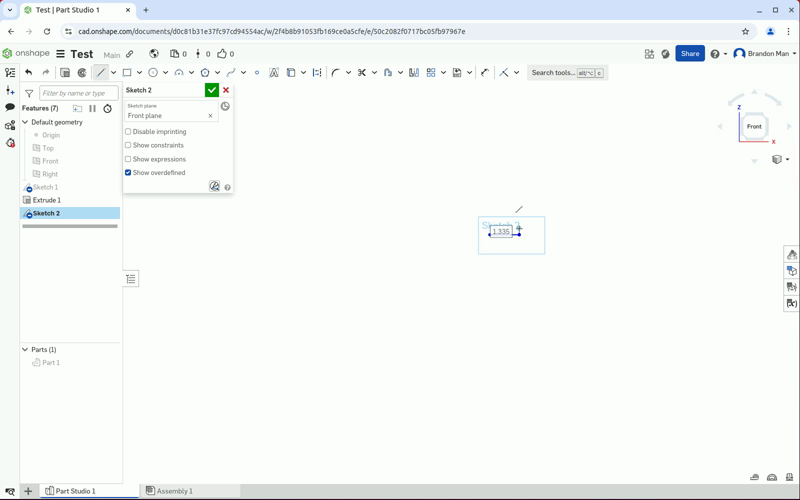
key_down(shift)
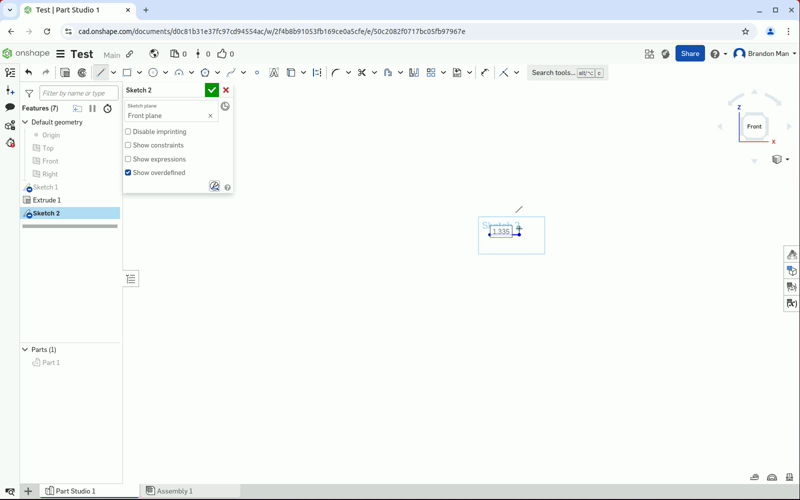
mouse_move(549, 228)
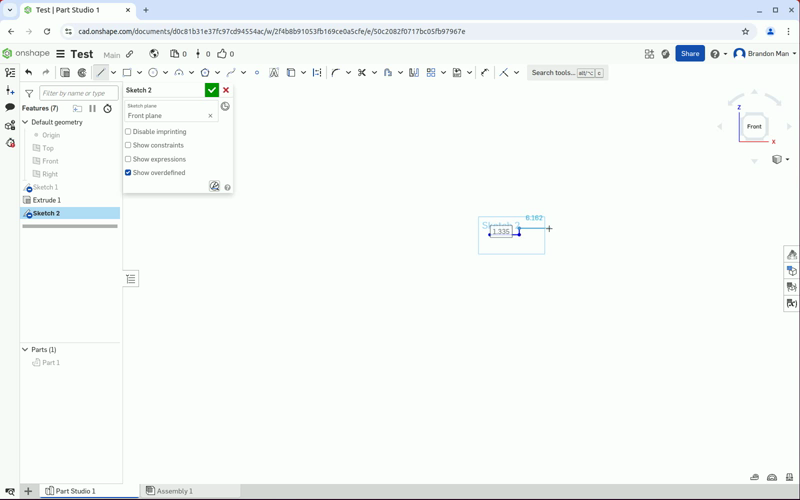
mouse_move(489, 228)
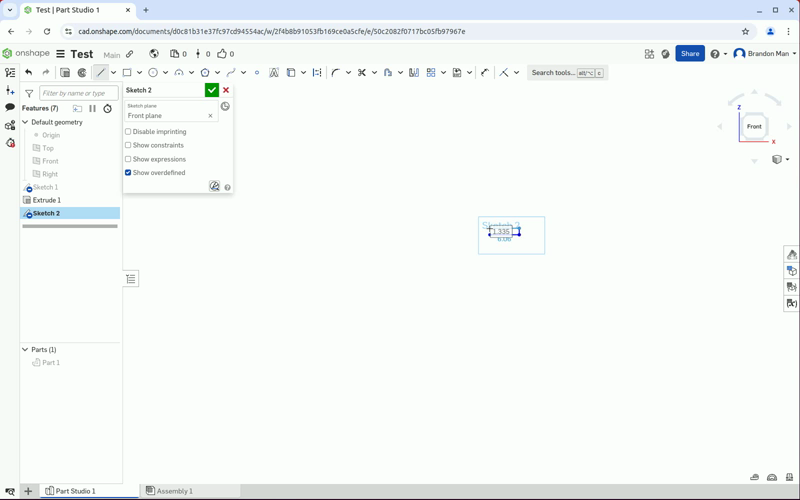
click(489, 228)
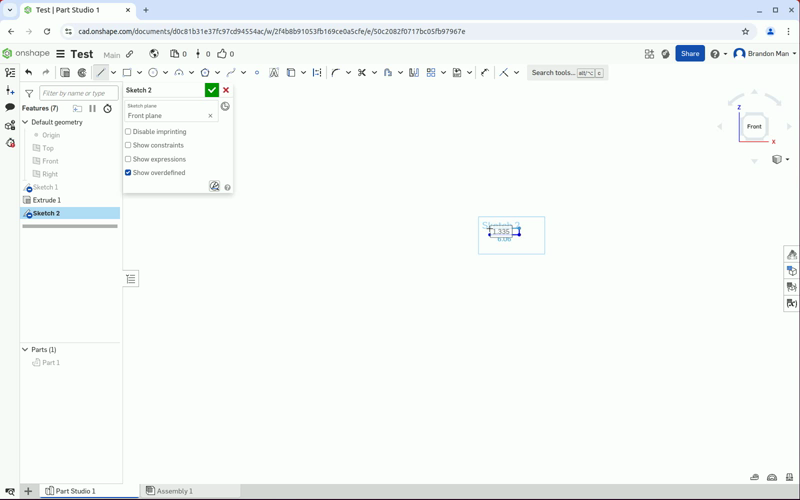
key_up(shift)
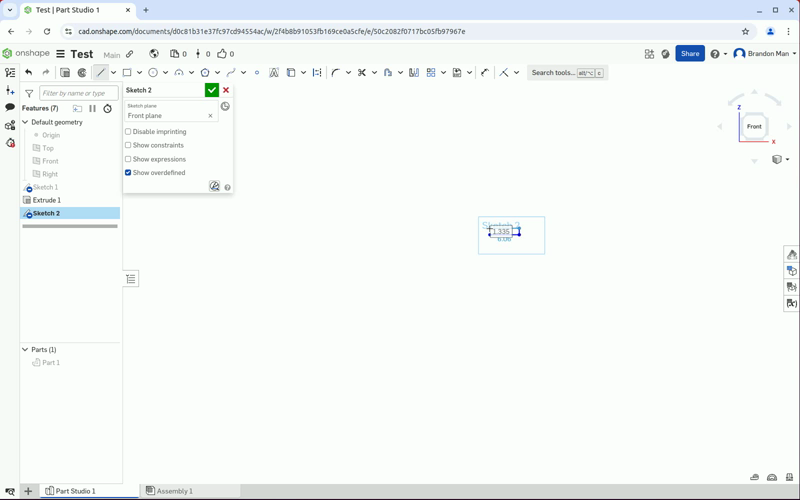
mouse_move(519, 228)
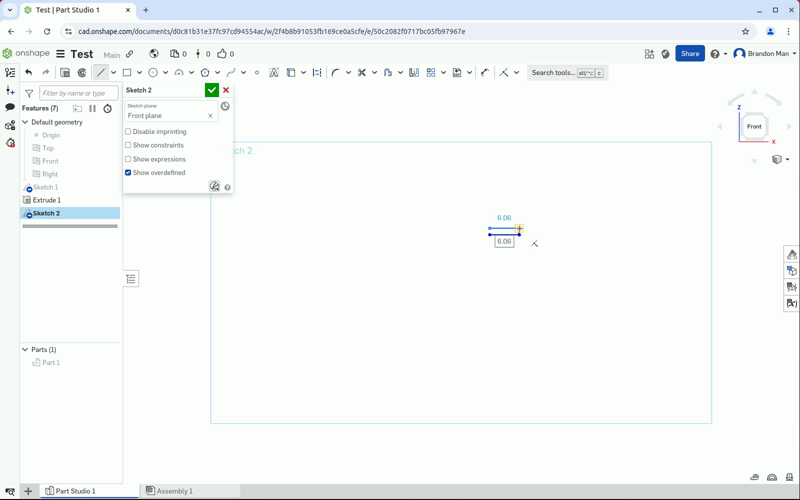
key_down(shift)
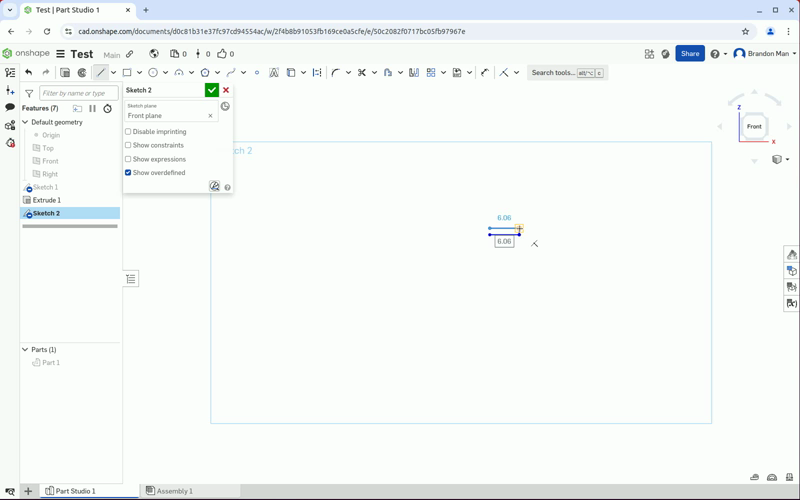
mouse_move(489, 234)
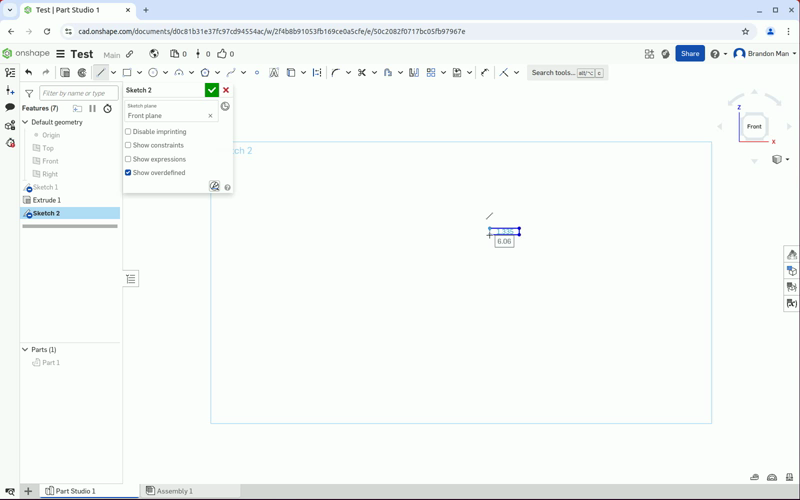
scroll(6)
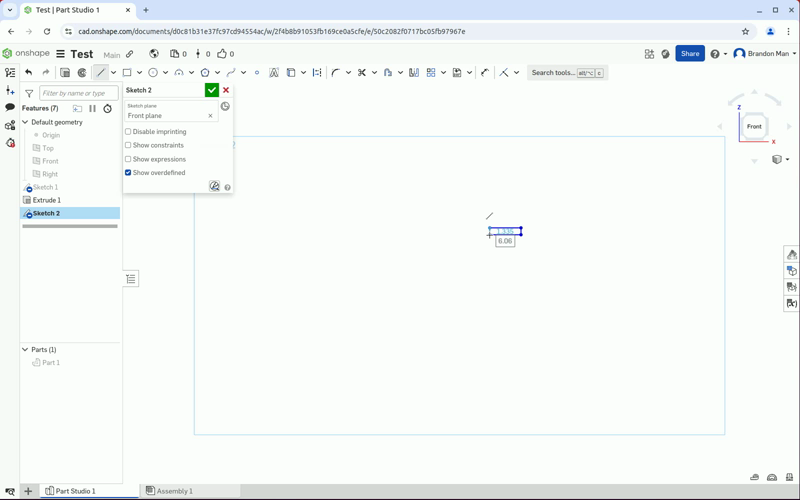
scroll(6)
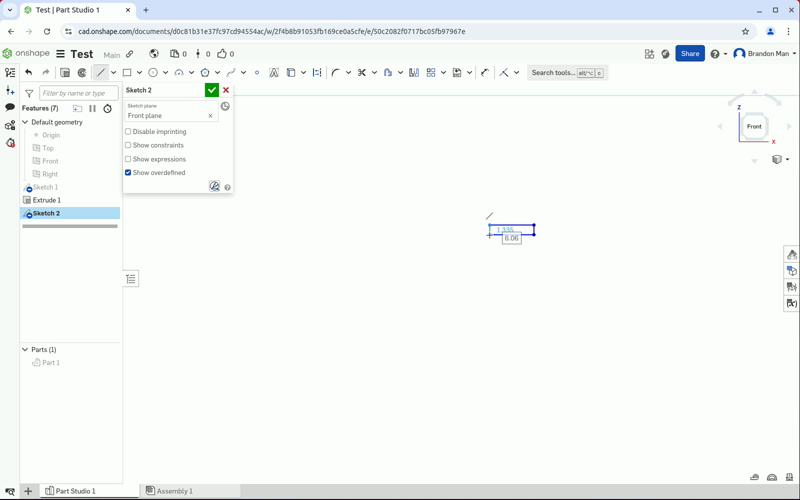
scroll(6)
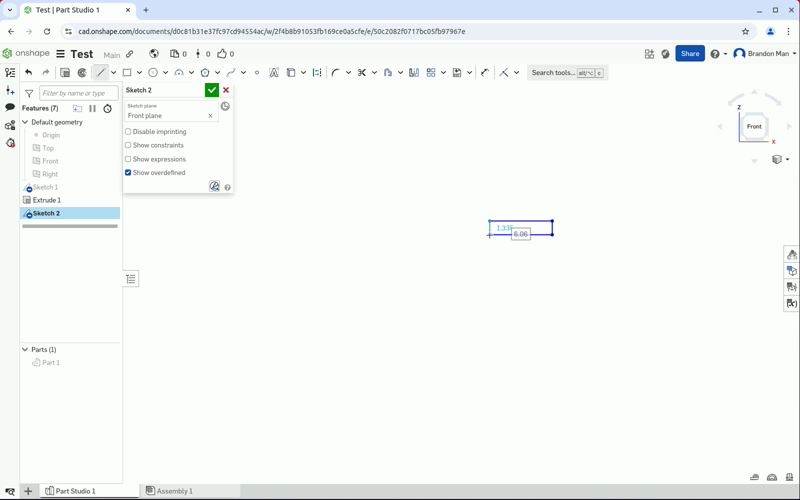
scroll(6)
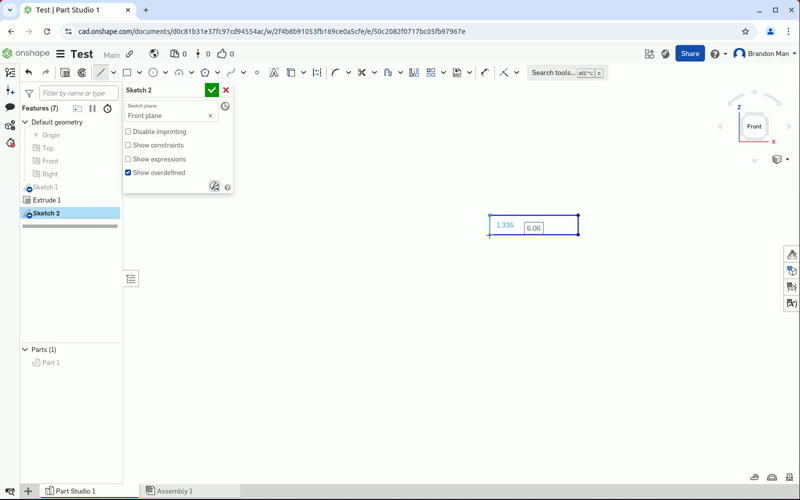
scroll(6)
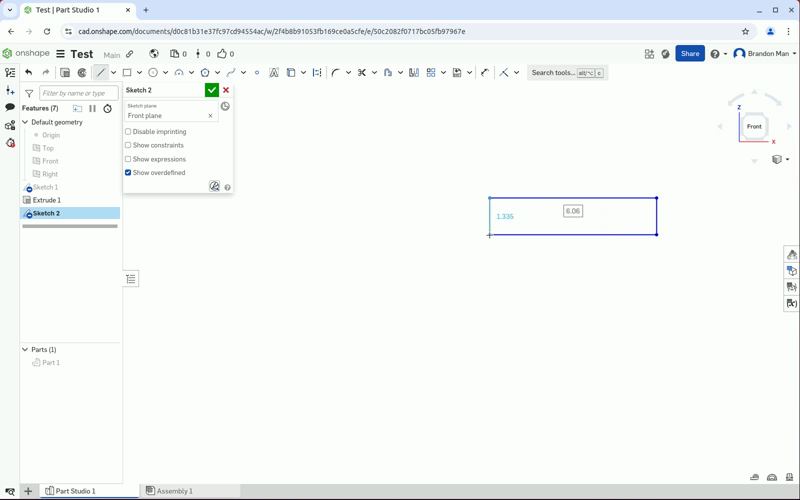
scroll(6)
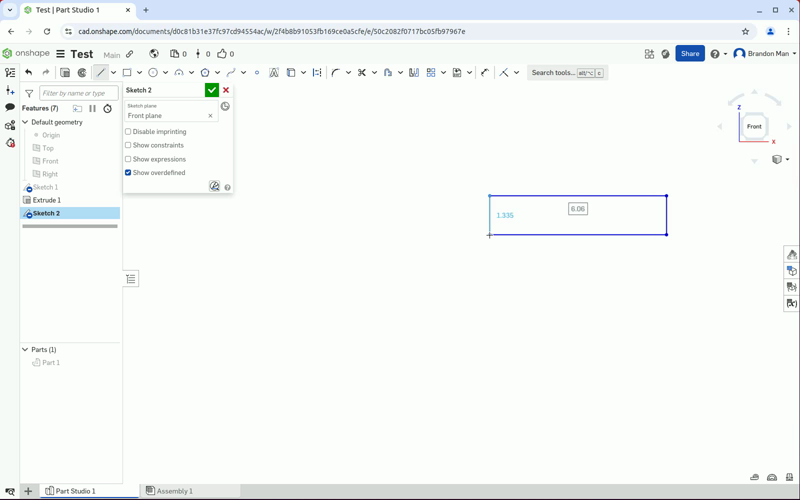
scroll(6)
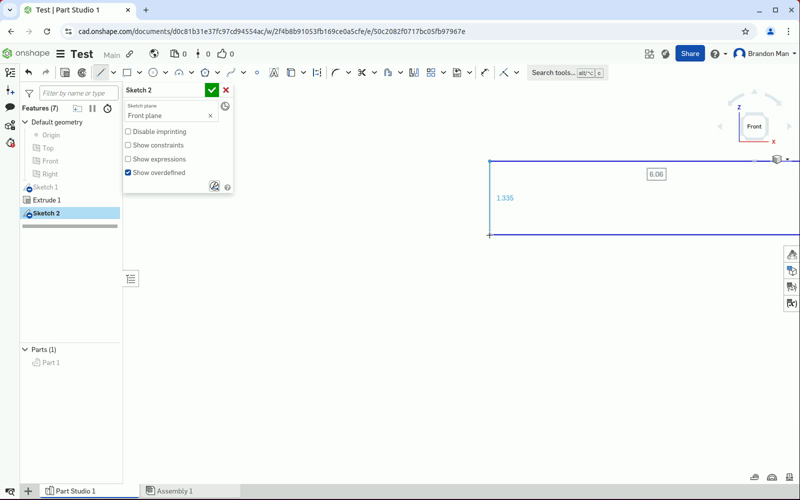
key_up(shift)
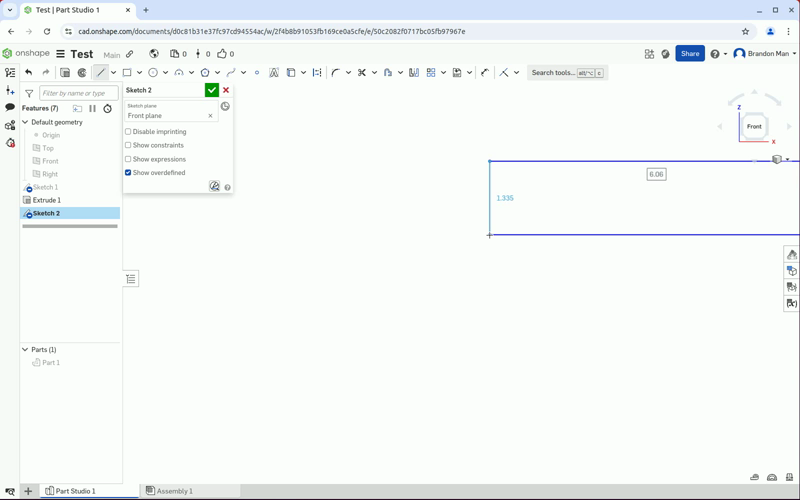
click(489, 234)
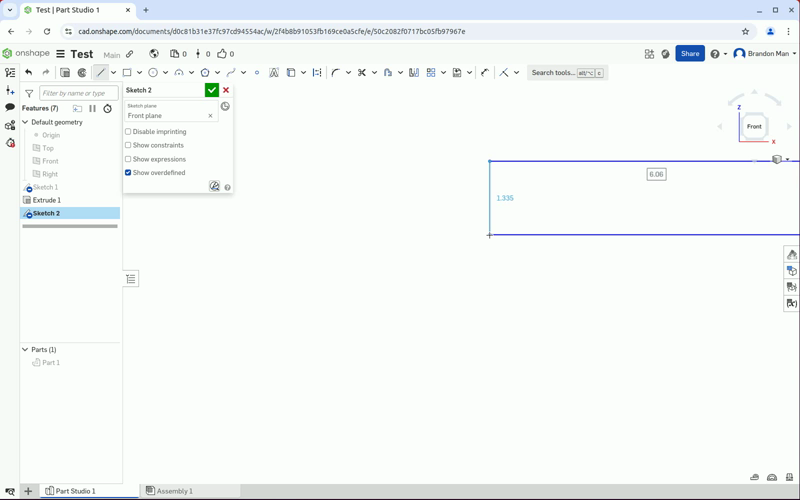
scroll(-6)
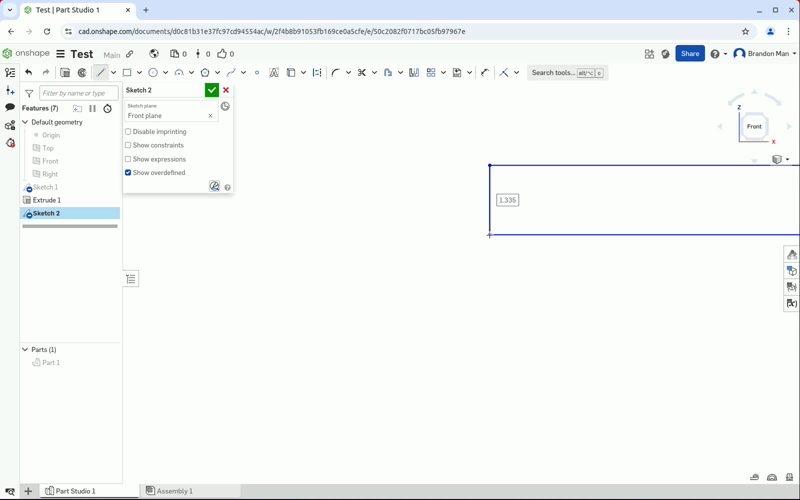
scroll(-6)
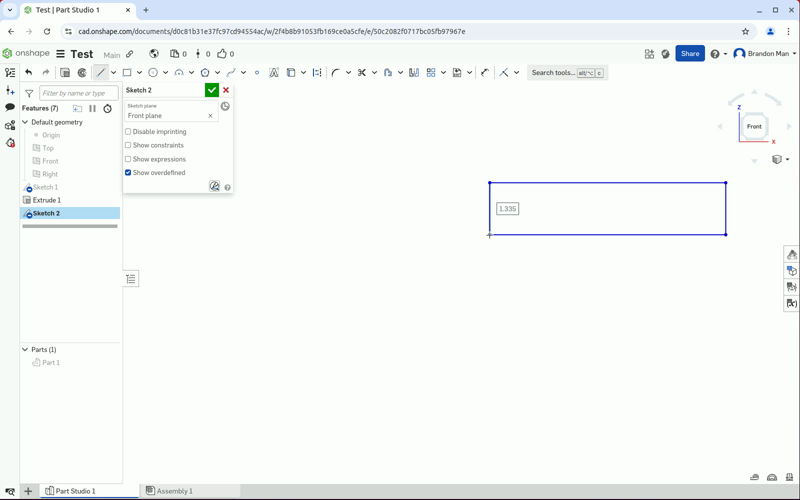
scroll(-6)
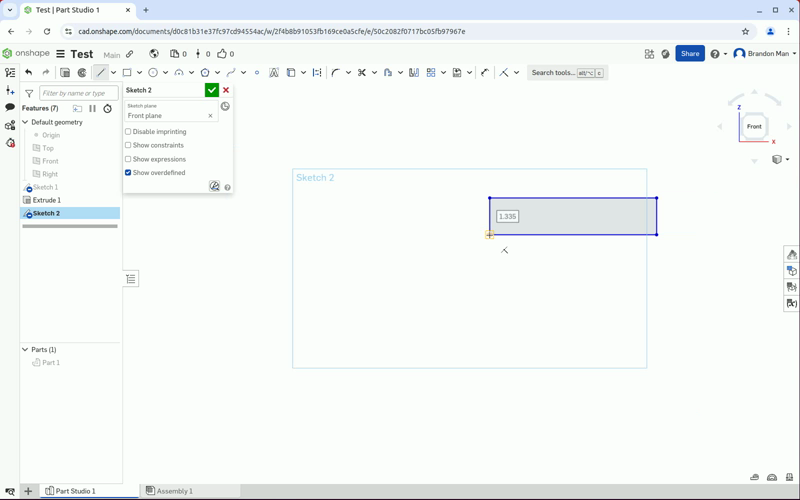
scroll(-6)
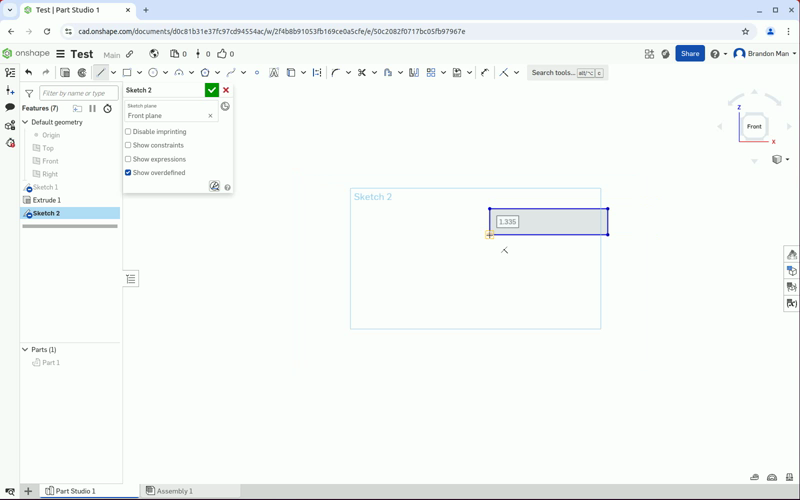
scroll(-6)
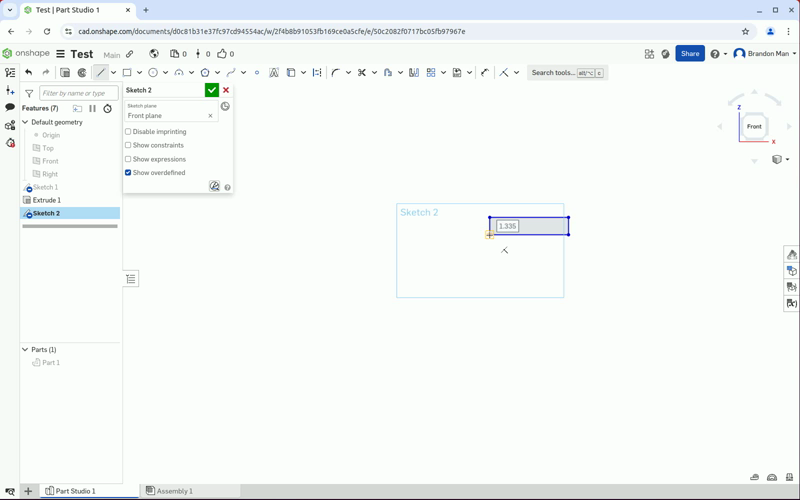
scroll(-6)
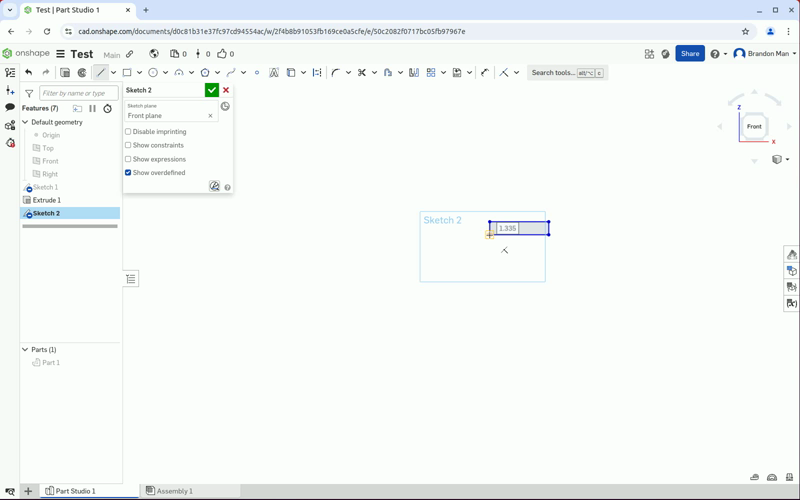
scroll(-6)
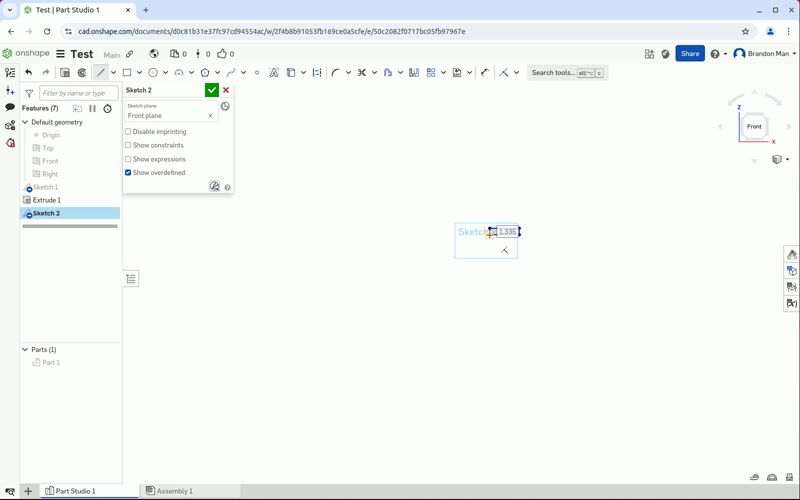
key(esc)
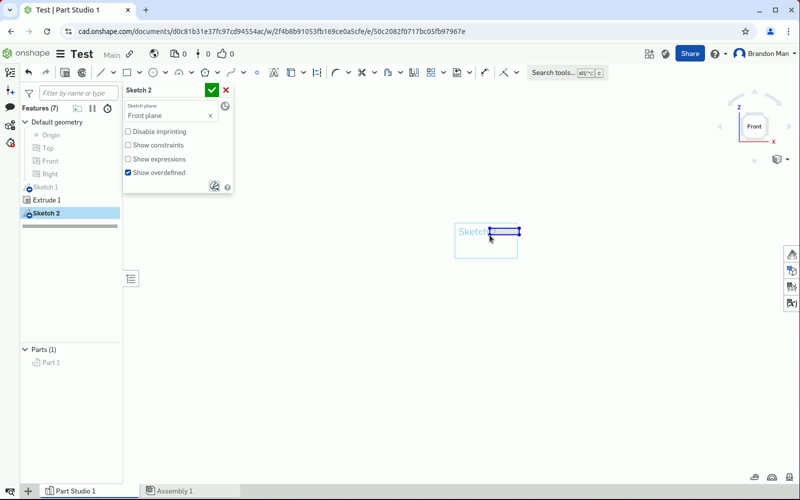
mouse_move(517, 233)
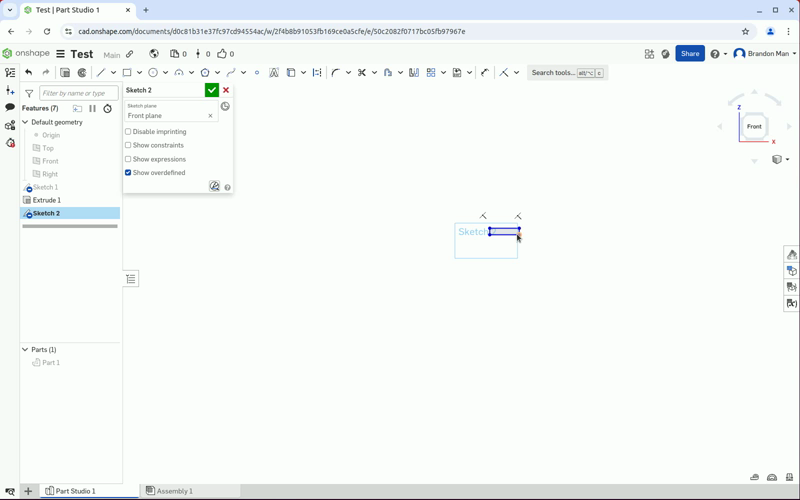
scroll(6)
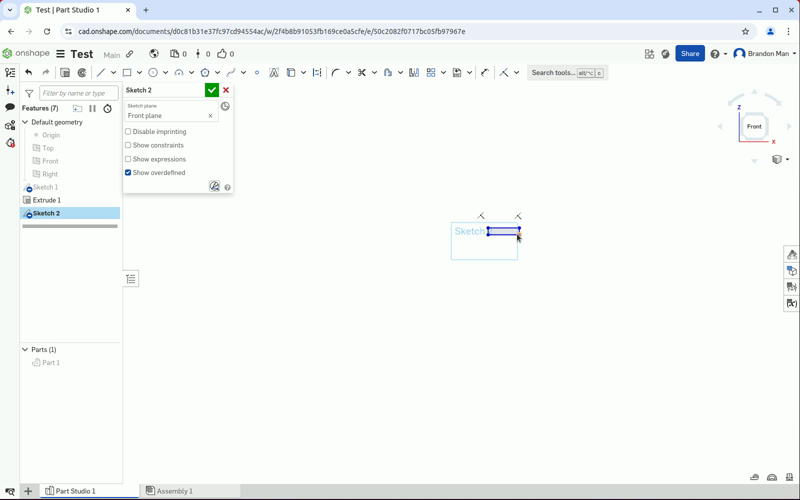
scroll(6)
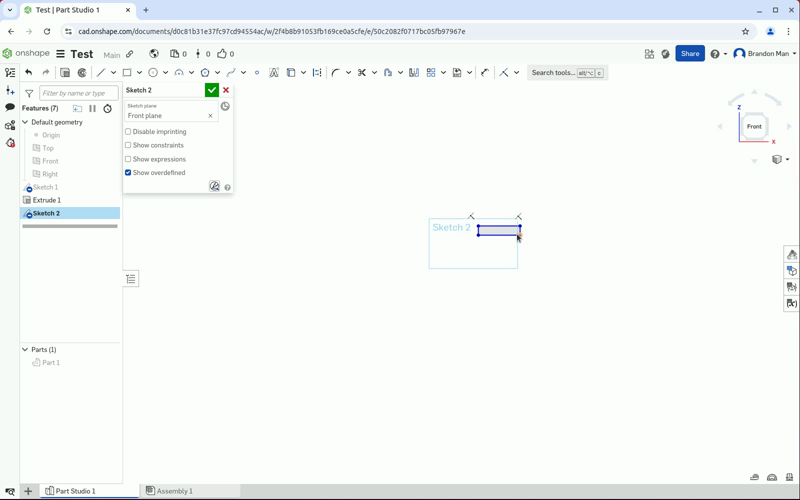
scroll(6)
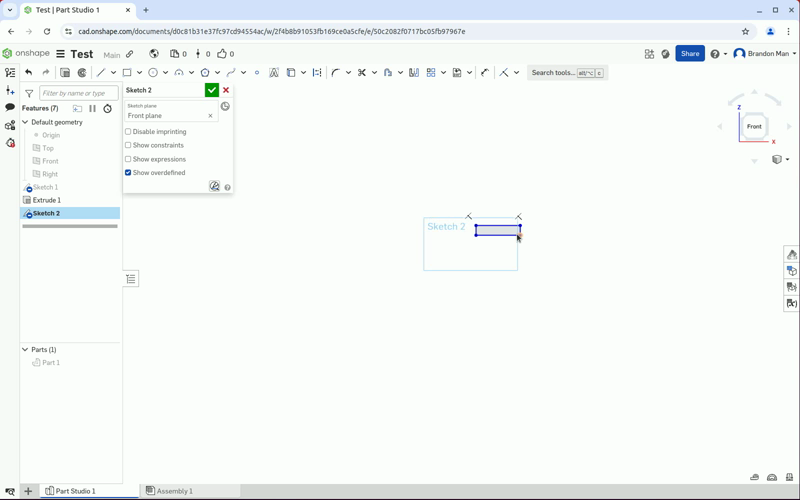
scroll(6)
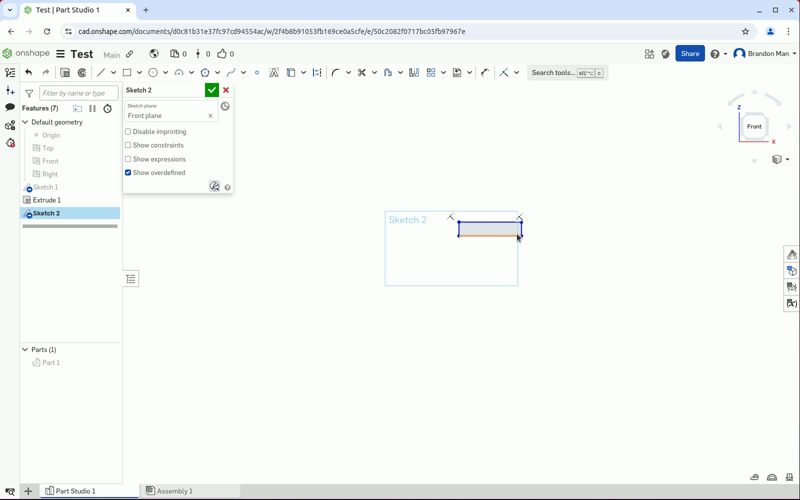
scroll(6)
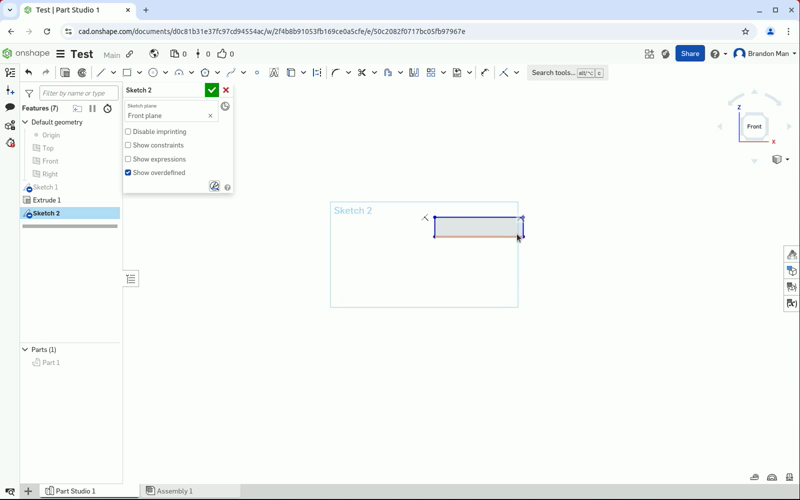
scroll(6)
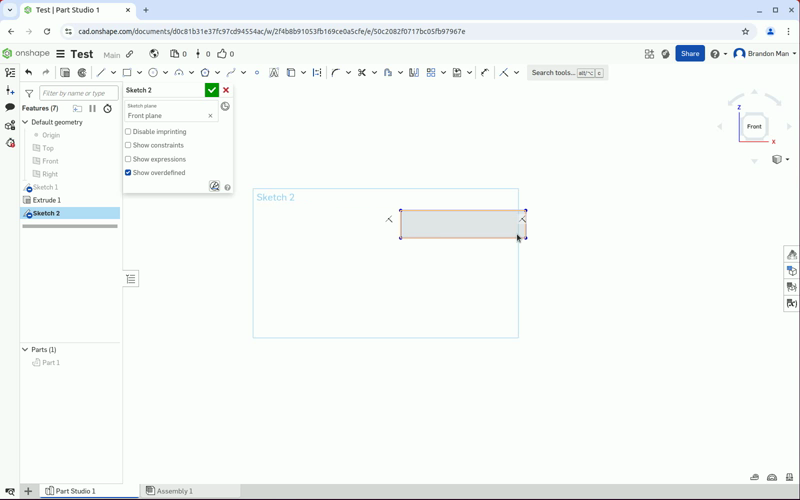
scroll(6)
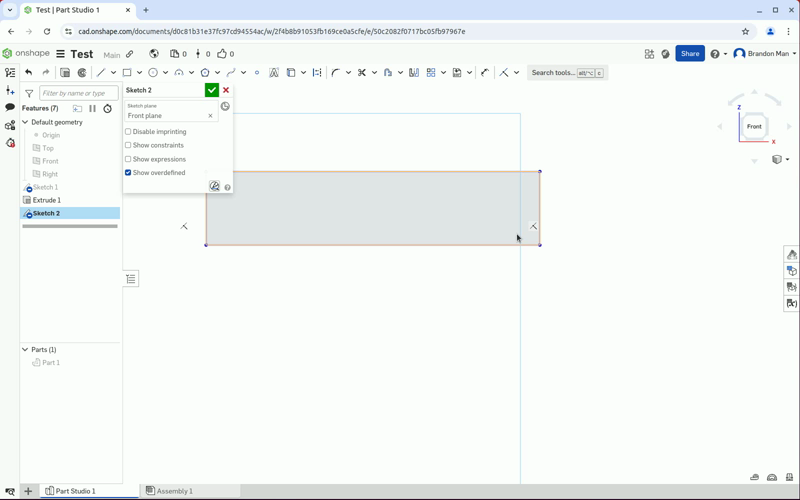
click(517, 233)
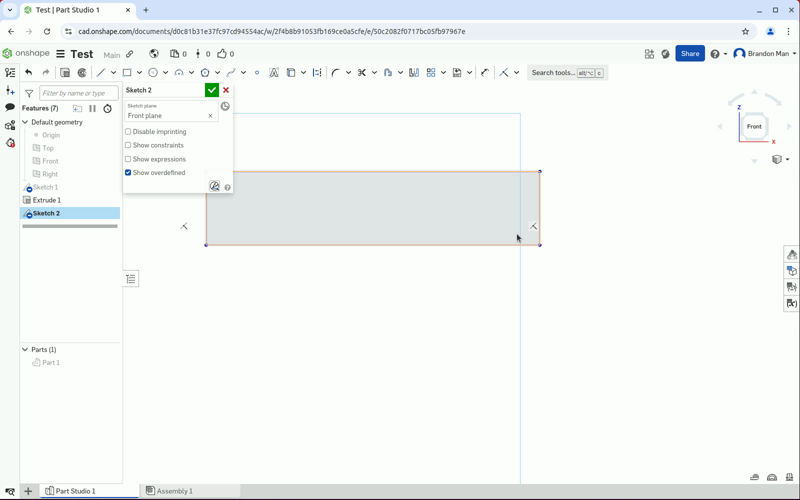
scroll(-6)
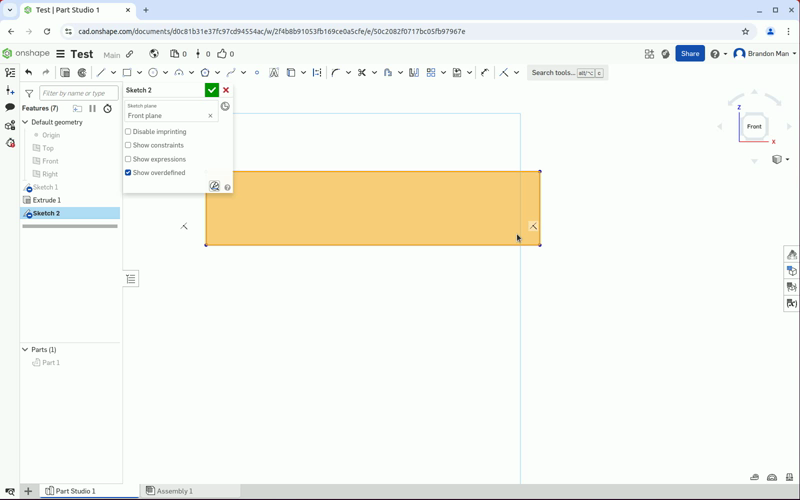
scroll(-6)
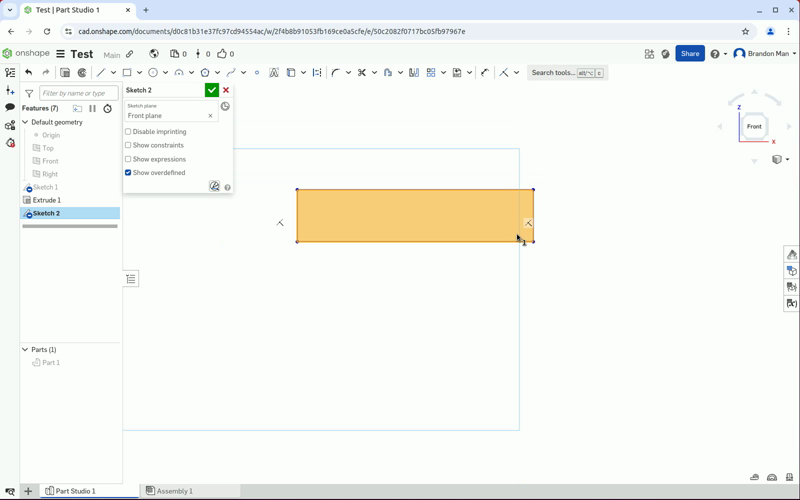
scroll(-6)
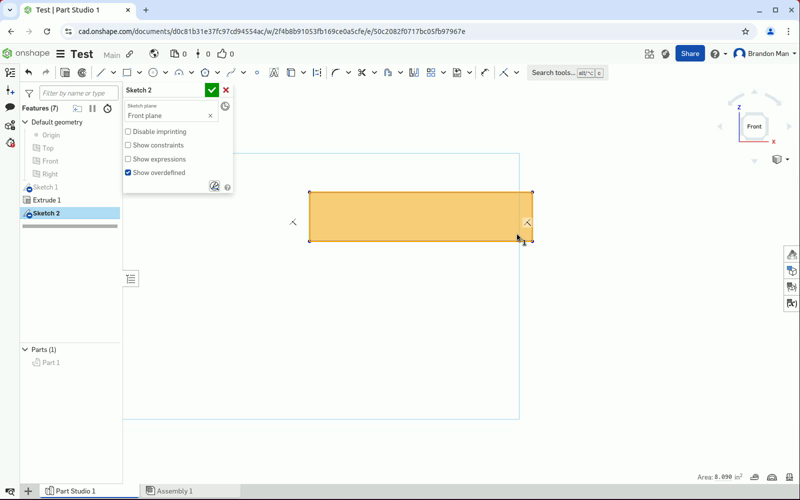
scroll(-6)
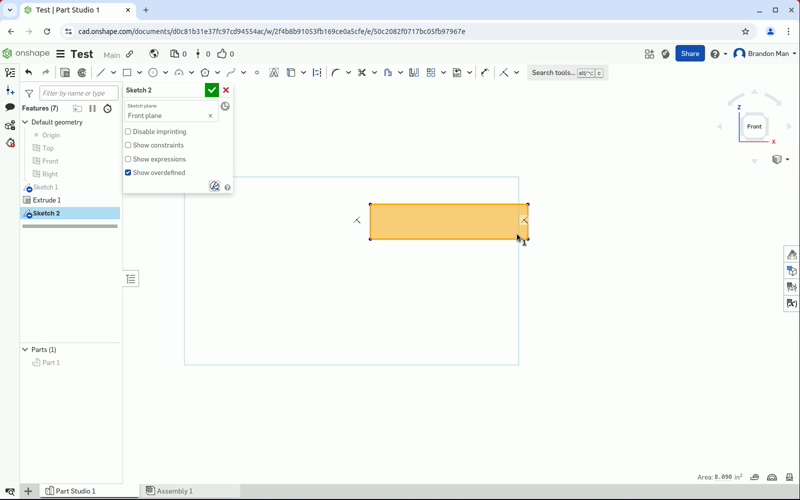
scroll(-6)
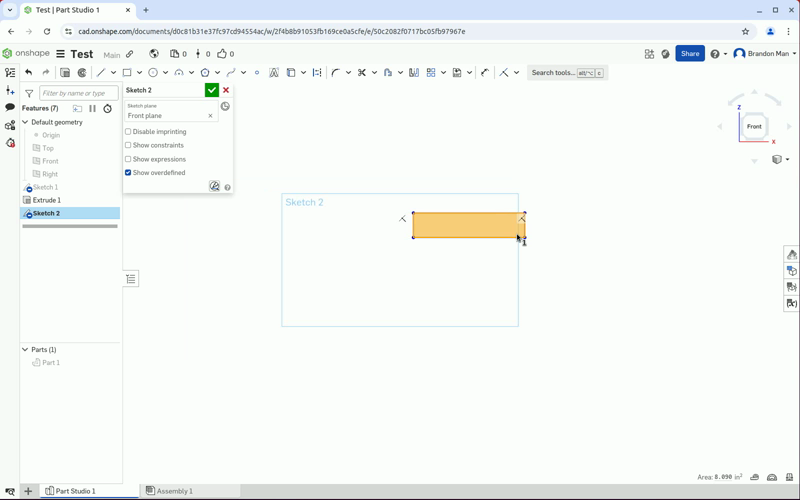
scroll(-6)
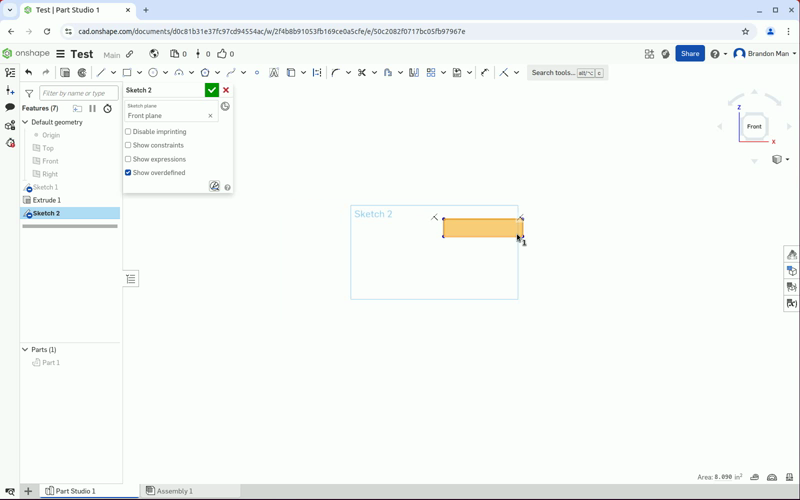
scroll(-6)
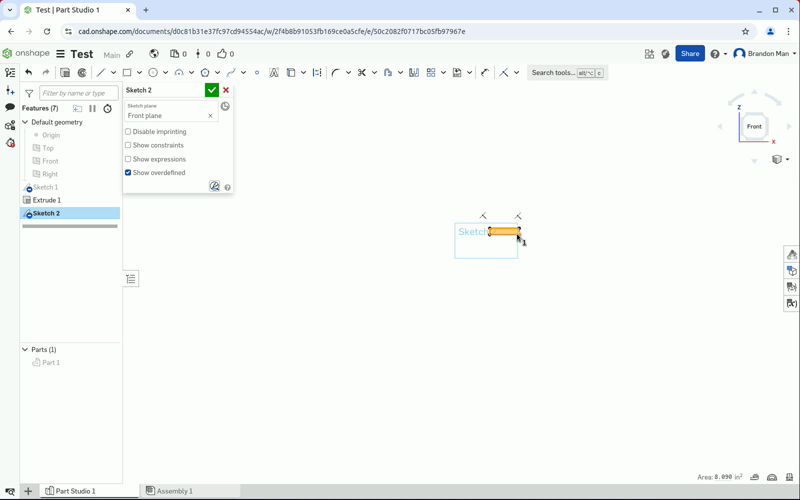
mouse_move(73, 352)
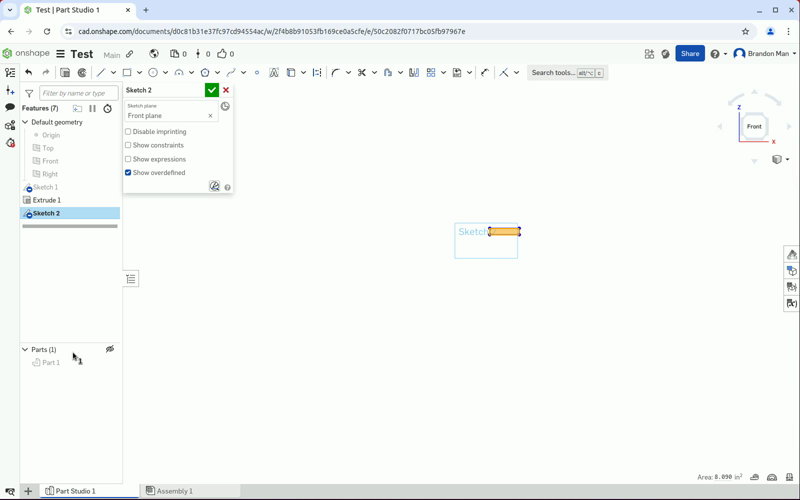
key(shift+y)
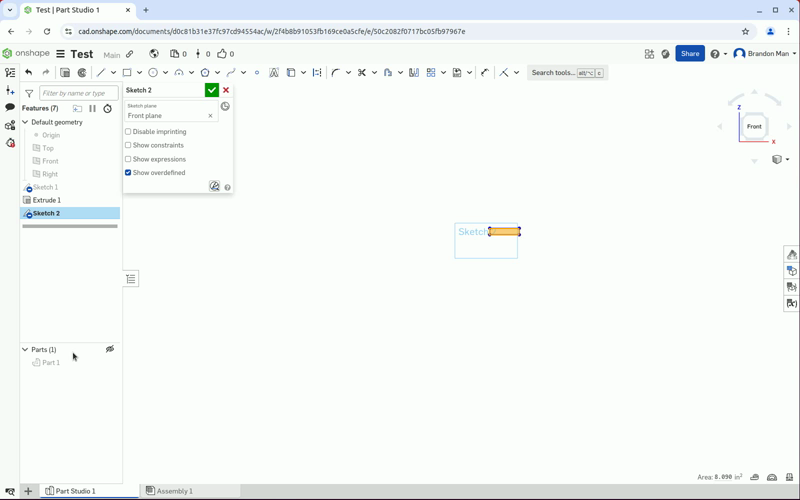
key(shift+e)
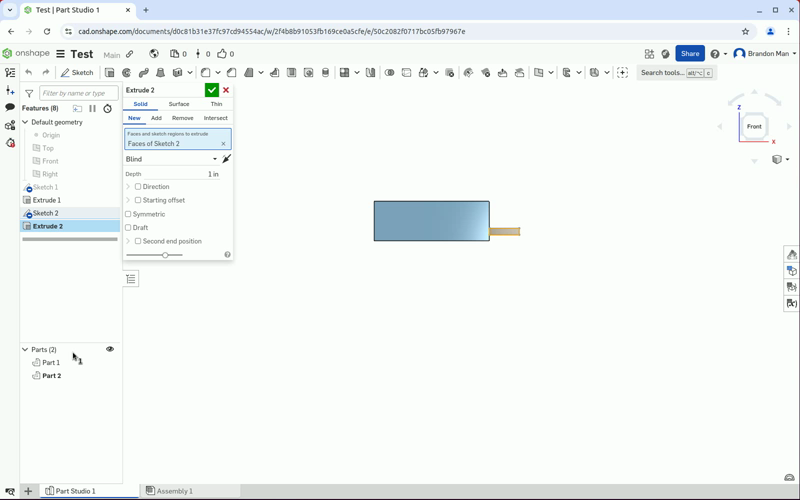
mouse_move(143, 106)
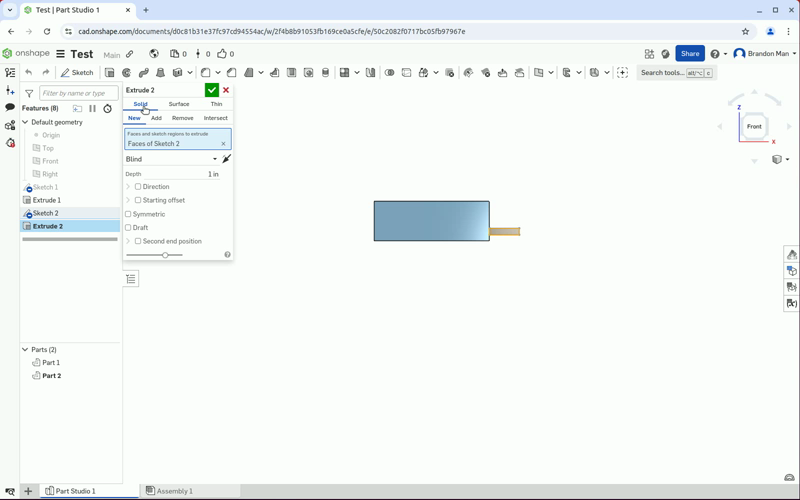
click(143, 106)
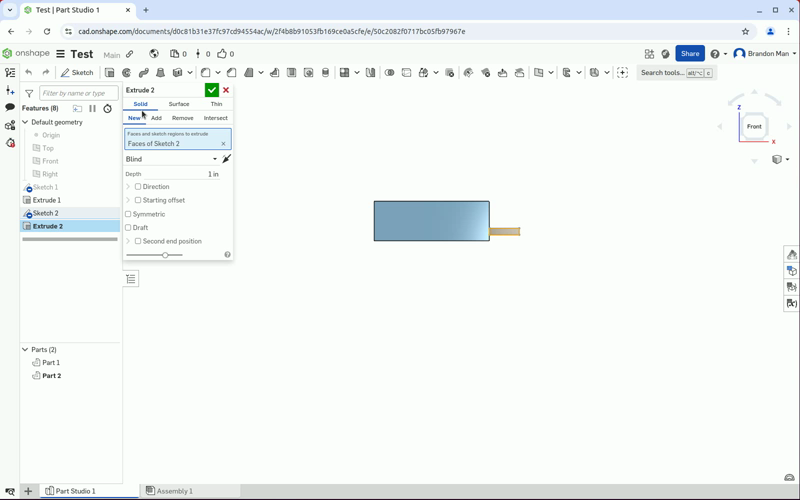
mouse_move(137, 120)
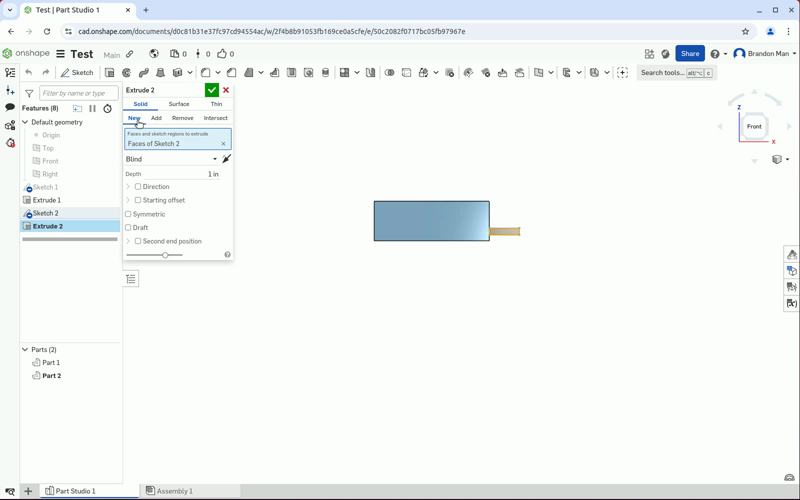
click(137, 120)
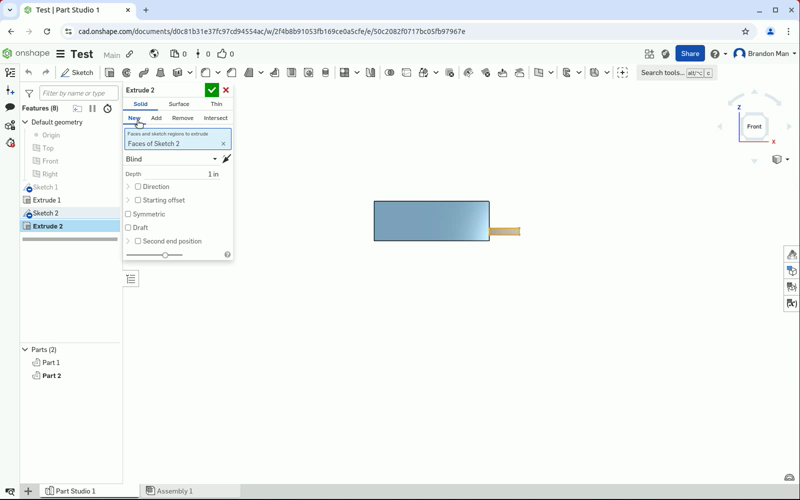
key(tab, 4)
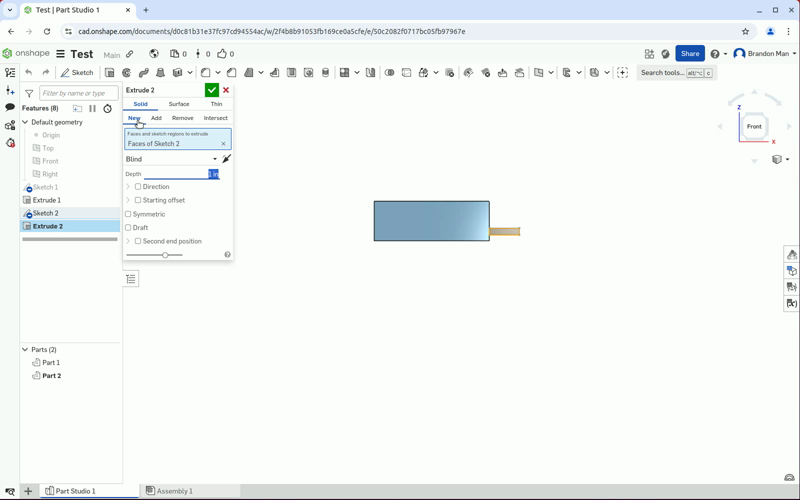
text(8.906)
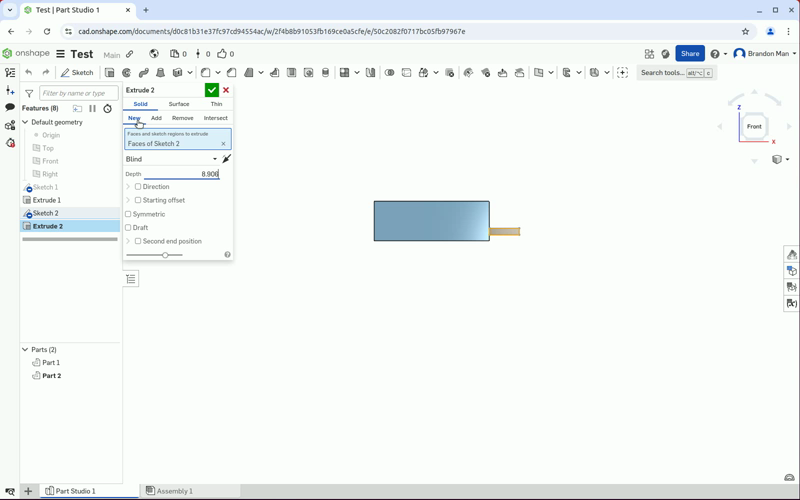
key(enter)
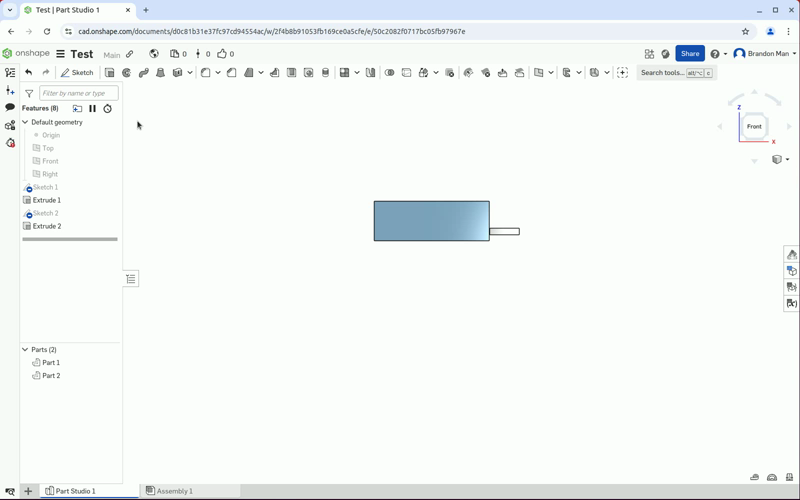
key(shift+h)
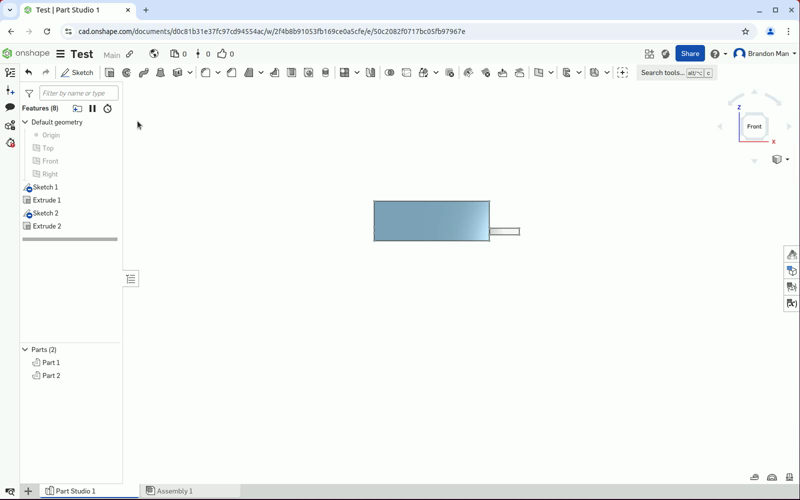
key(shift+h)
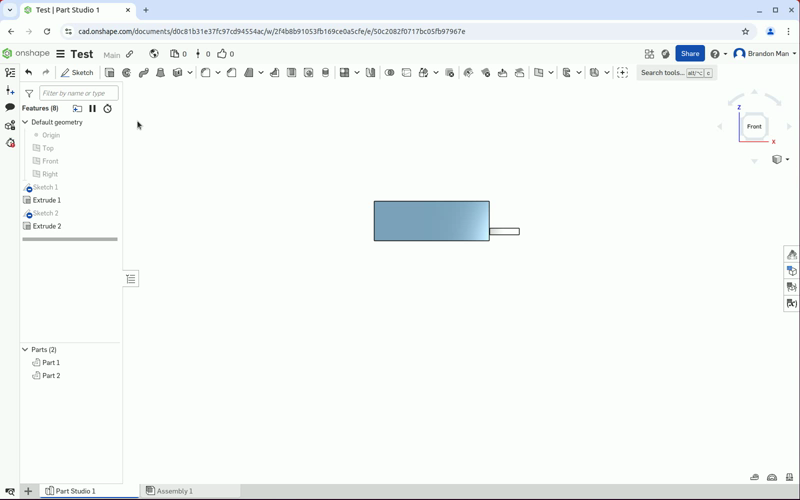
mouse_move(73, 189)
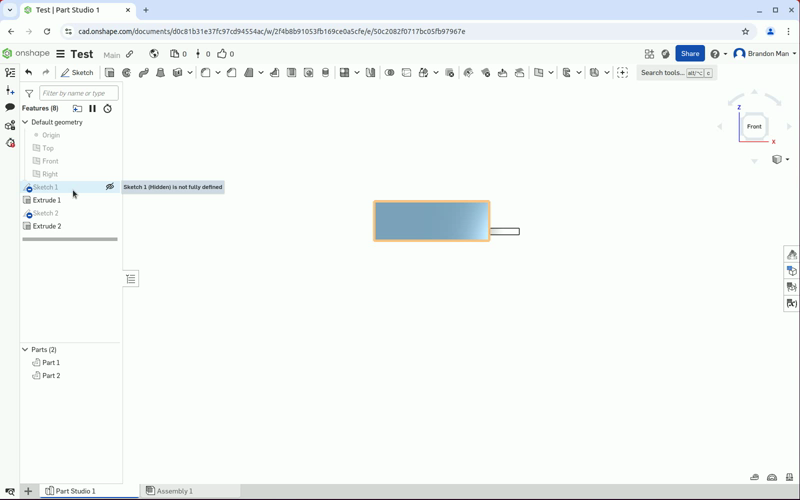
click(73, 189)
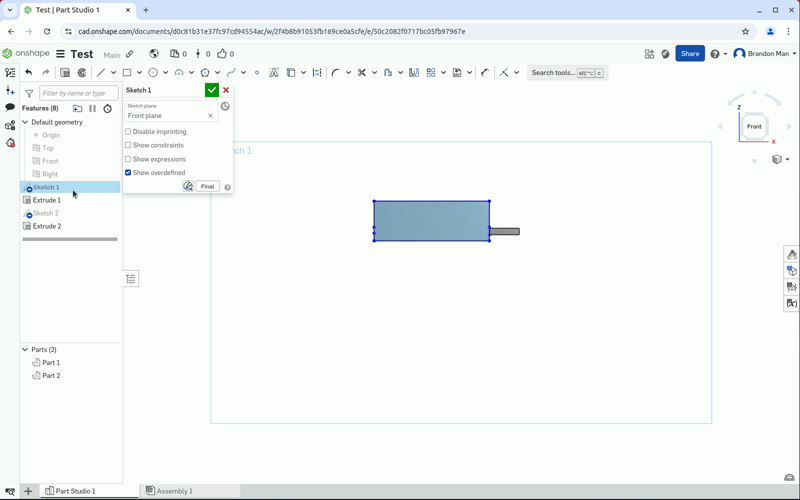
mouse_move(229, 92)
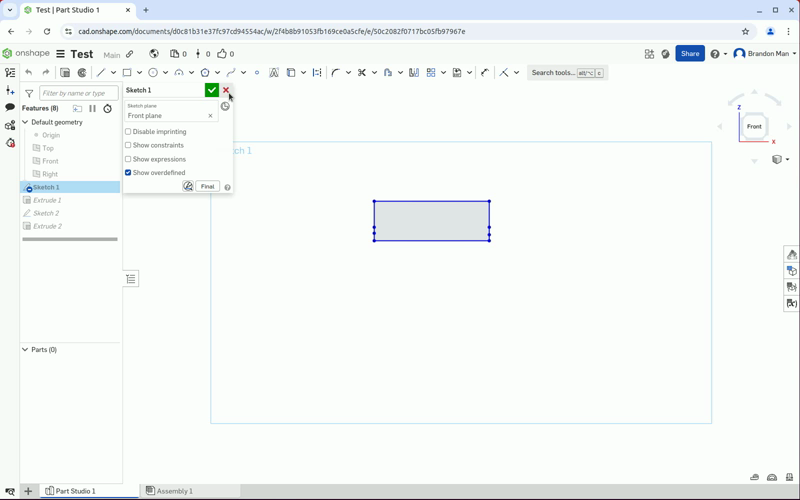
click(229, 92)
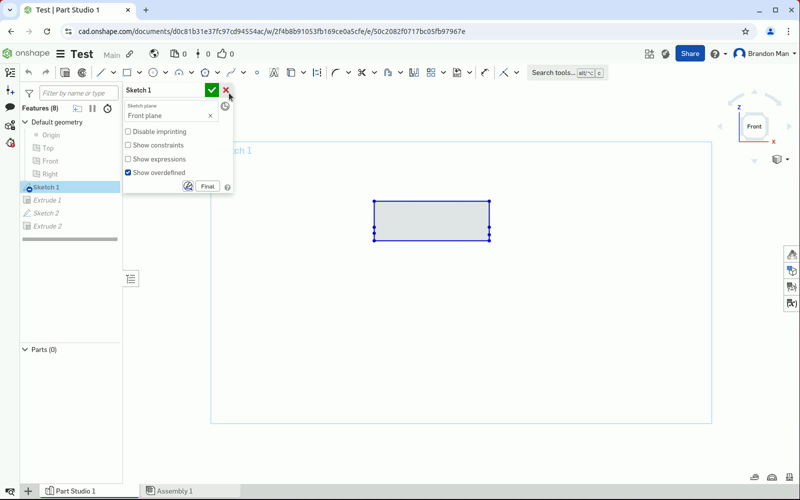
key(shift+s)
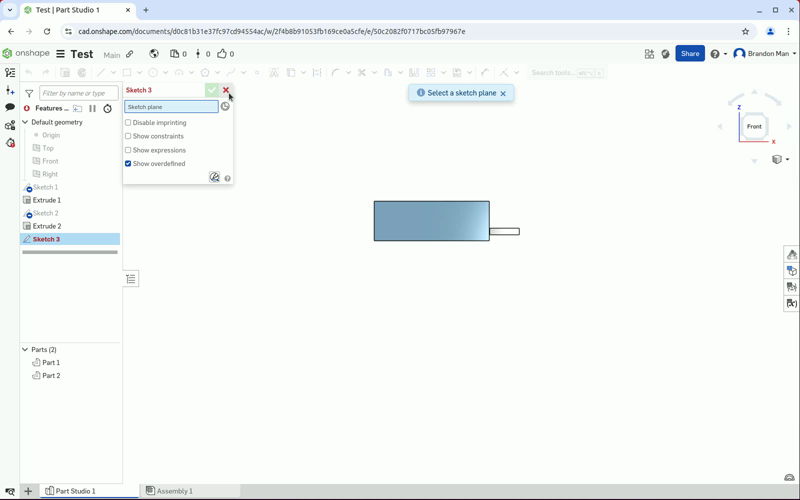
mouse_move(73, 163)
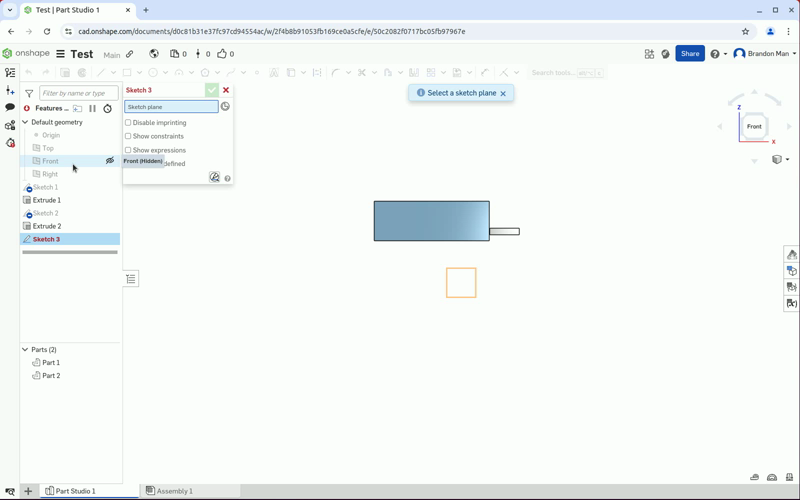
click(73, 163)
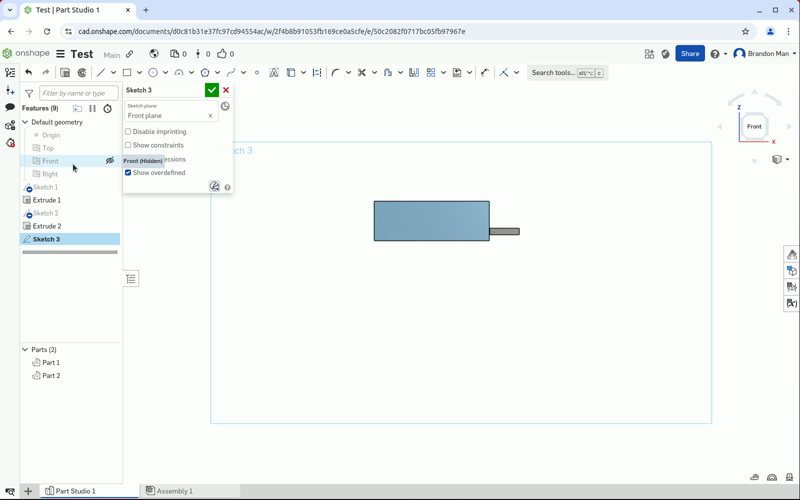
mouse_move(73, 352)
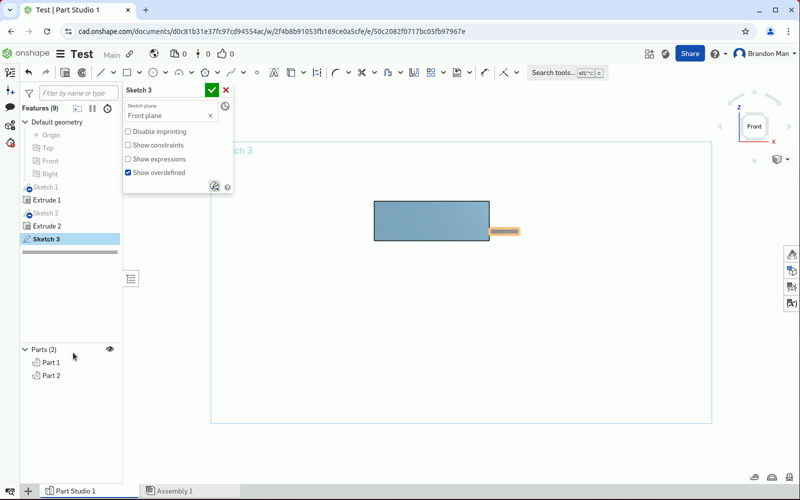
key(y)
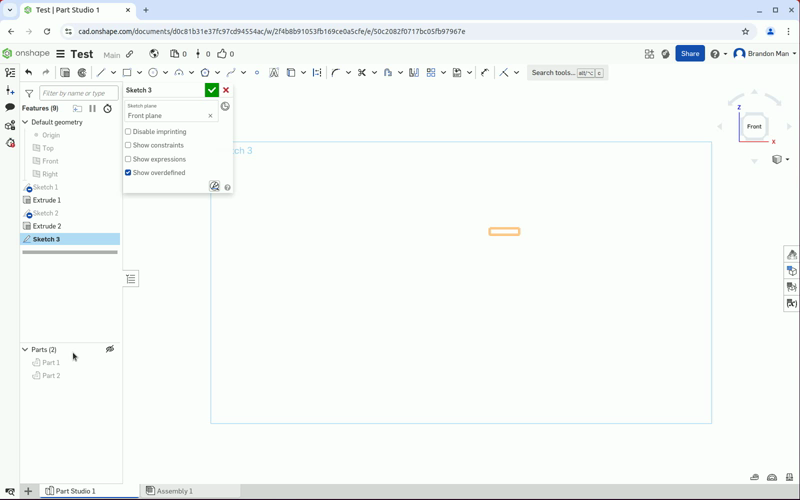
key(l)
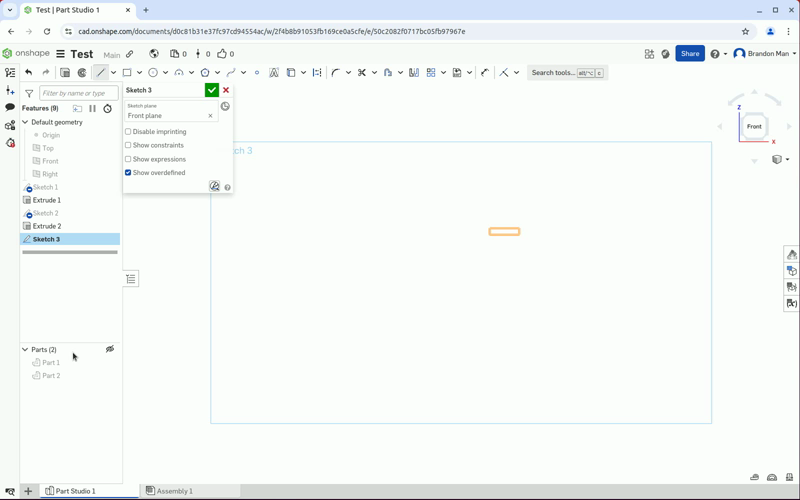
key_down(shift)
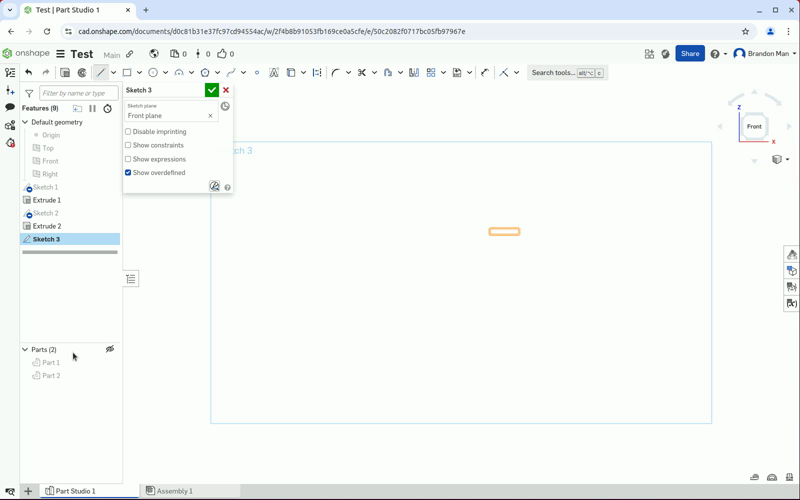
mouse_move(348, 233)
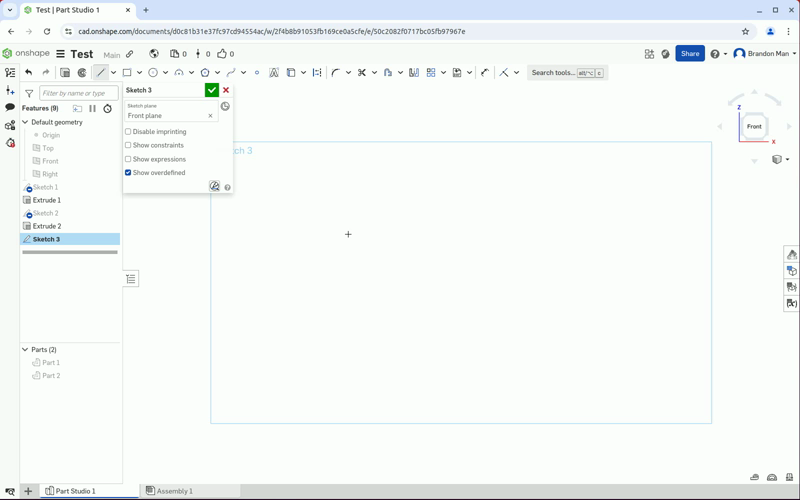
click(348, 233)
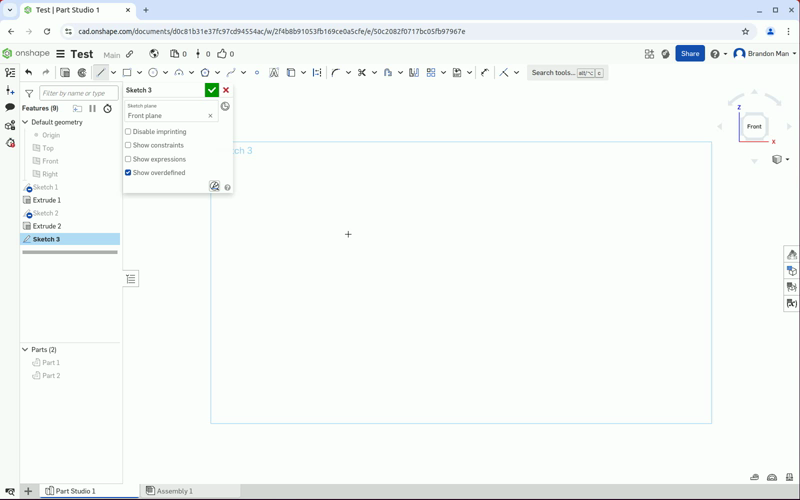
key_up(shift)
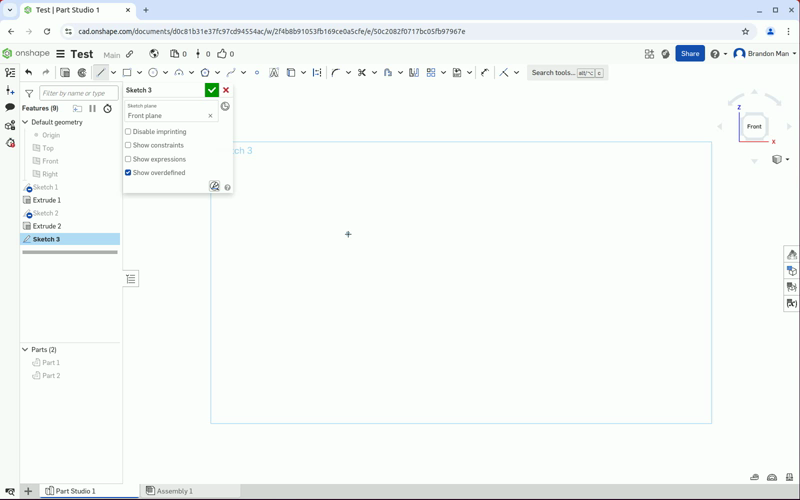
key_down(shift)
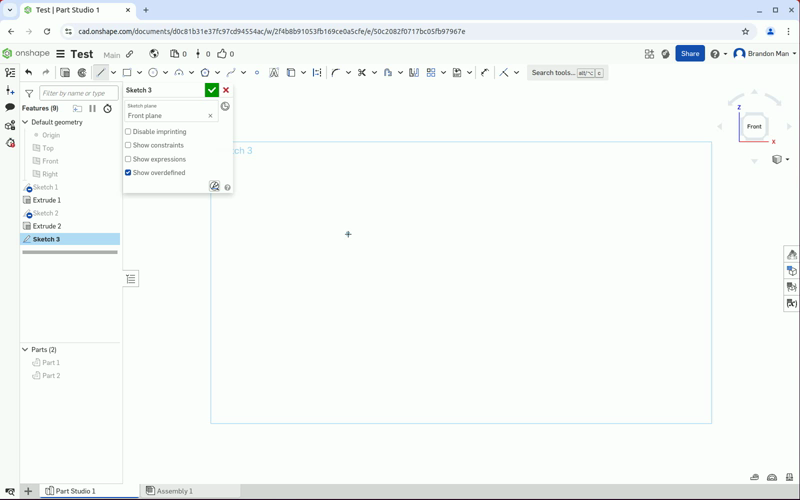
mouse_move(378, 233)
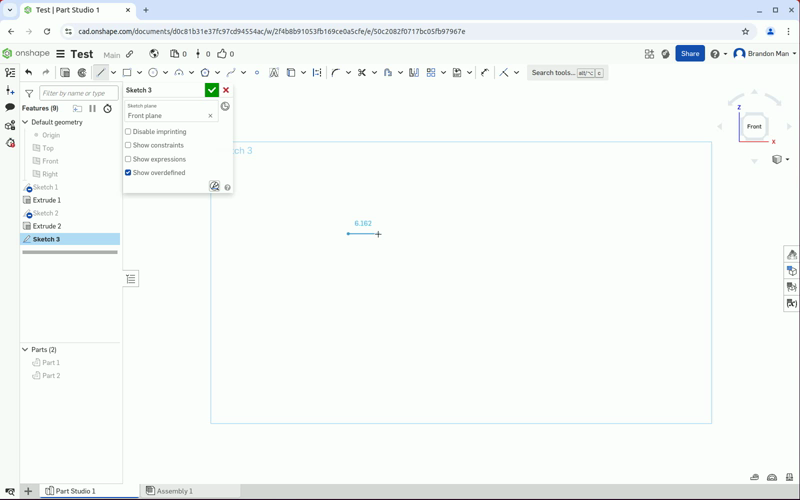
mouse_move(374, 233)
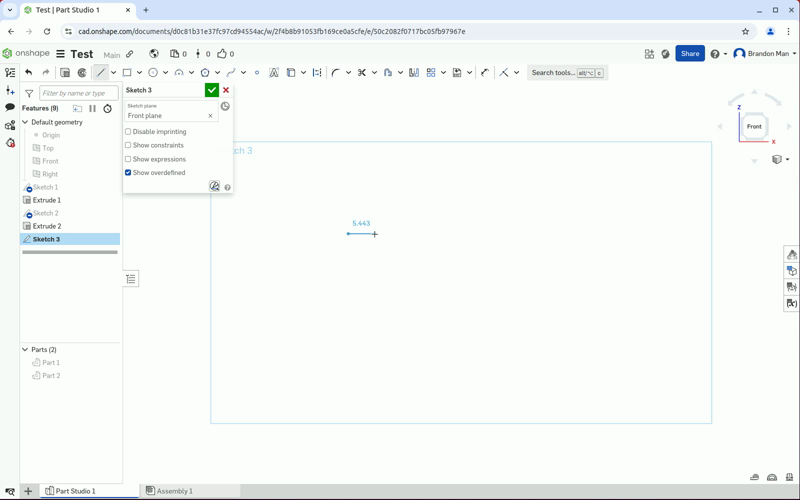
click(374, 233)
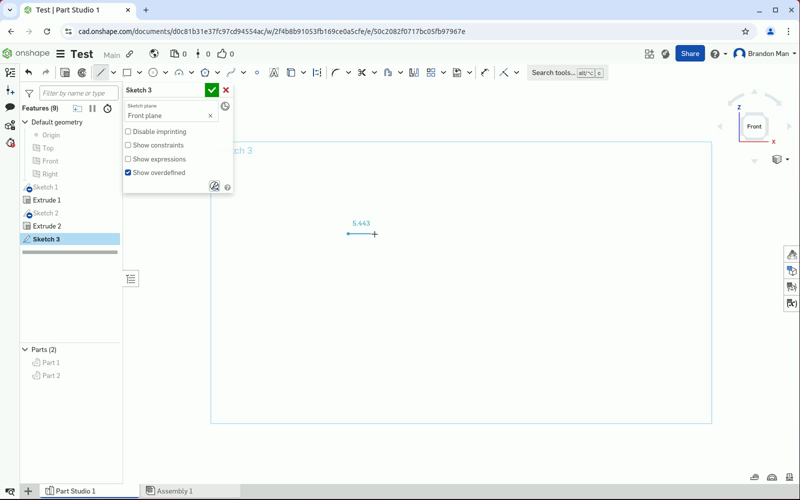
key_up(shift)
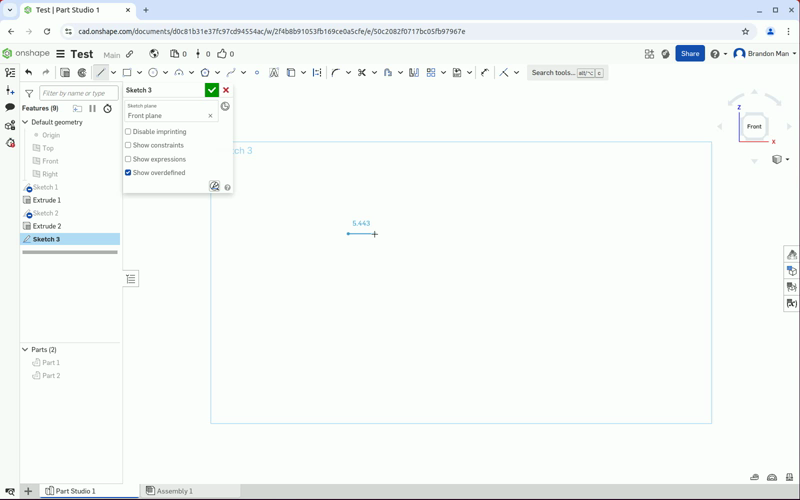
key_down(shift)
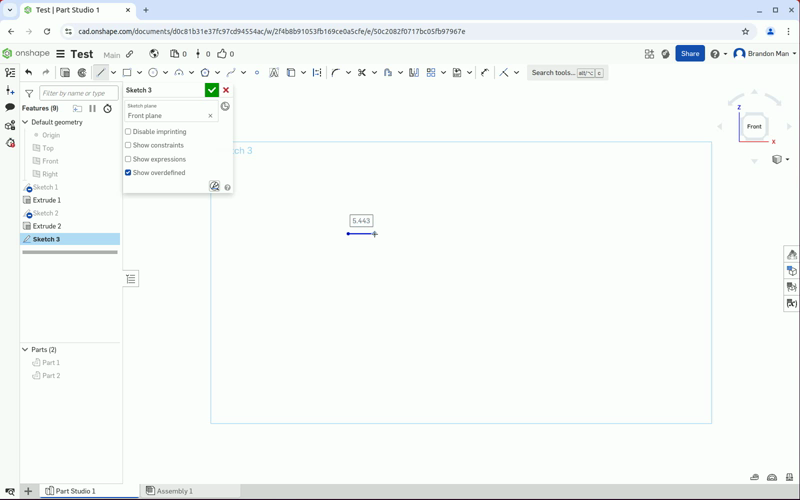
mouse_move(404, 233)
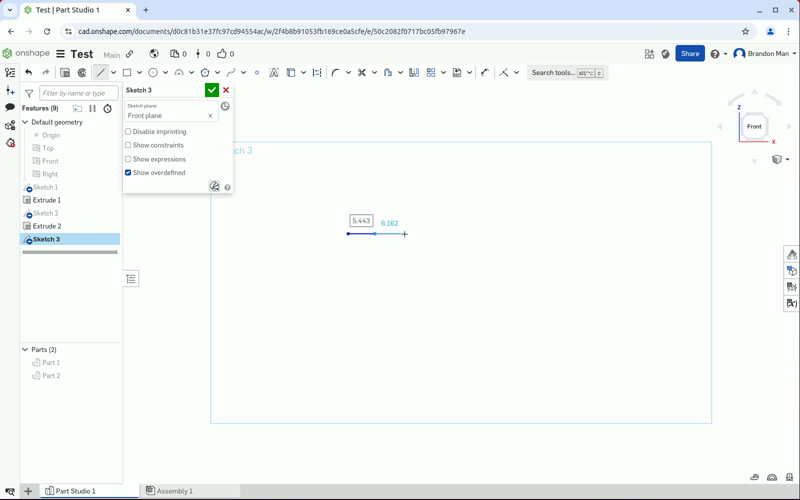
mouse_move(374, 227)
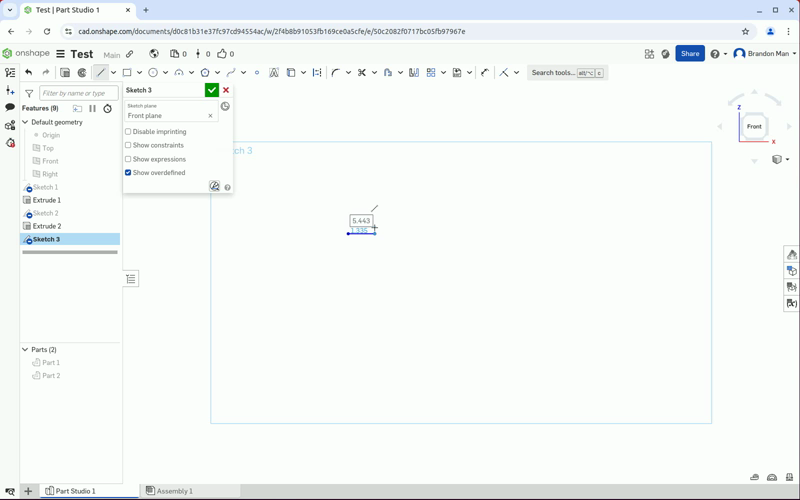
scroll(6)
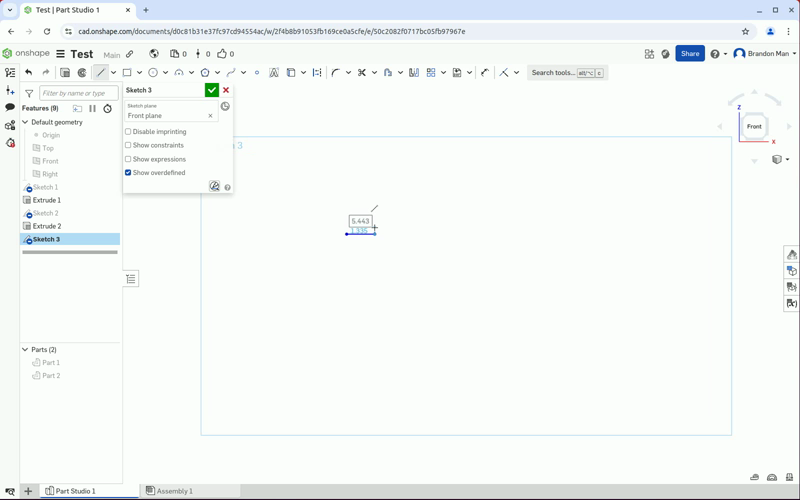
scroll(6)
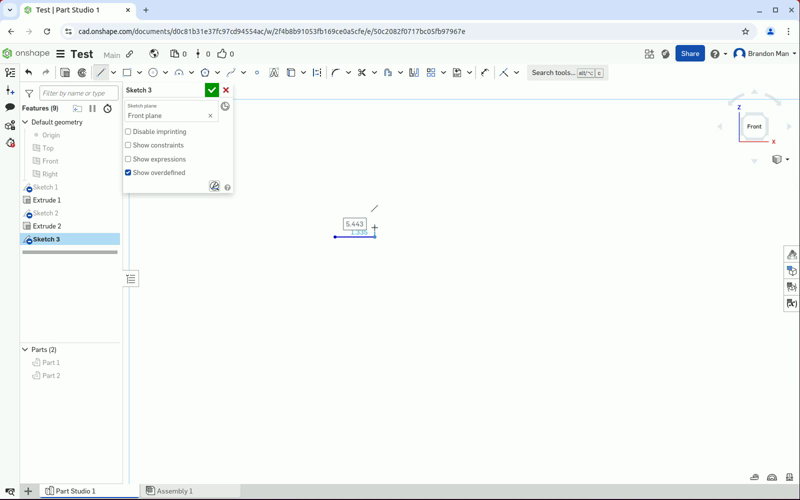
scroll(6)
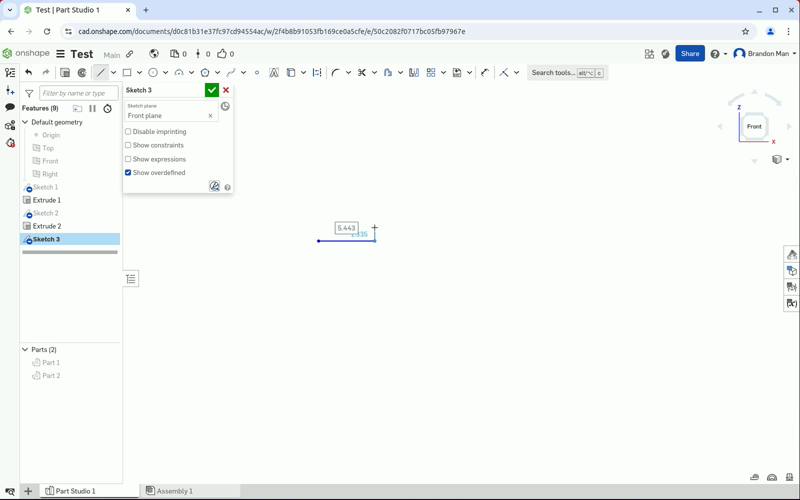
scroll(6)
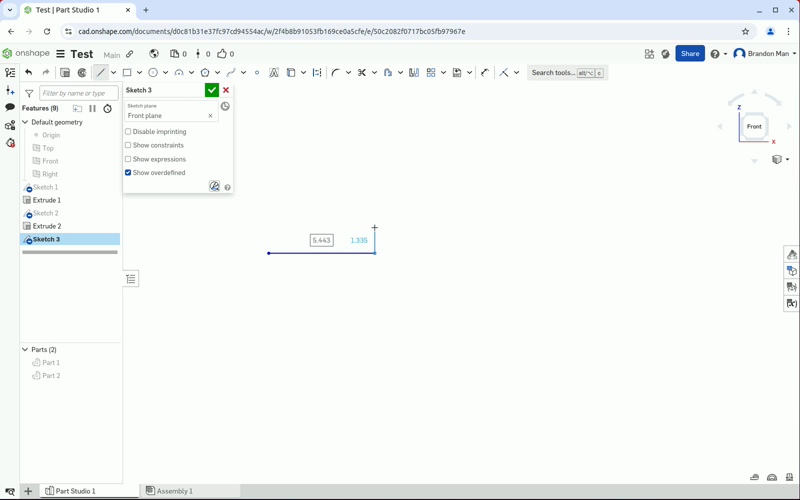
scroll(6)
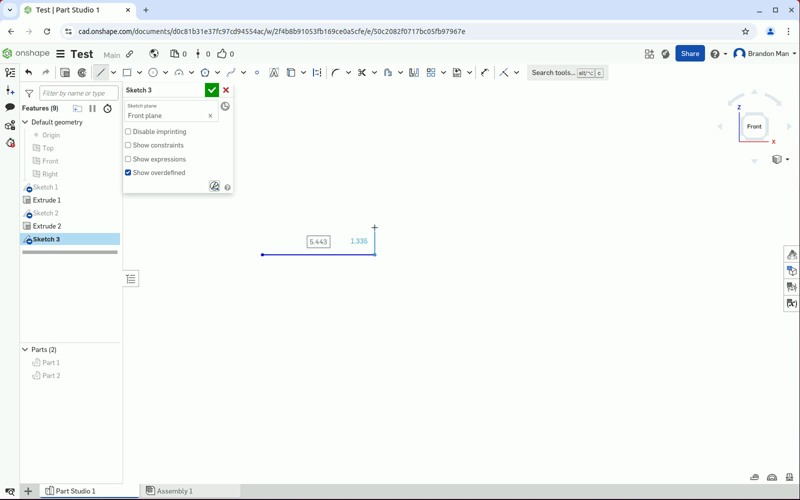
scroll(6)
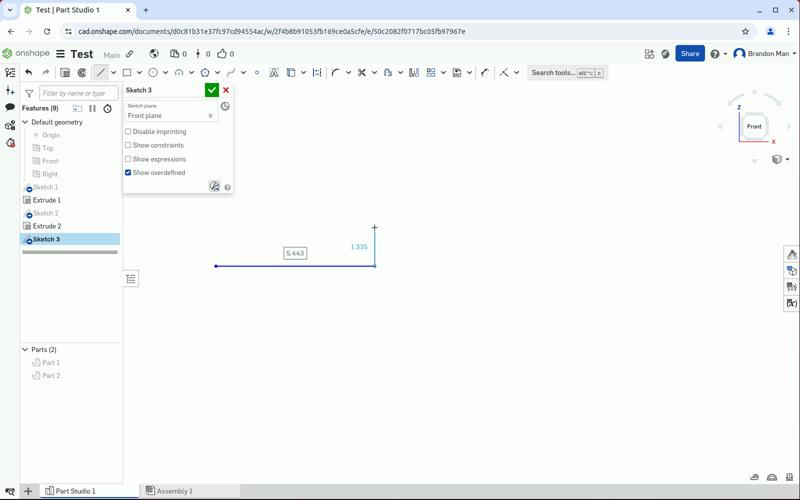
scroll(6)
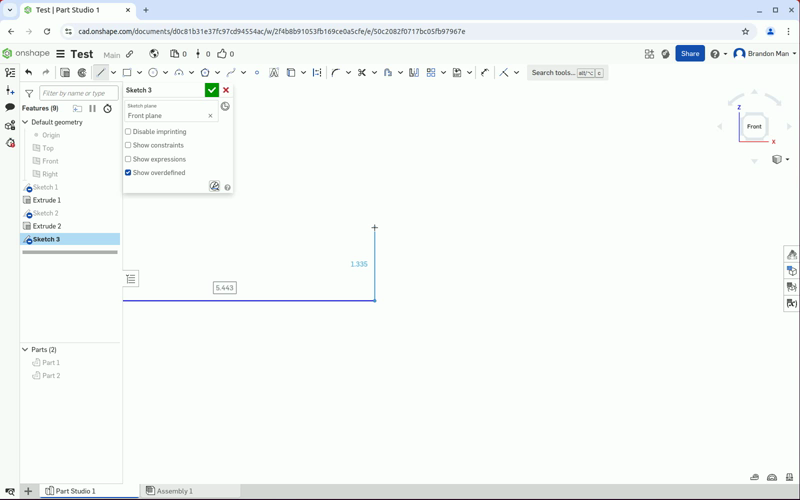
click(374, 227)
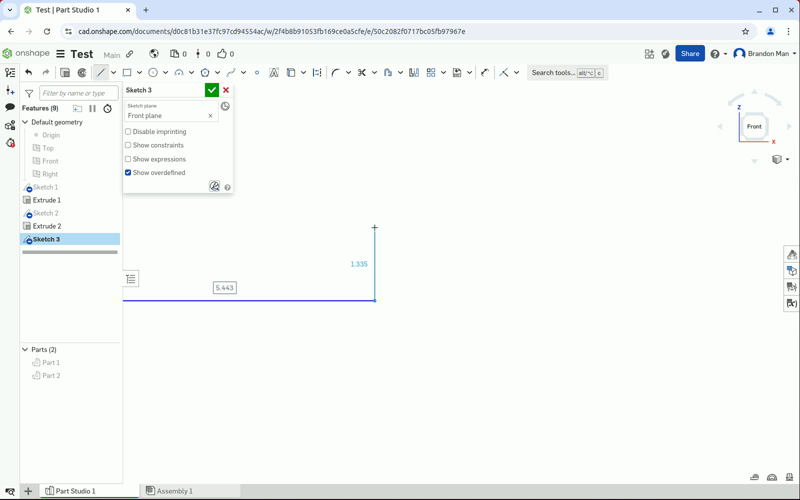
scroll(-6)
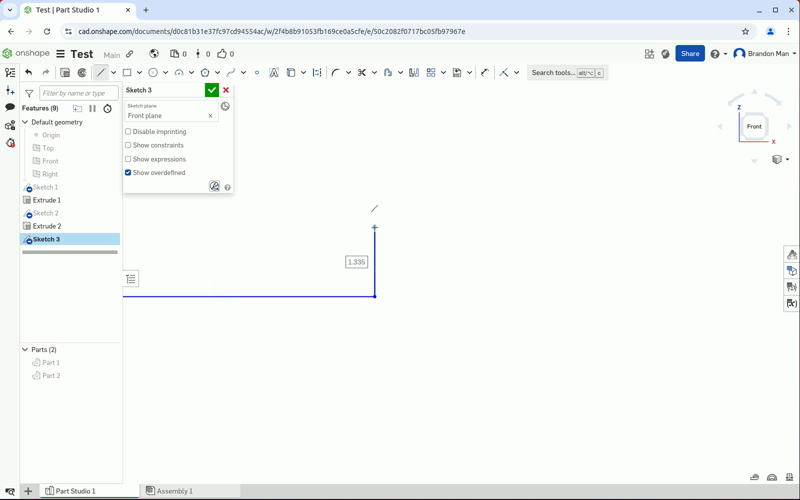
scroll(-6)
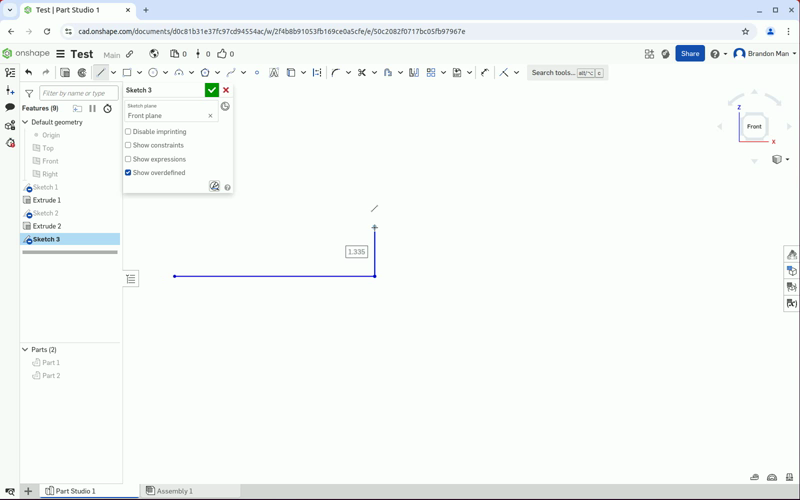
scroll(-6)
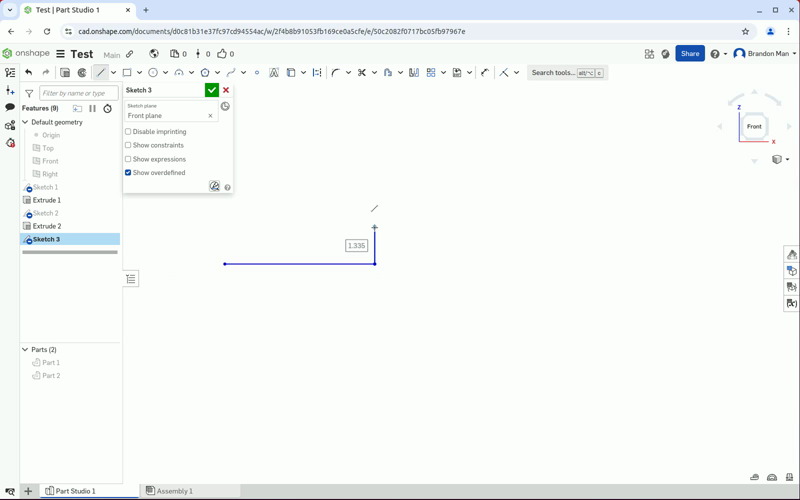
scroll(-6)
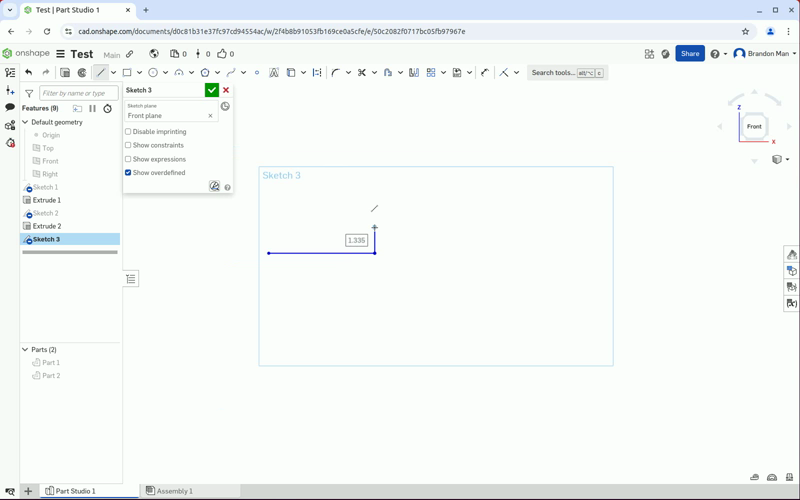
scroll(-6)
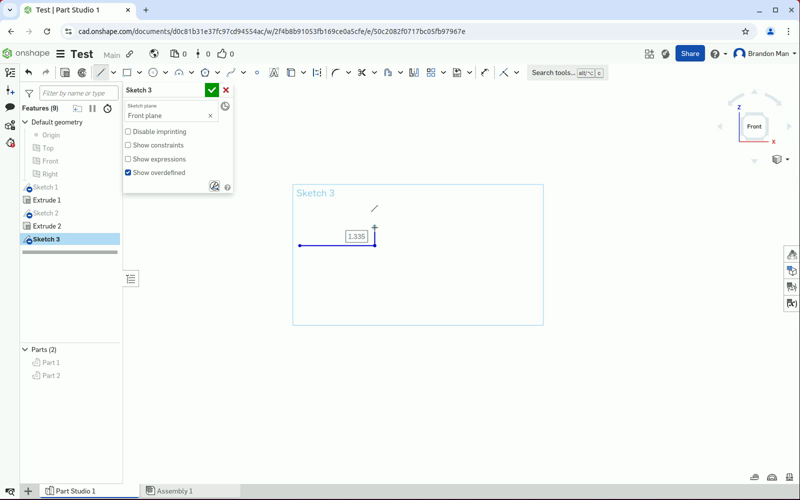
scroll(-6)
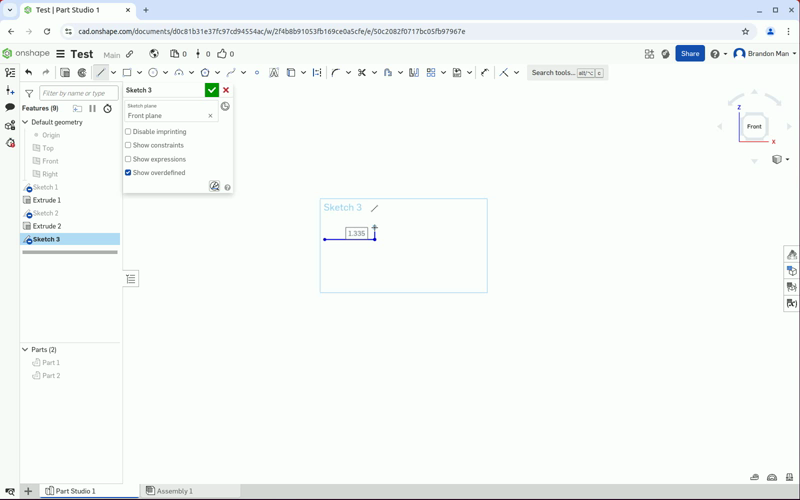
scroll(-6)
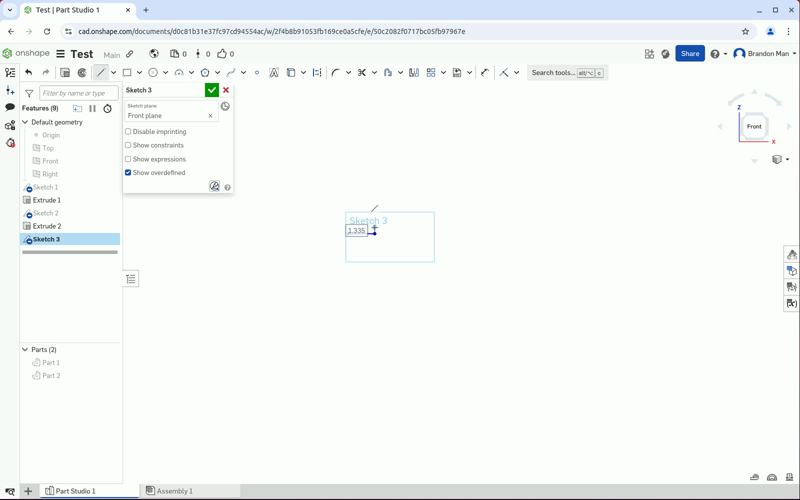
key_up(shift)
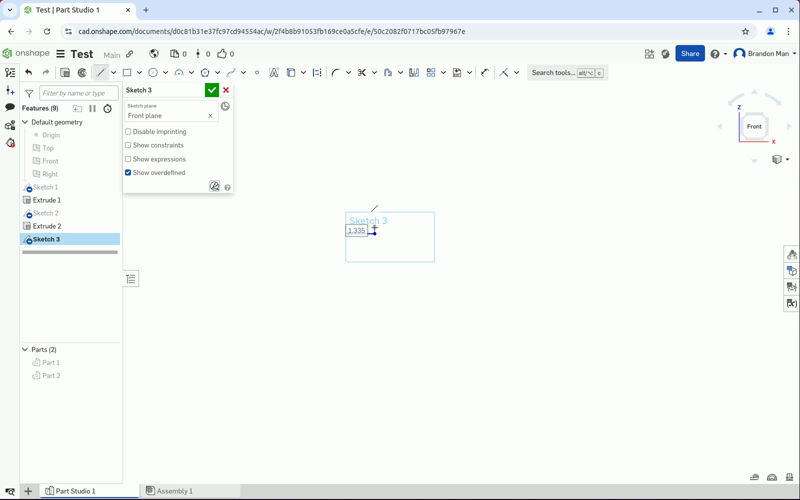
key_down(shift)
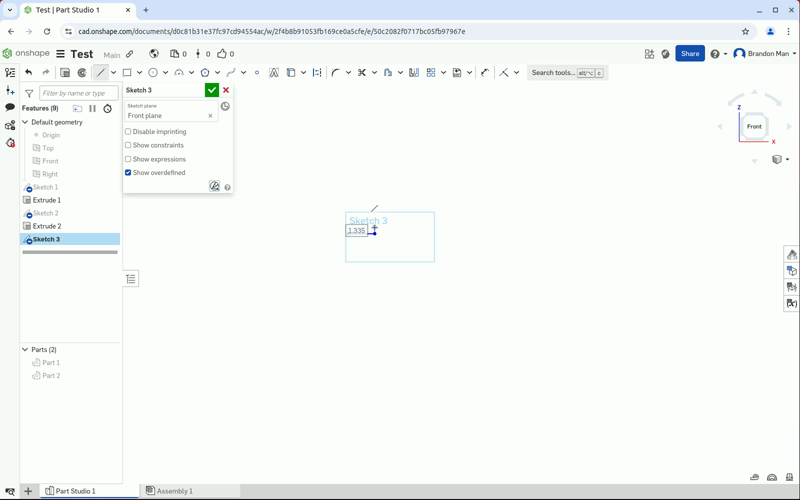
mouse_move(404, 227)
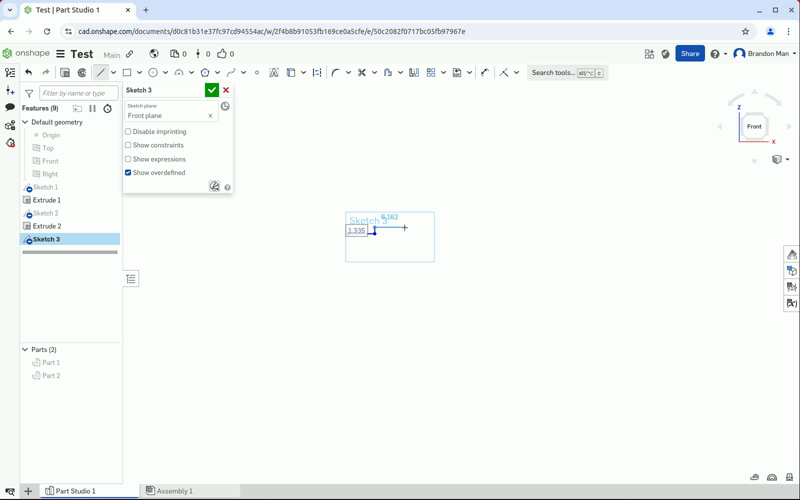
mouse_move(348, 227)
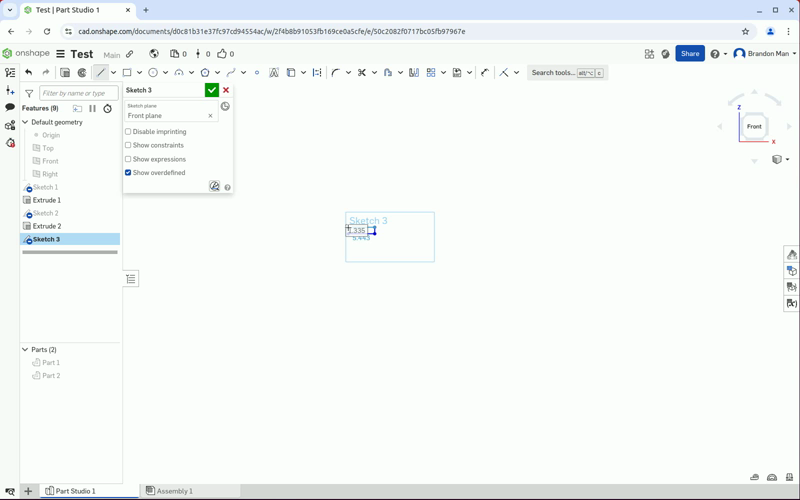
click(348, 227)
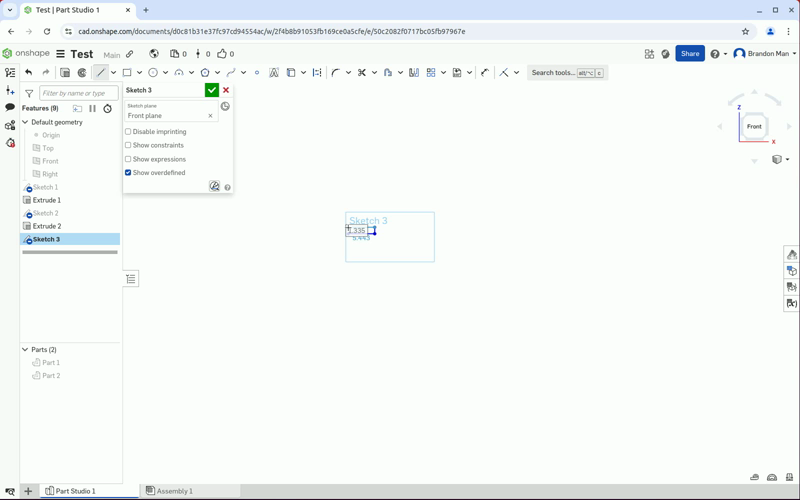
key_up(shift)
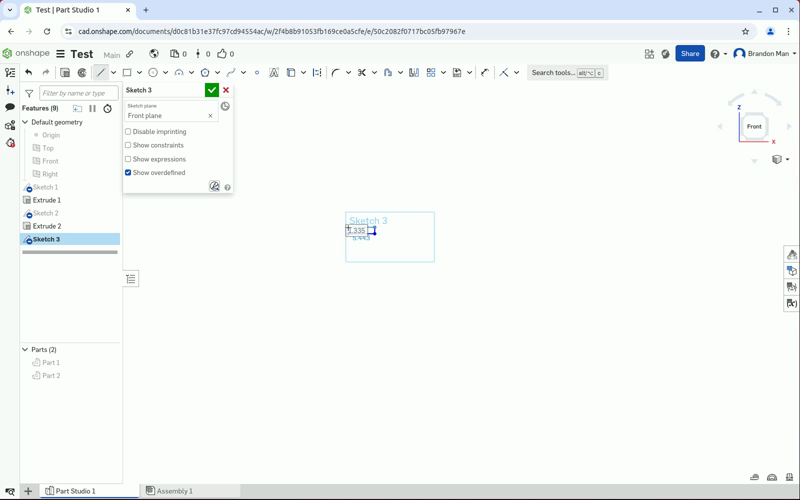
mouse_move(378, 227)
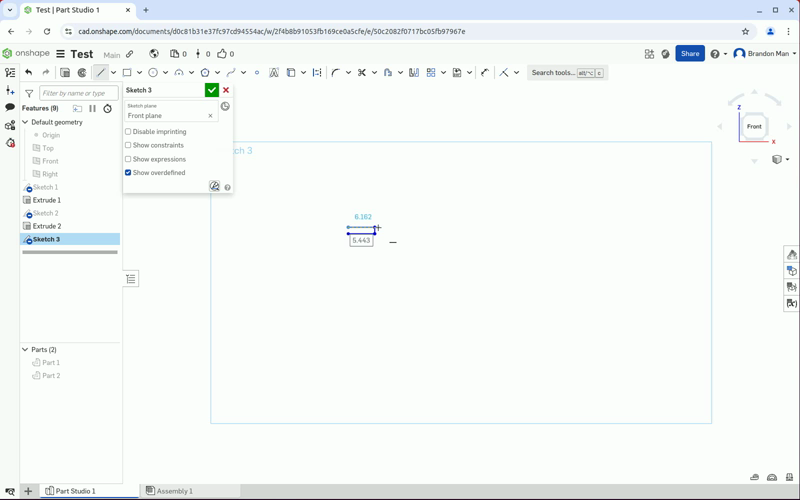
key_down(shift)
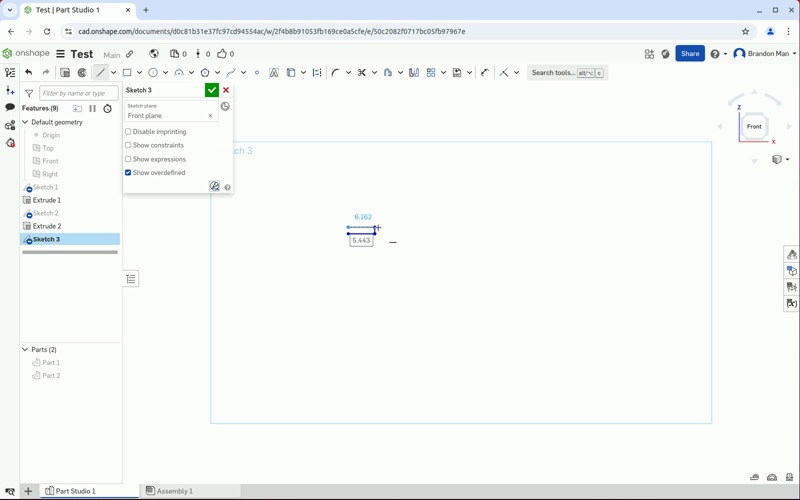
mouse_move(348, 233)
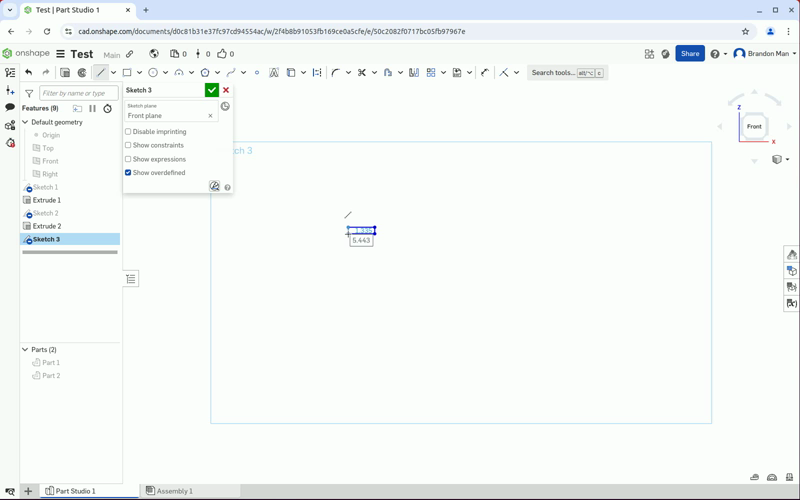
scroll(6)
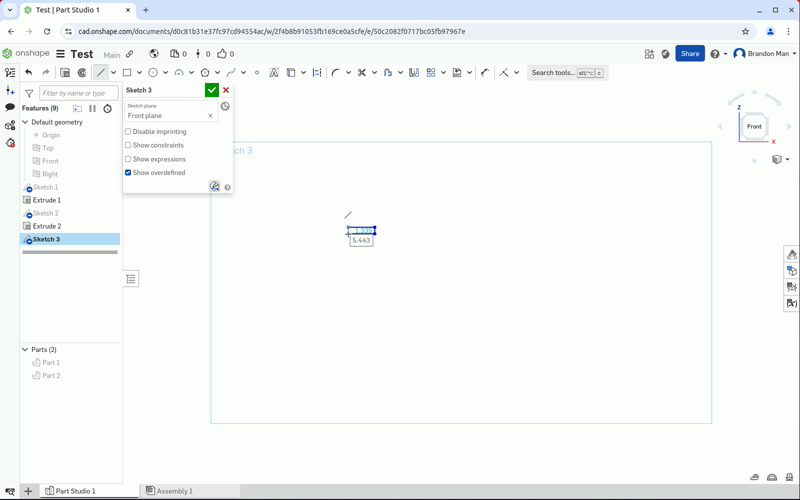
scroll(6)
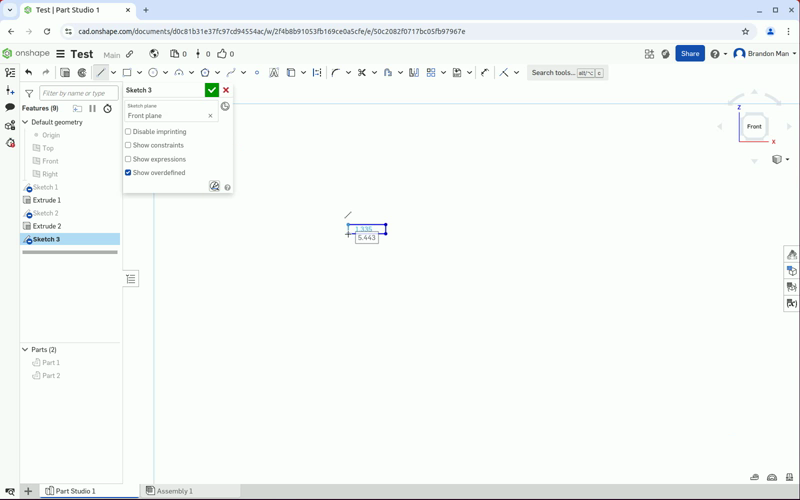
scroll(6)
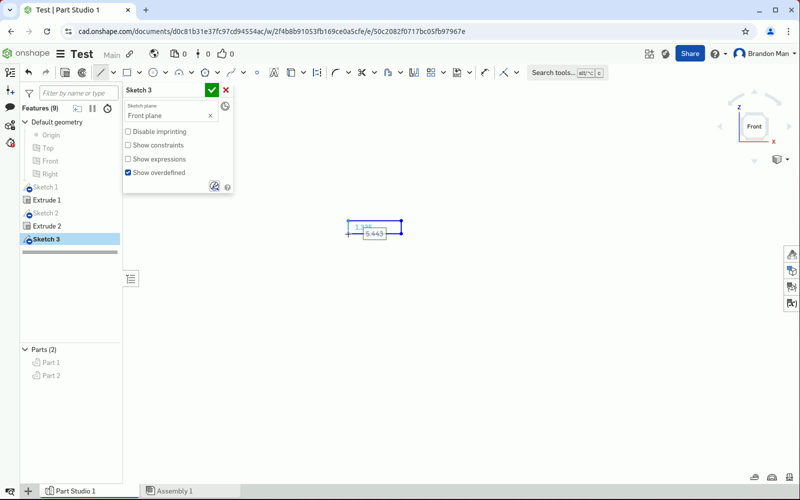
scroll(6)
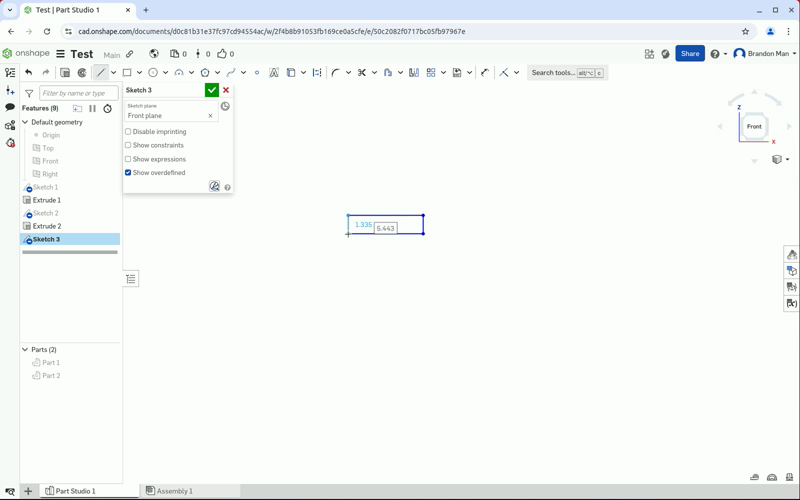
scroll(6)
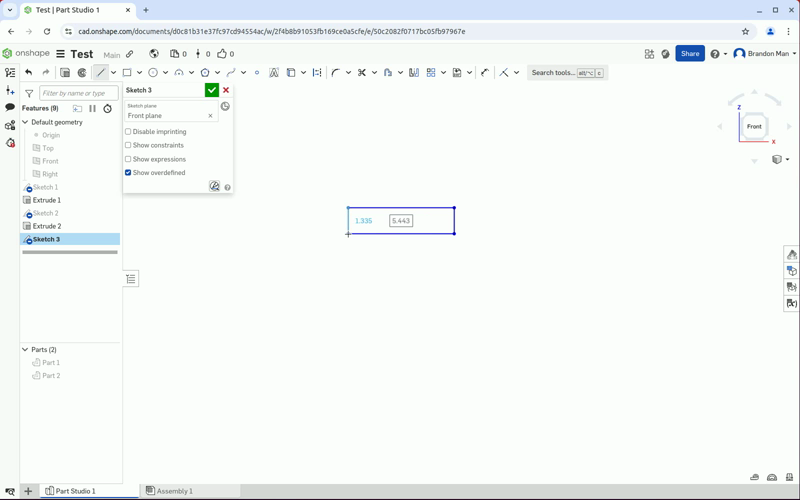
scroll(6)
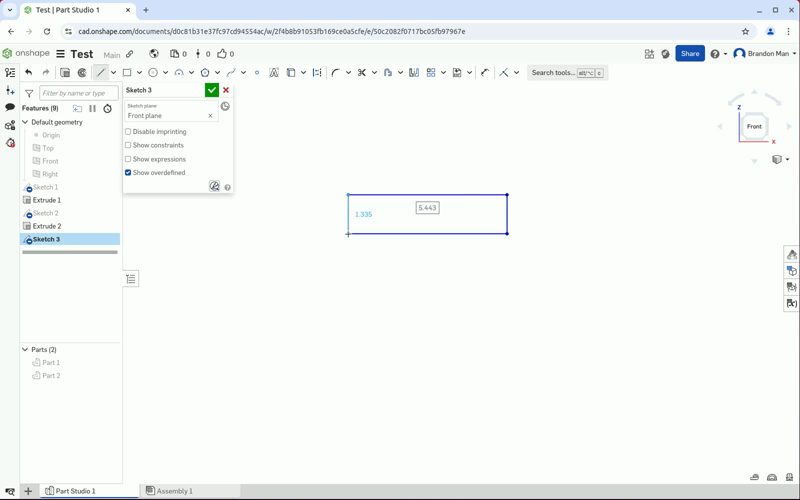
scroll(6)
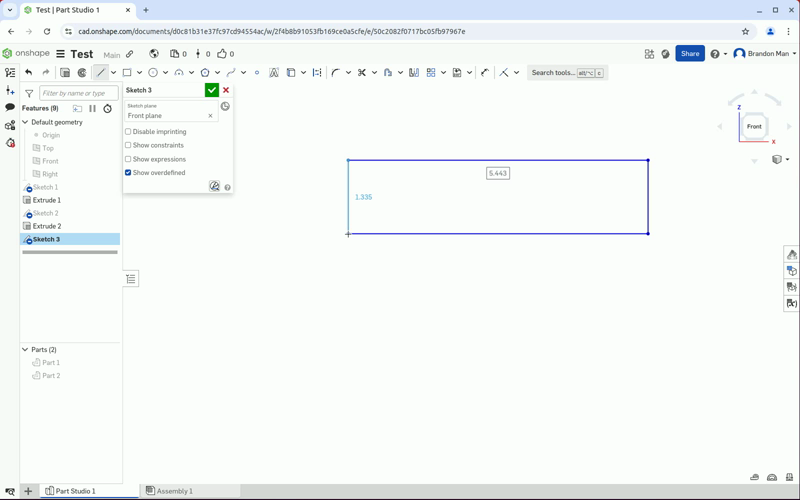
key_up(shift)
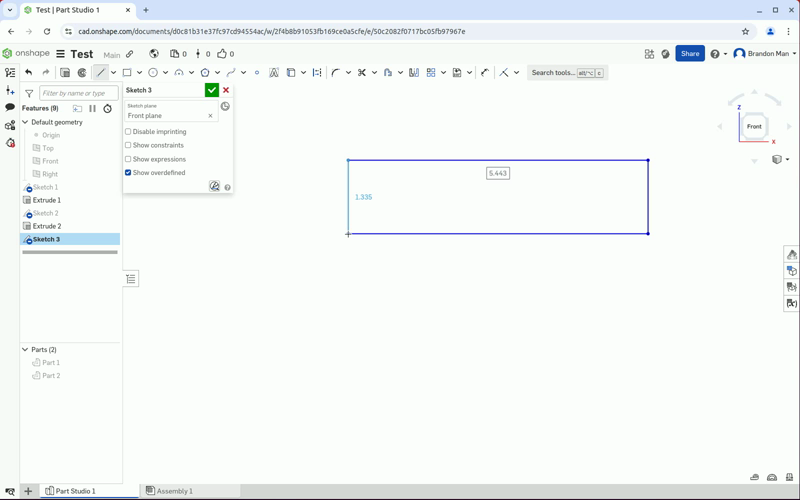
click(348, 233)
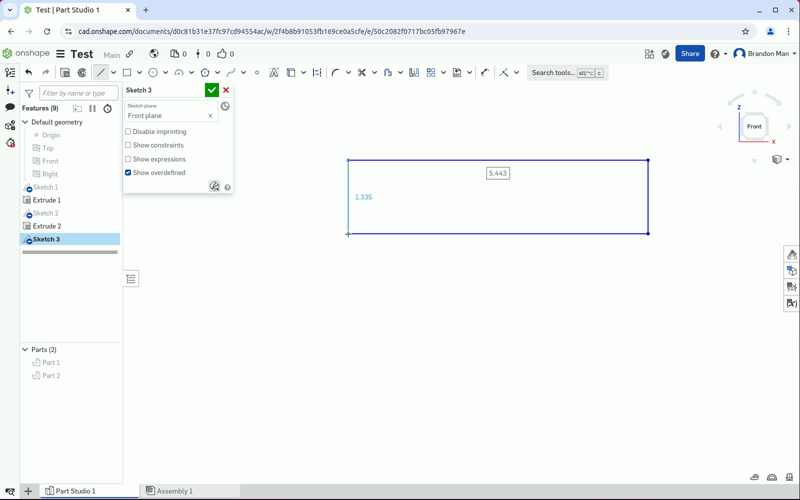
scroll(-6)
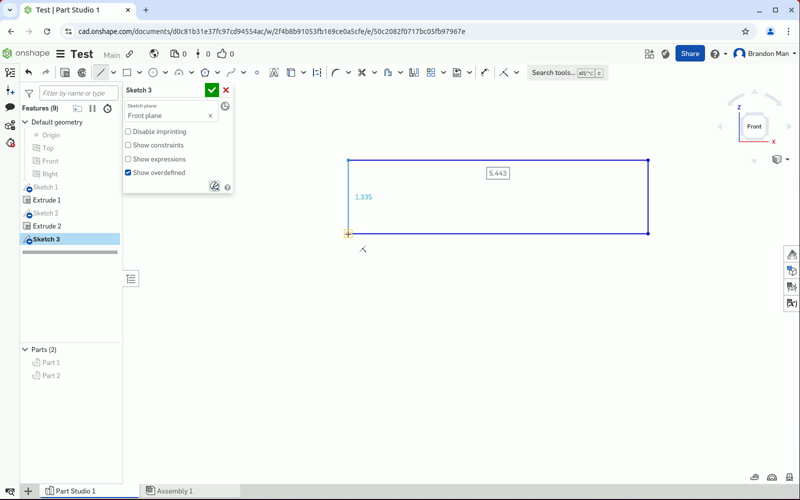
scroll(-6)
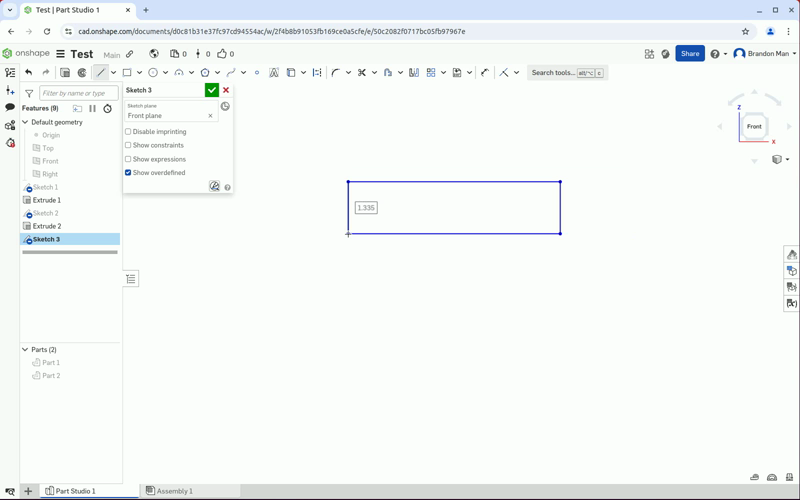
scroll(-6)
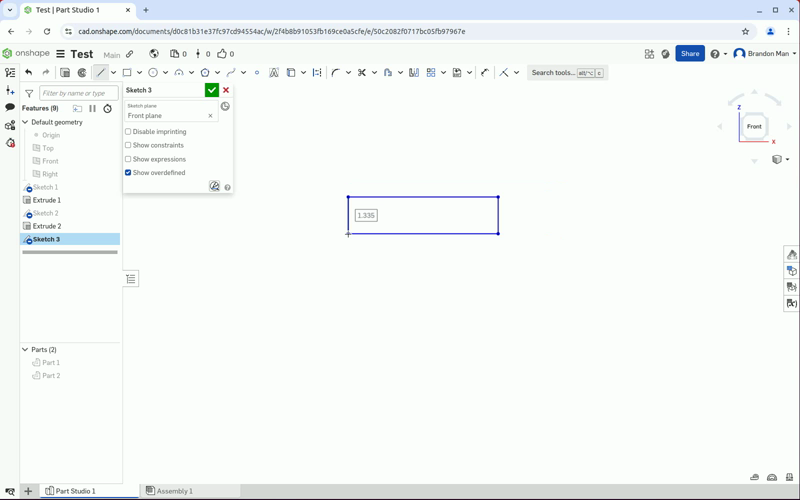
scroll(-6)
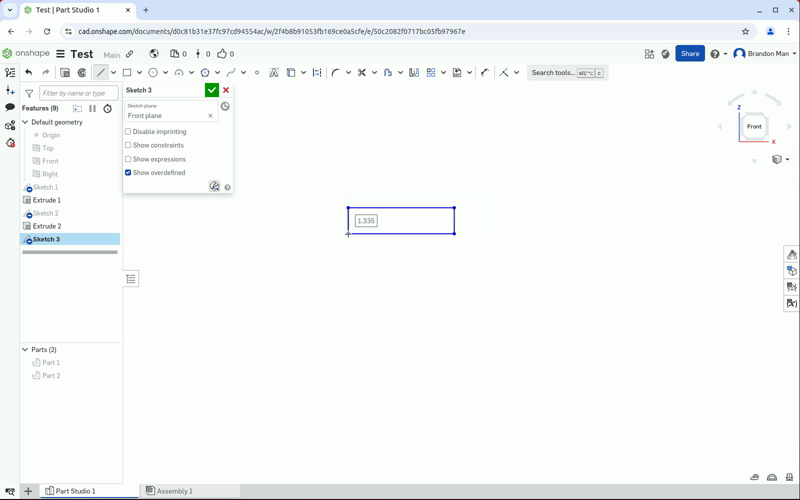
scroll(-6)
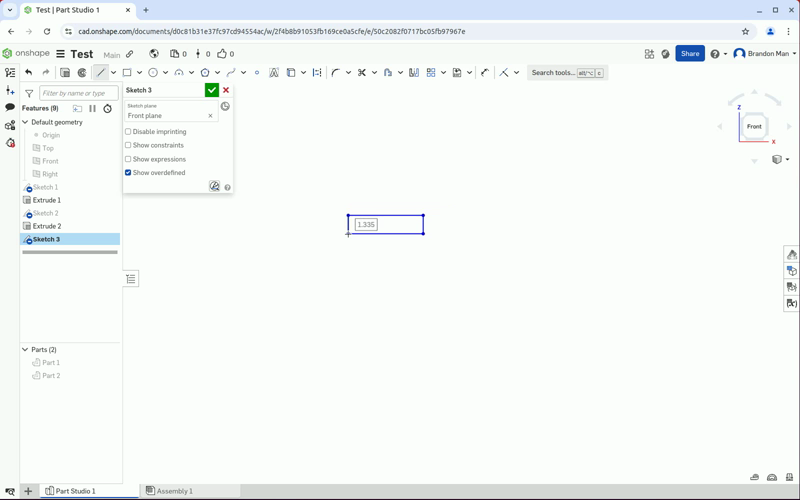
scroll(-6)
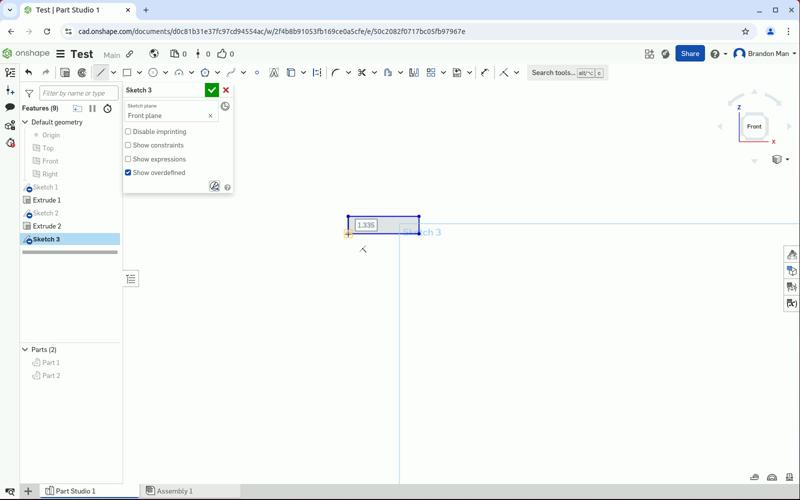
scroll(-6)
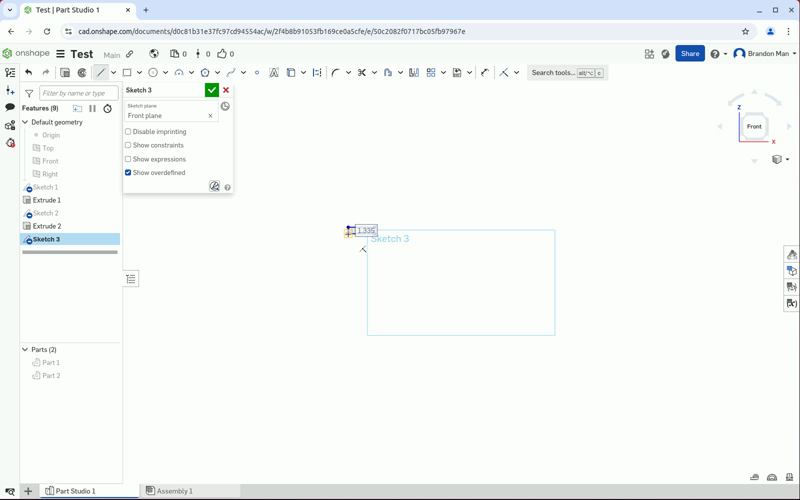
key(esc)
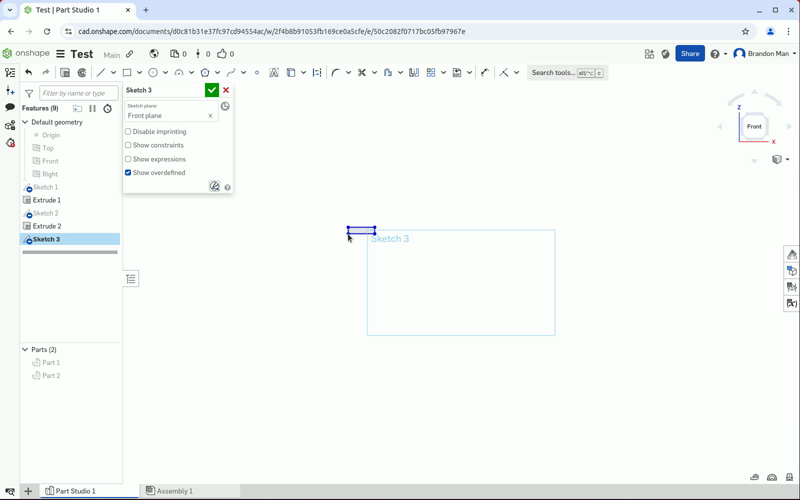
mouse_move(357, 229)
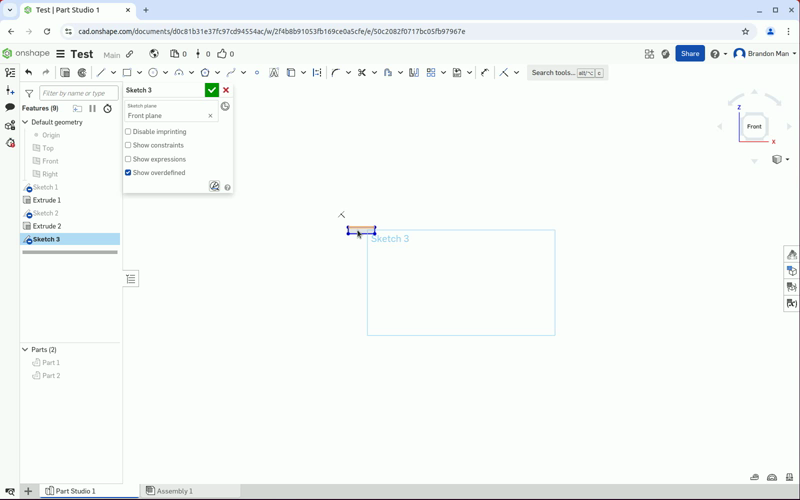
scroll(6)
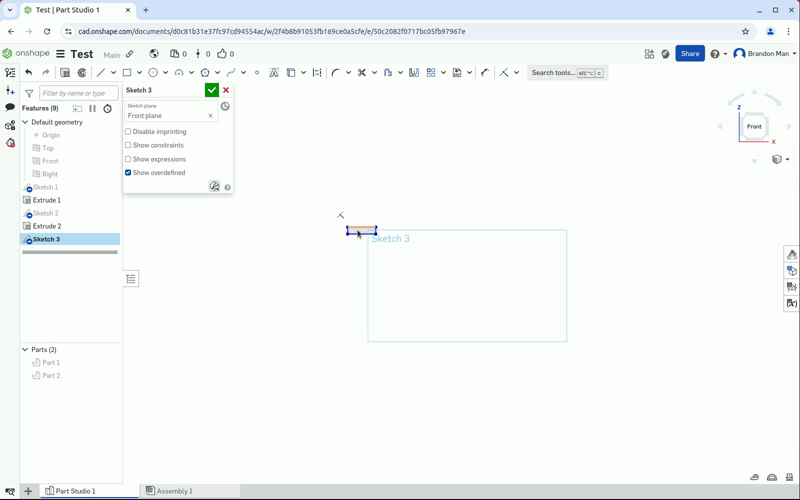
scroll(6)
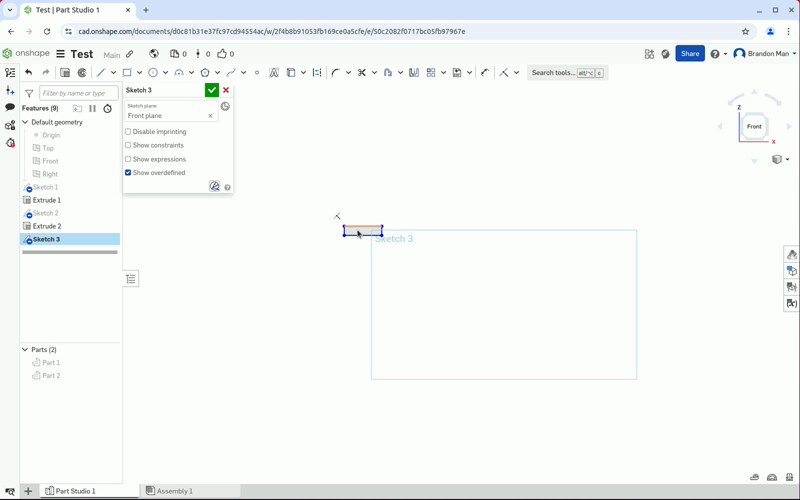
scroll(6)
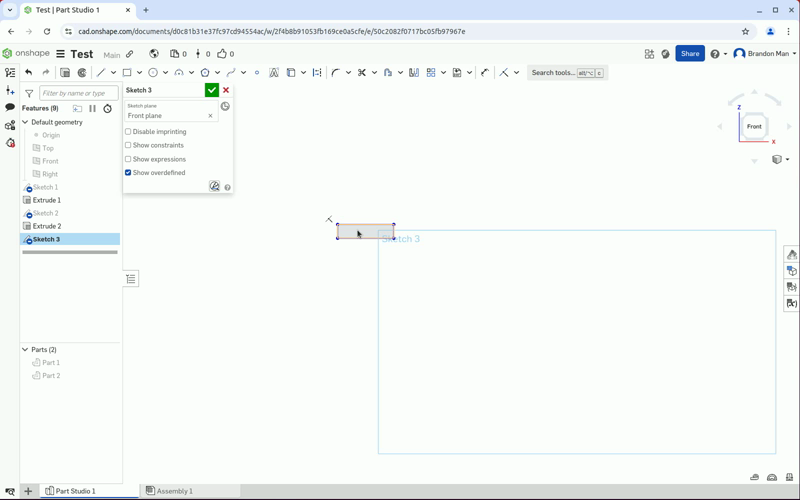
scroll(6)
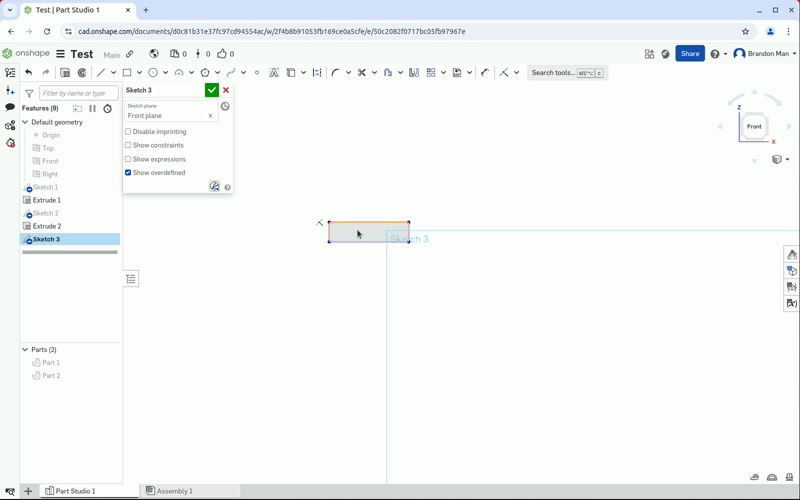
scroll(6)
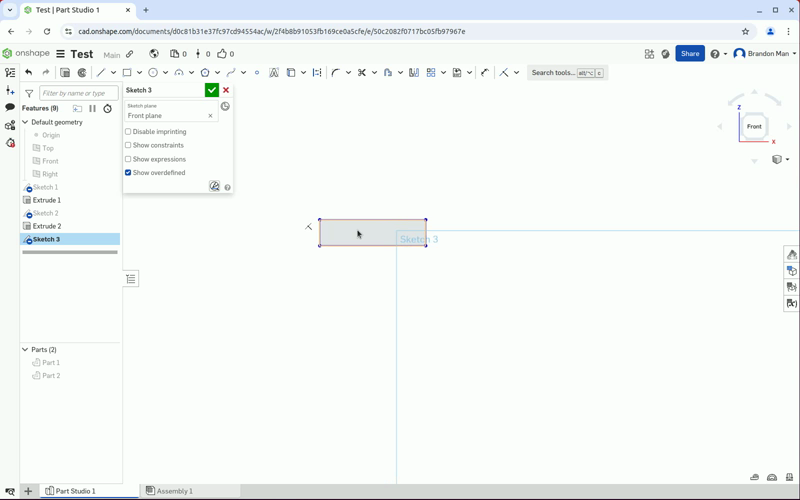
scroll(6)
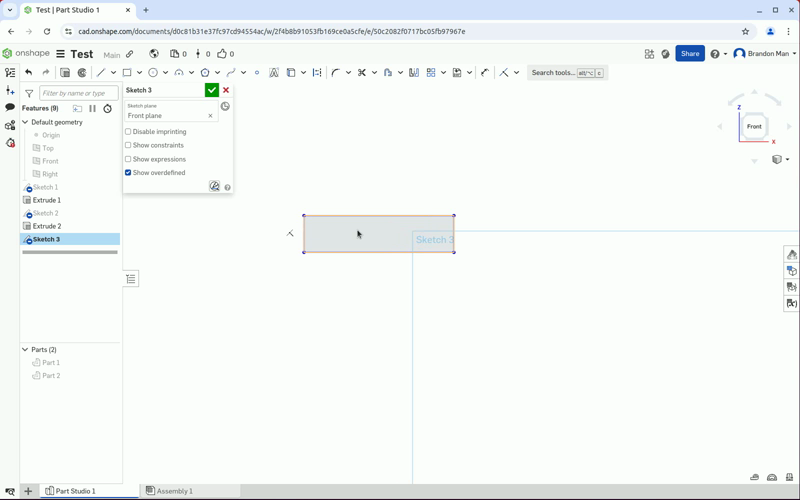
scroll(6)
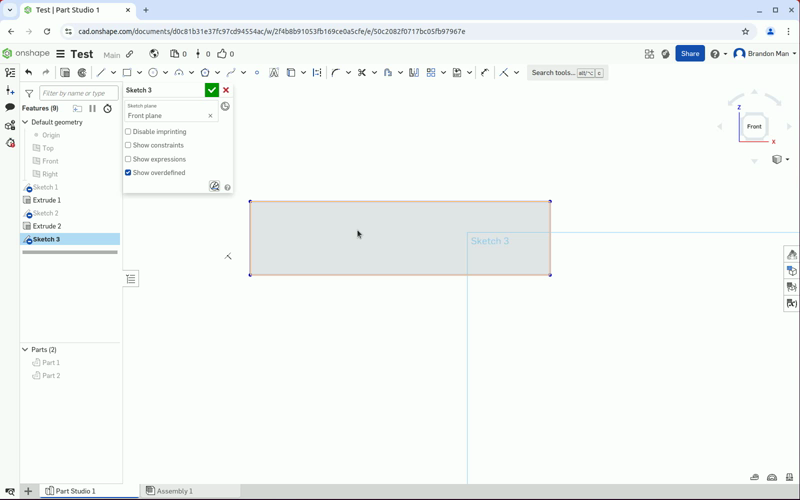
click(357, 229)
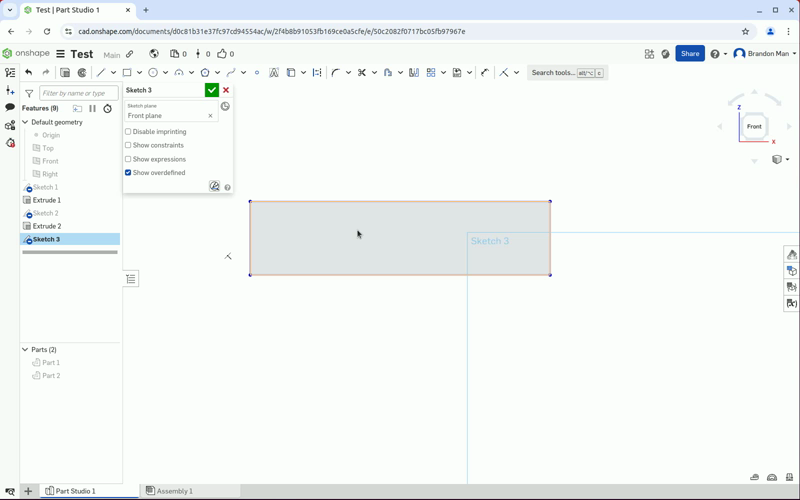
scroll(-6)
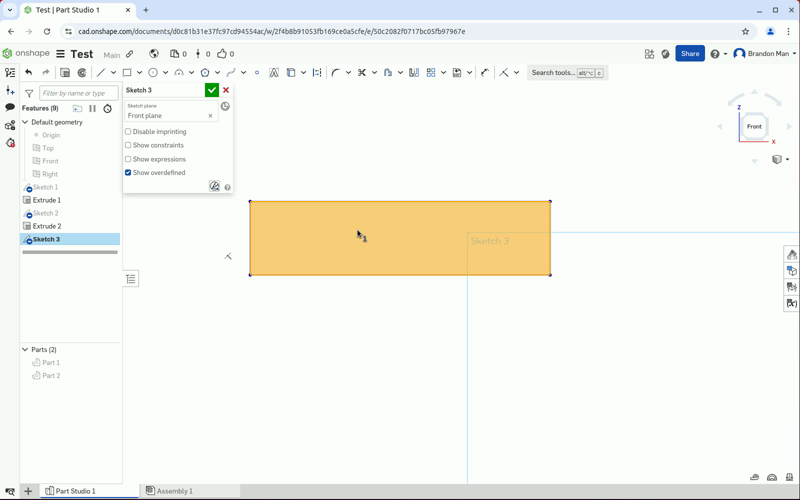
scroll(-6)
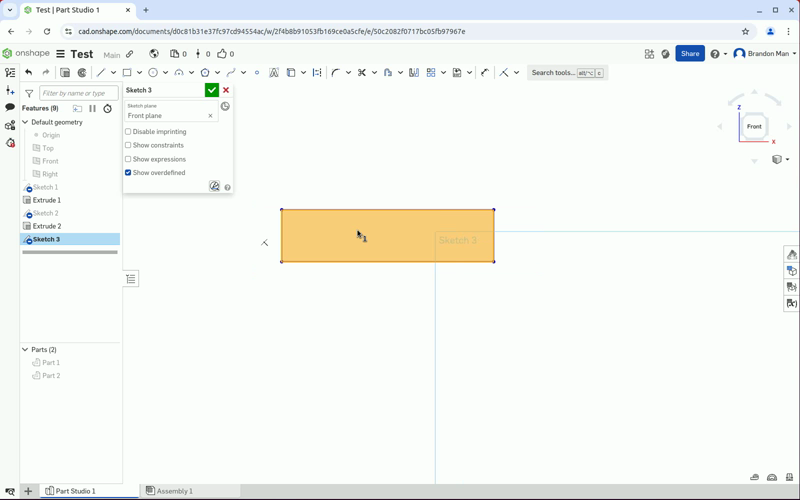
scroll(-6)
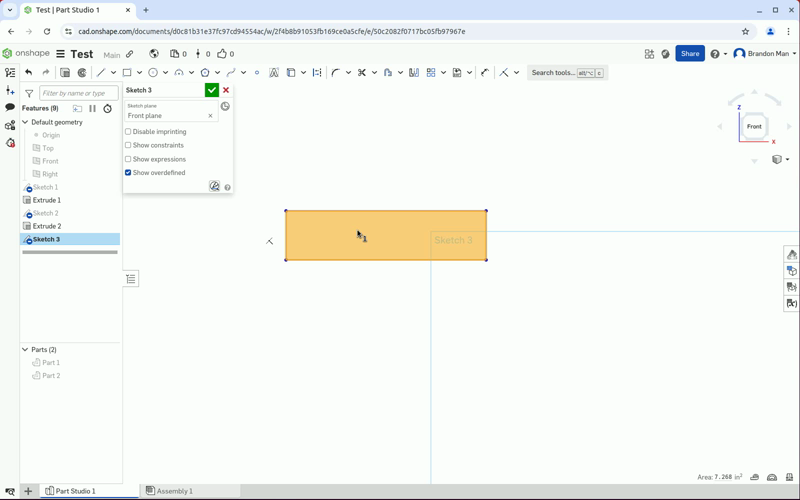
scroll(-6)
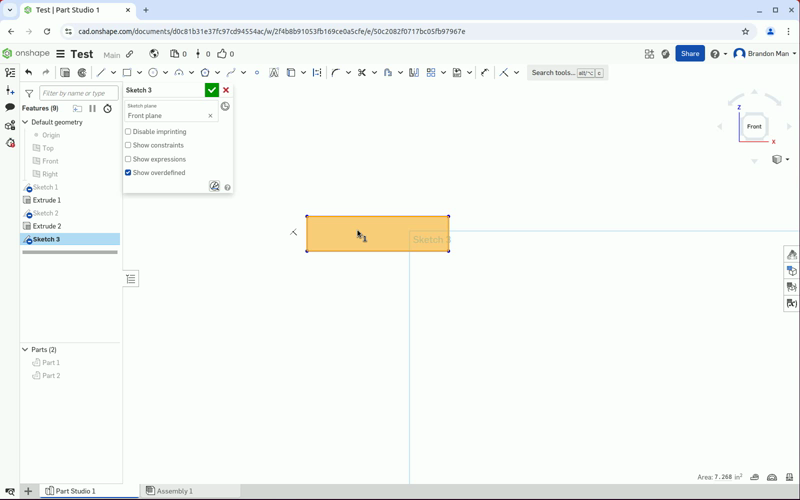
scroll(-6)
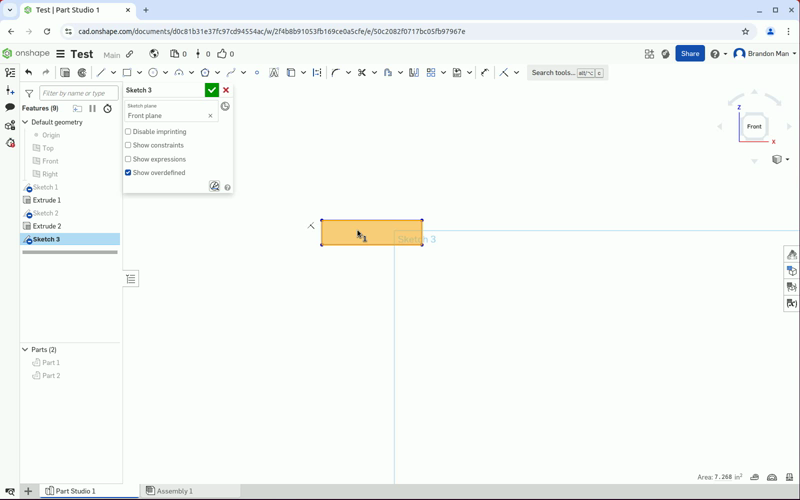
scroll(-6)
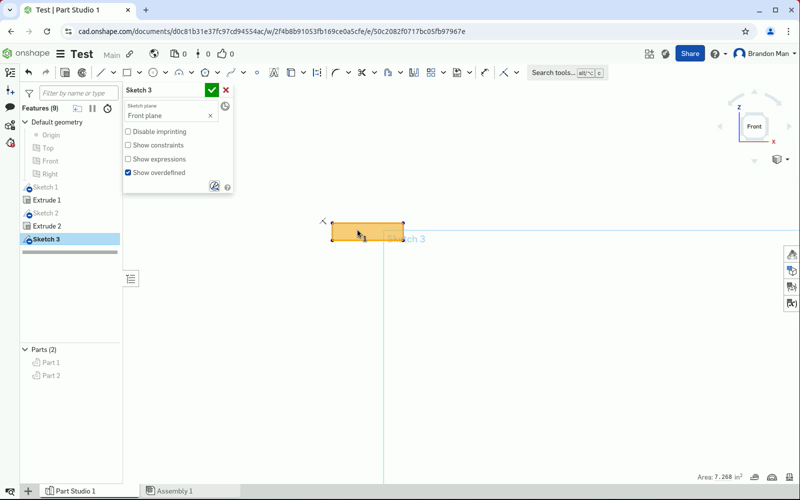
scroll(-6)
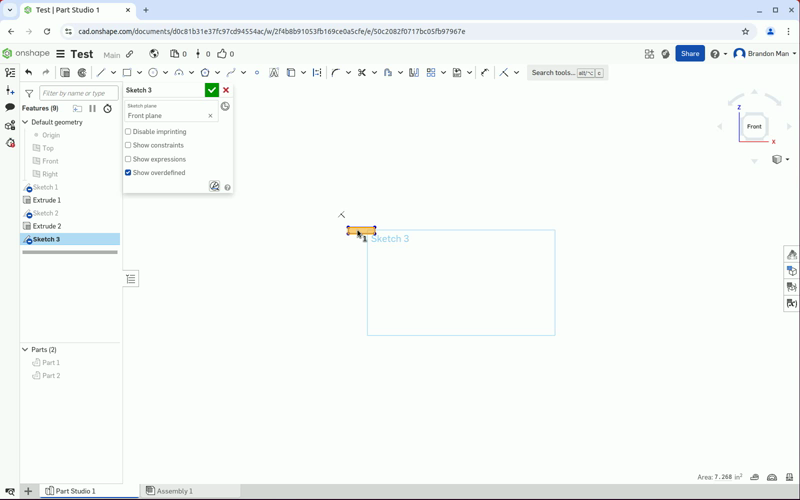
mouse_move(73, 352)
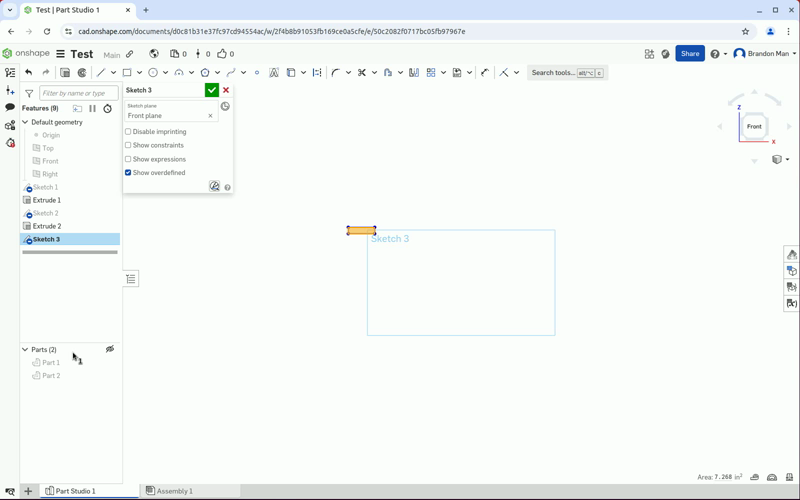
key(shift+y)
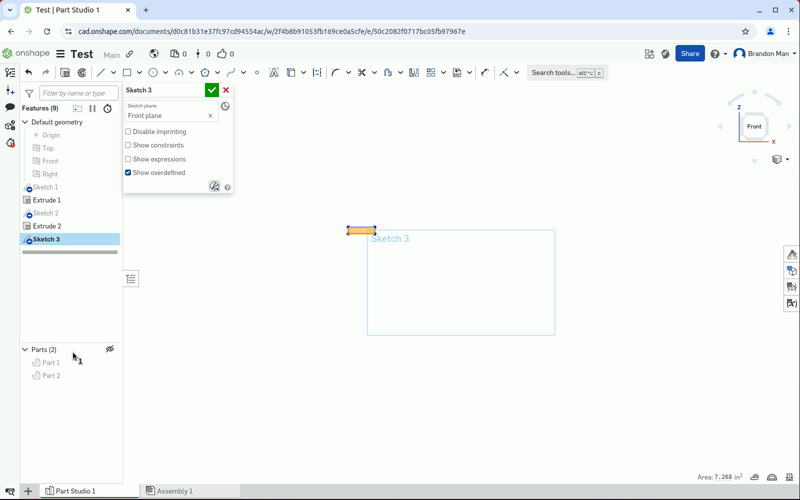
key(shift+e)
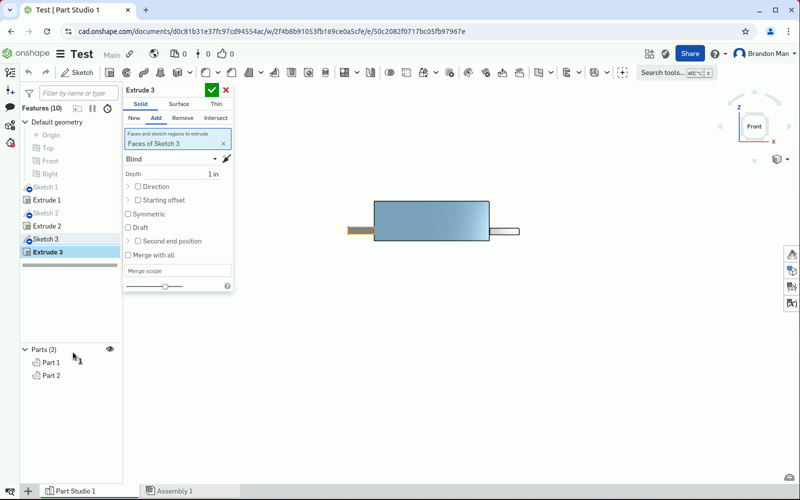
mouse_move(143, 106)
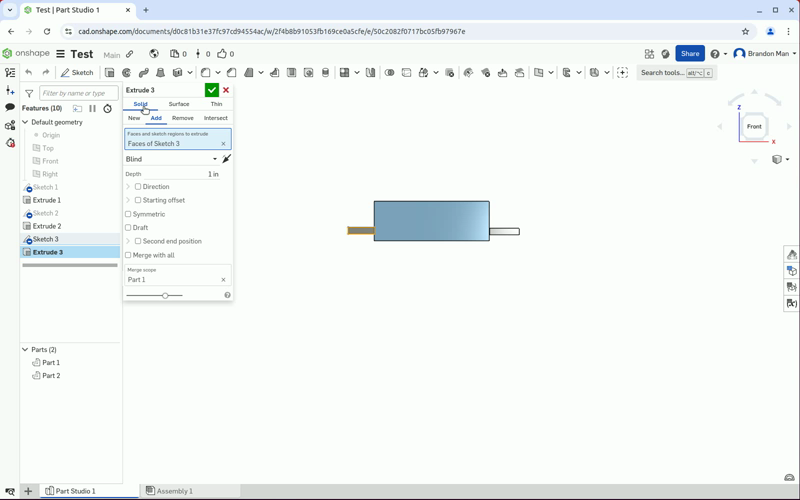
click(143, 106)
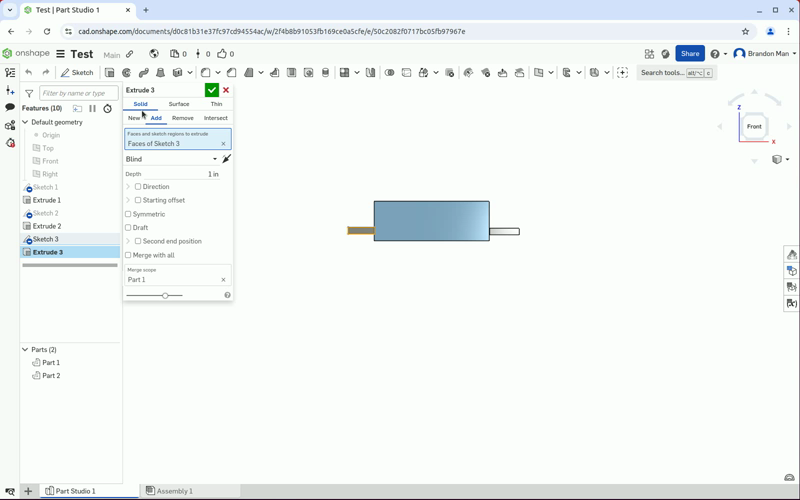
mouse_move(137, 120)
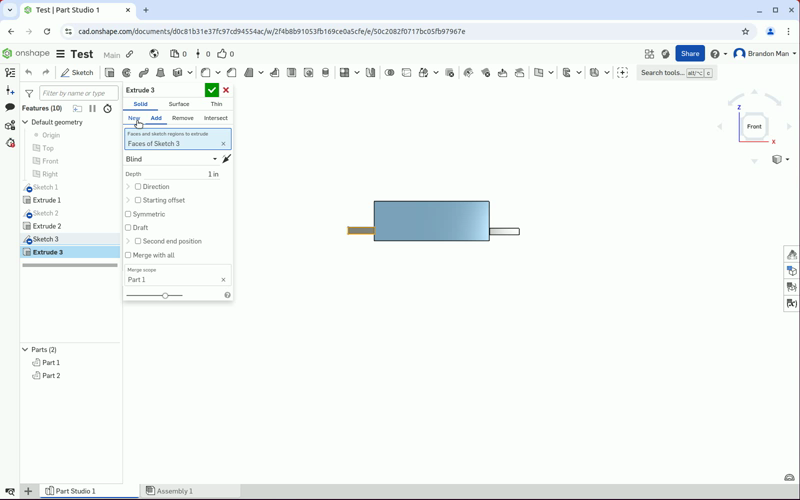
click(137, 120)
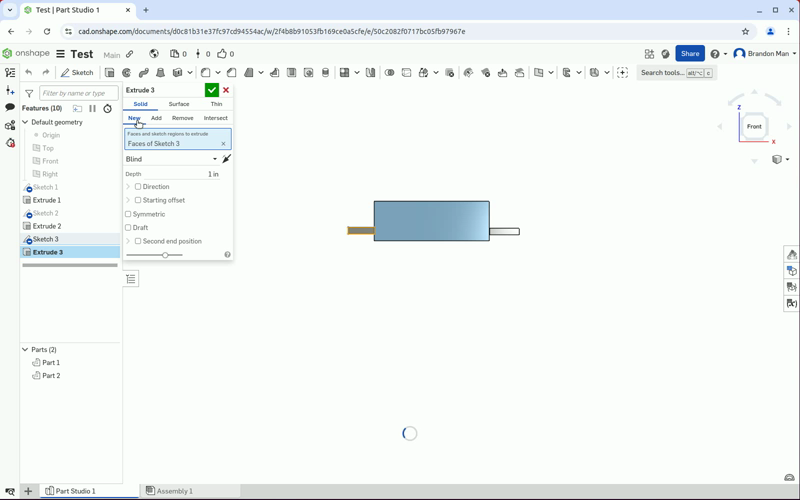
key(tab, 4)
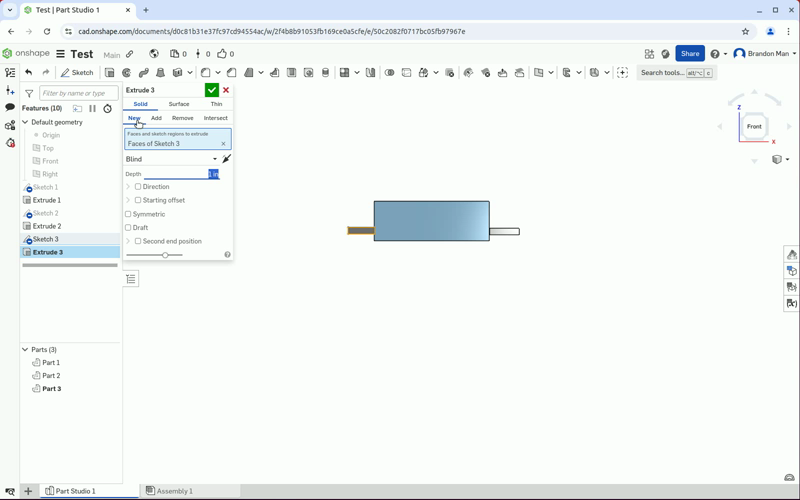
text(8.906)
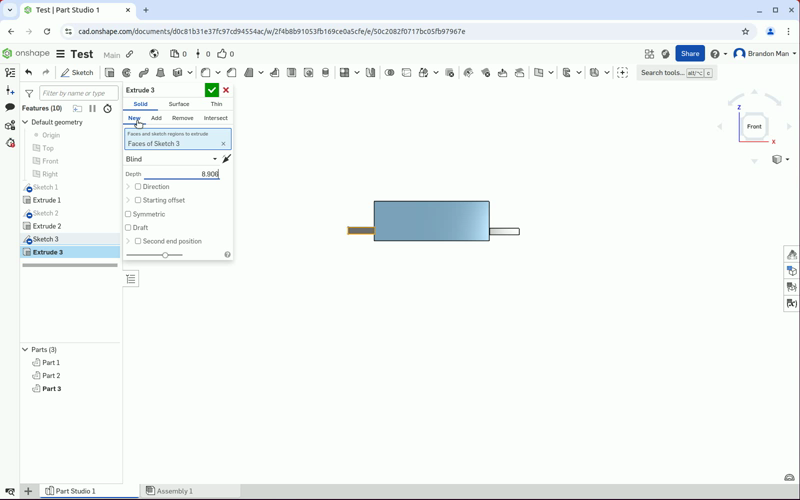
key(enter)
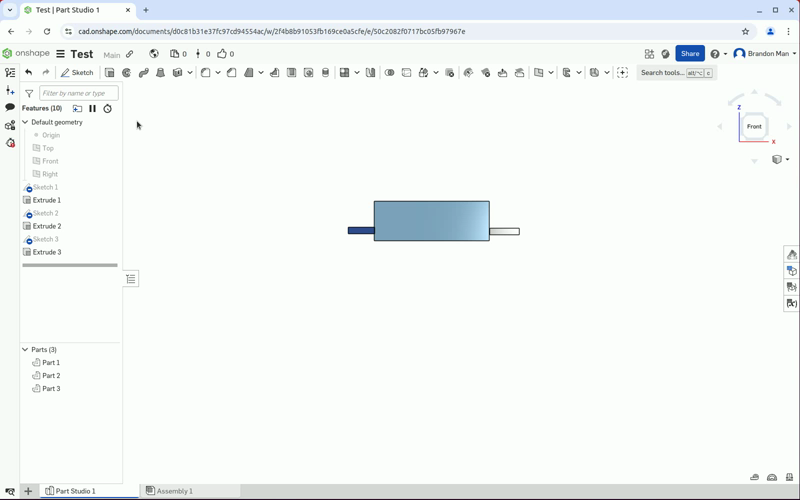
key(shift+h)
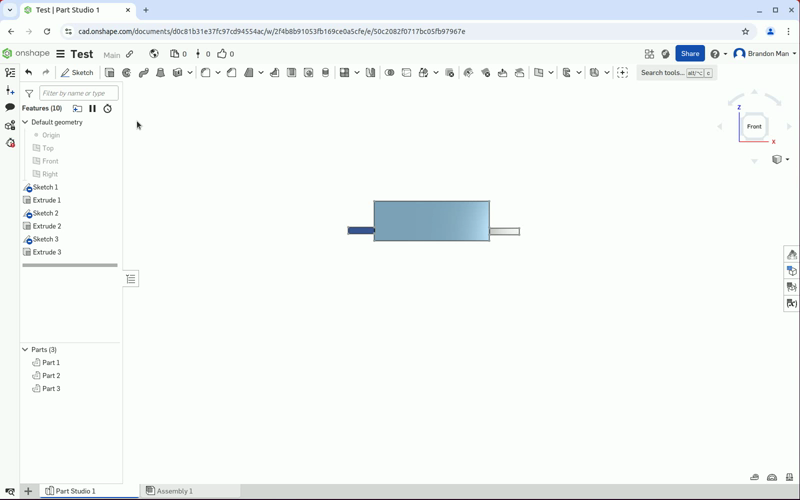
key(shift+h)
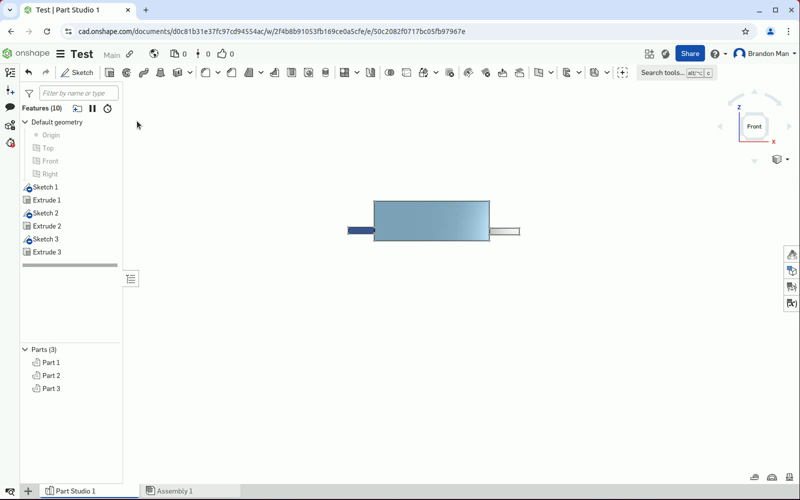
key(shift+7)
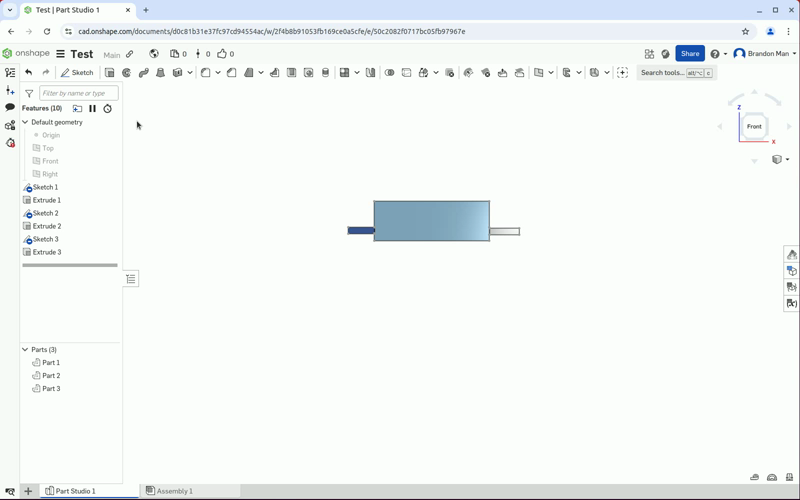
key(left, 2)
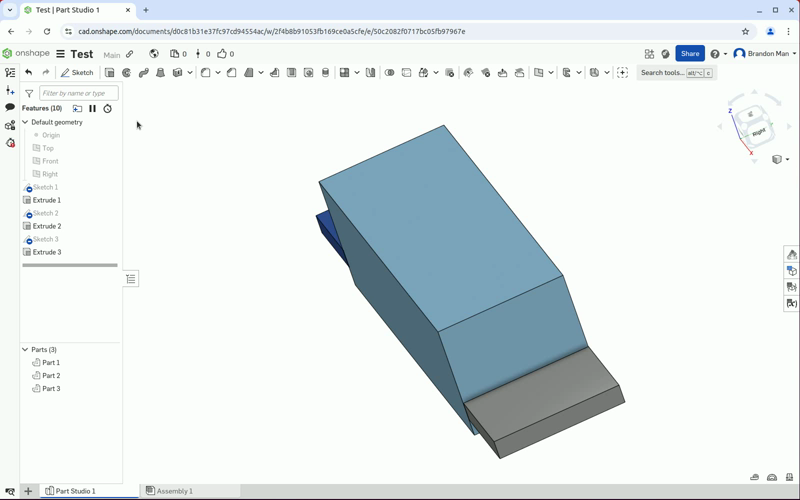
key(down, 2)
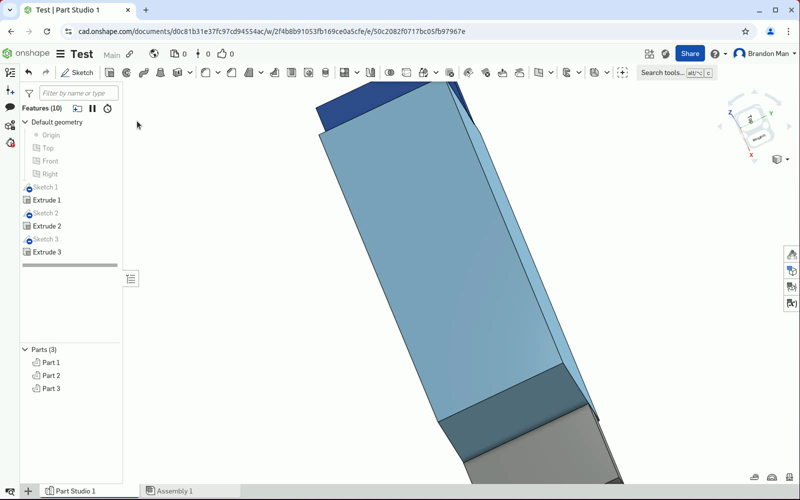
key(up, 2)
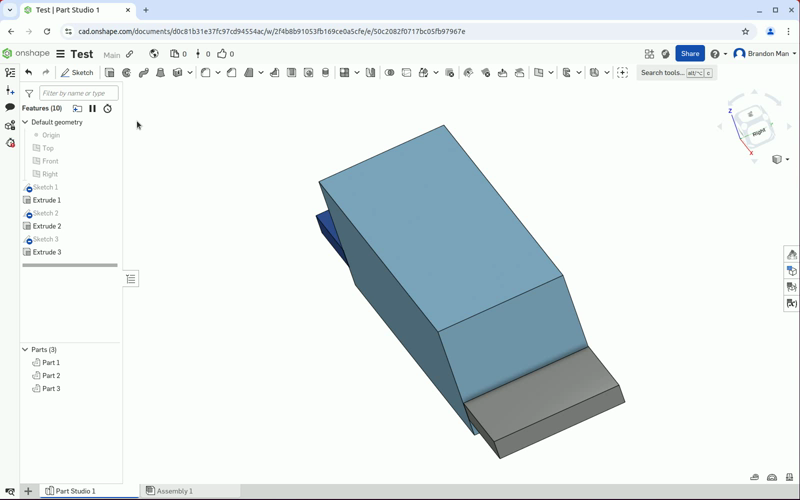
key(right, 2)
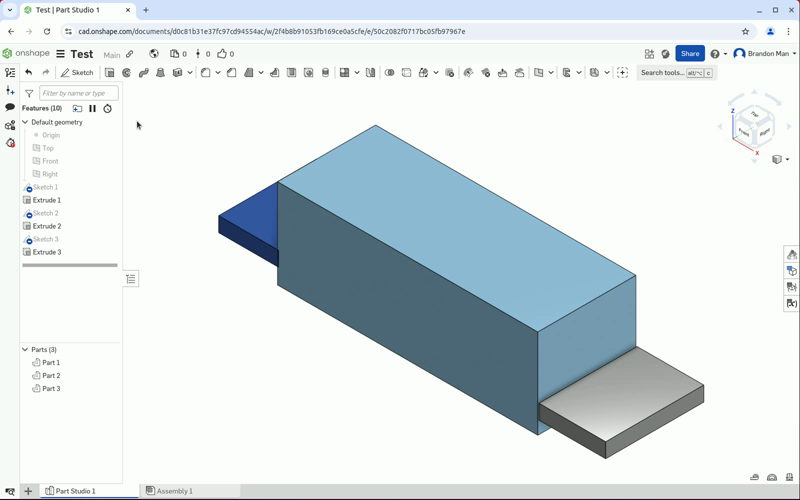
mouse_move(73, 189)
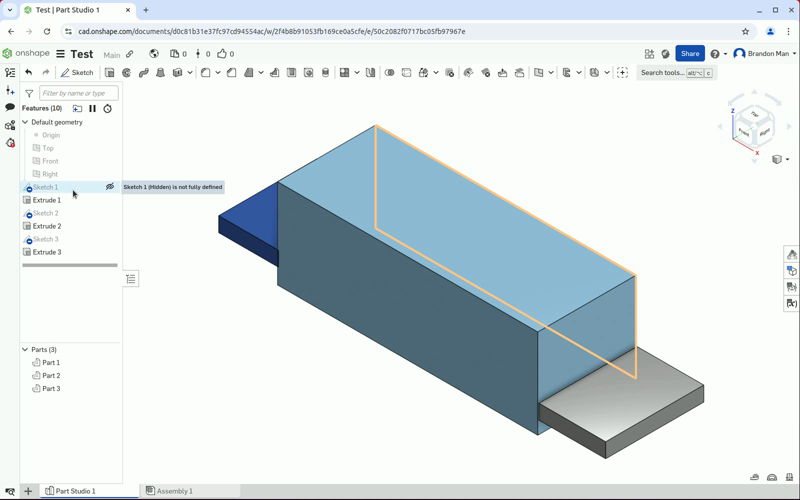
click(73, 189)